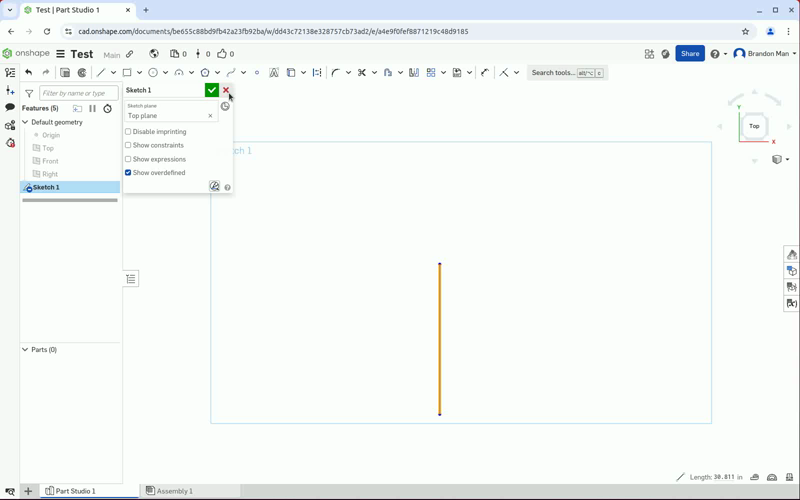
key(shift+h)
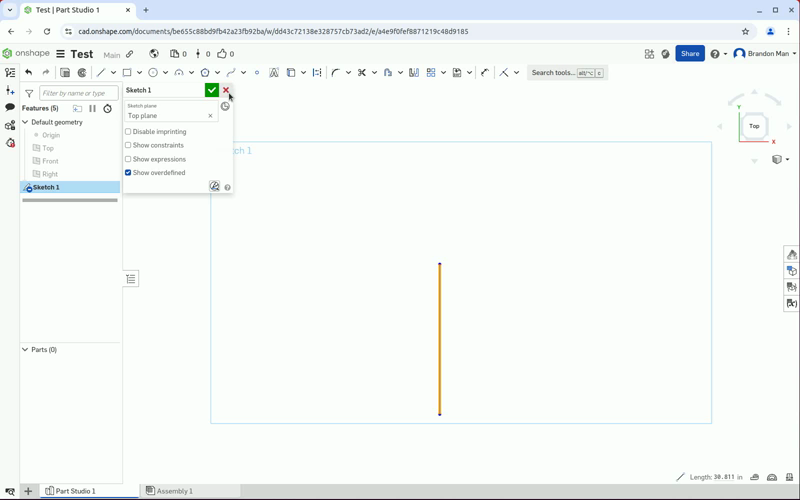
key(shift+s)
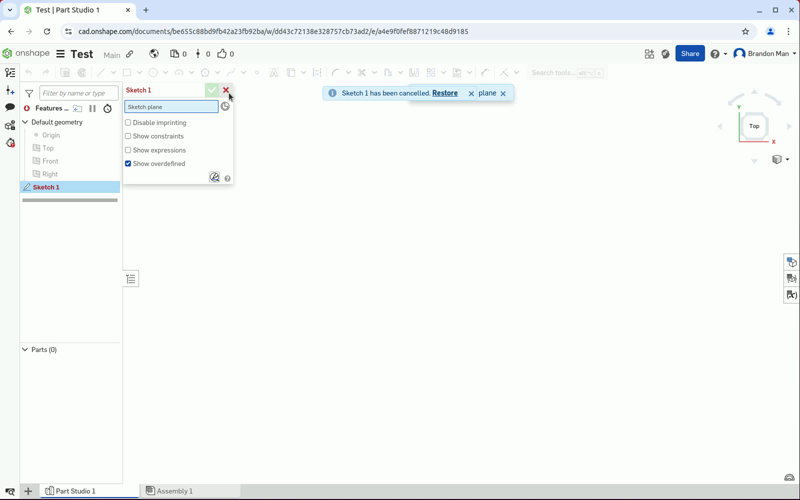
mouse_move(73, 150)
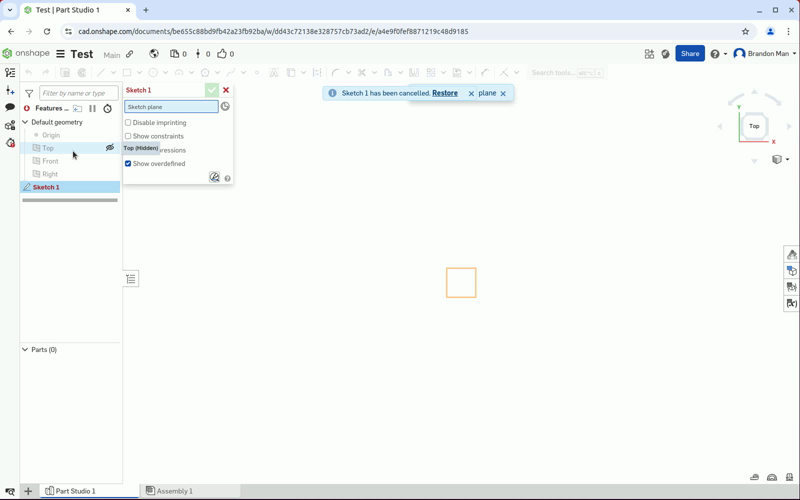
click(73, 150)
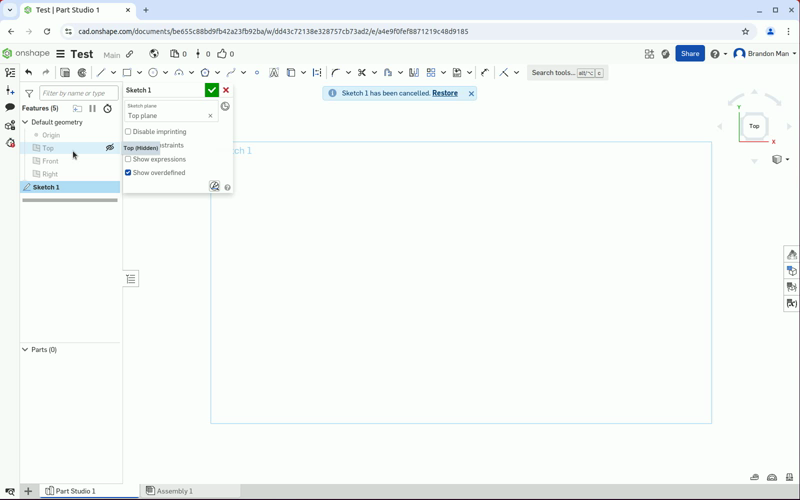
mouse_move(73, 352)
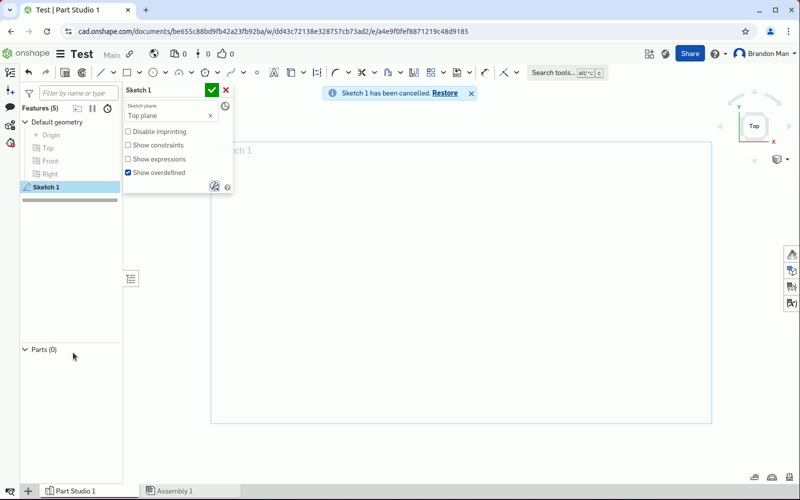
key(y)
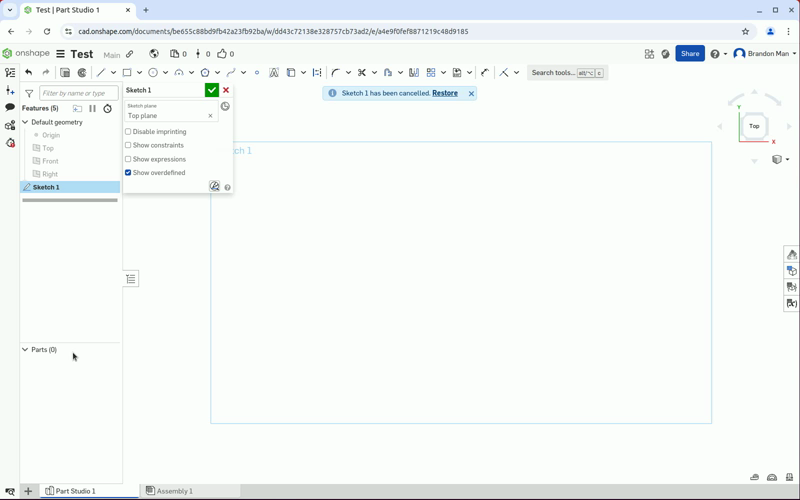
key(l)
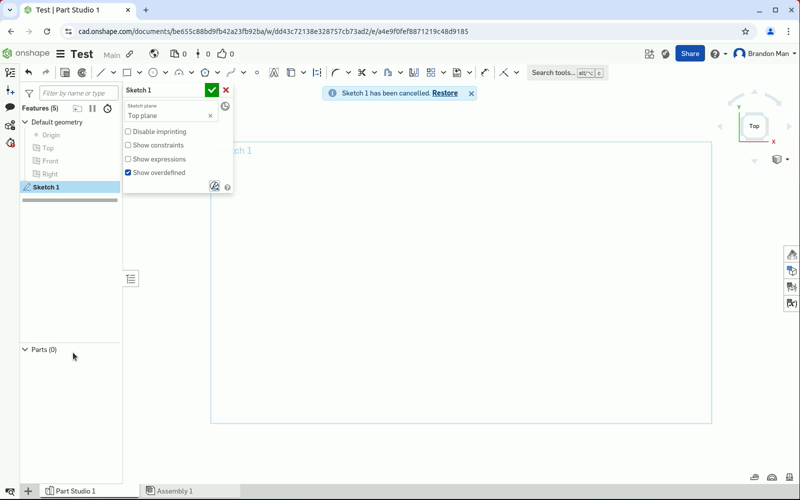
key_down(shift)
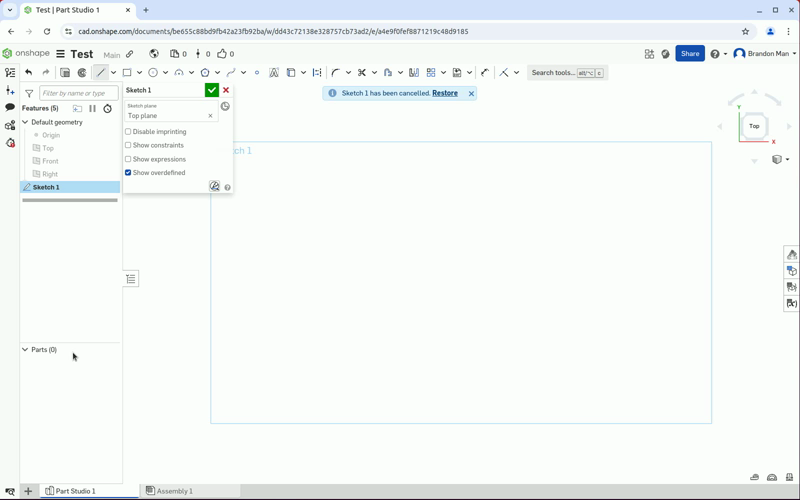
mouse_move(445, 295)
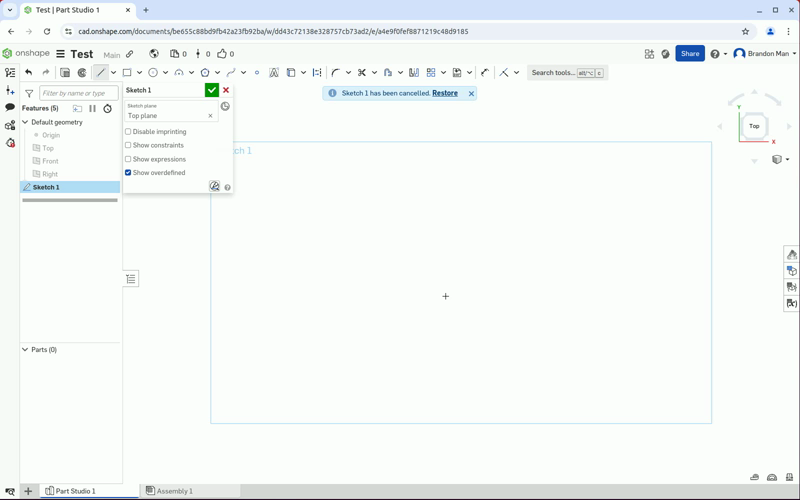
click(445, 295)
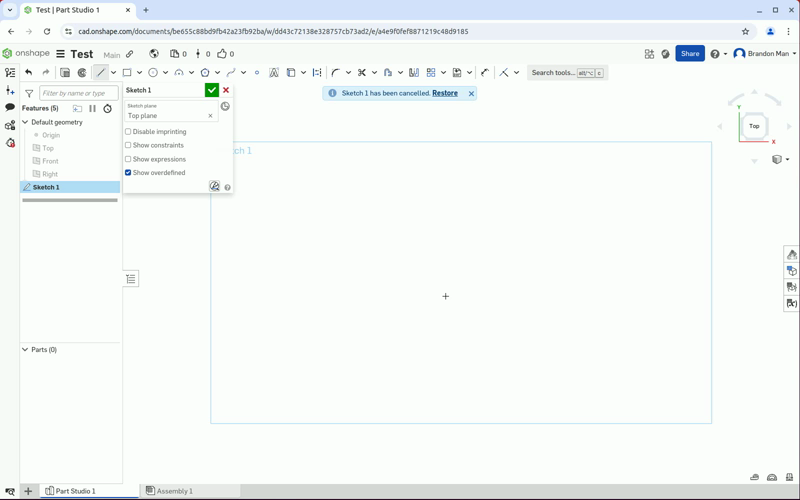
key_up(shift)
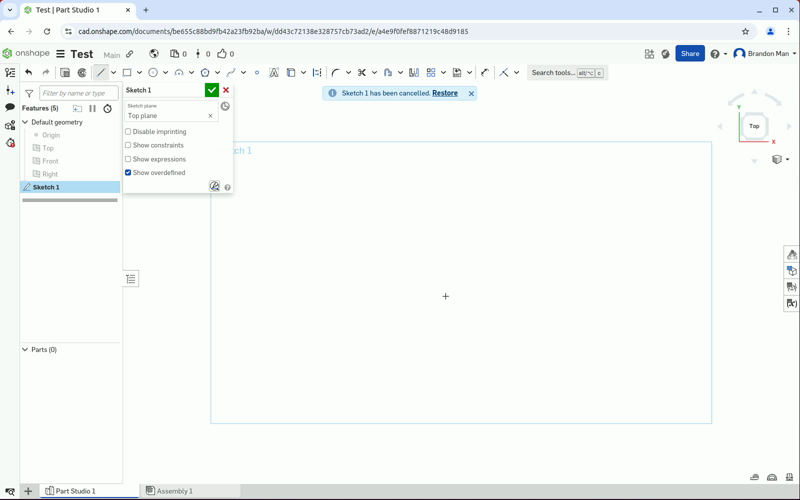
key_down(shift)
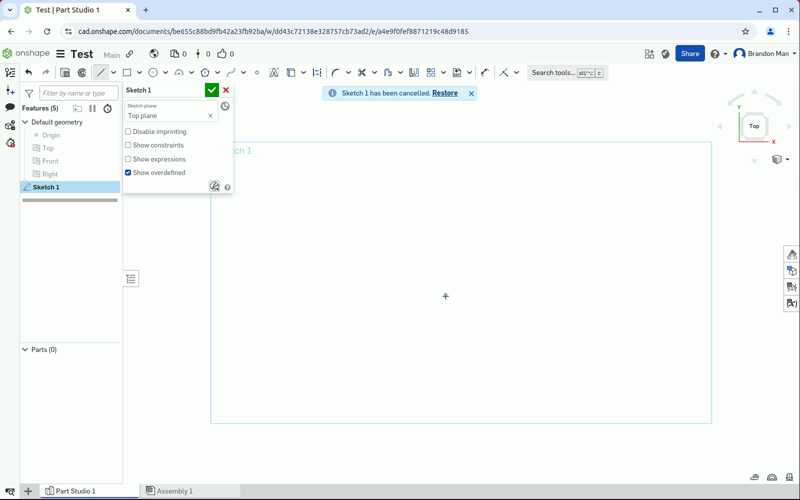
mouse_move(475, 295)
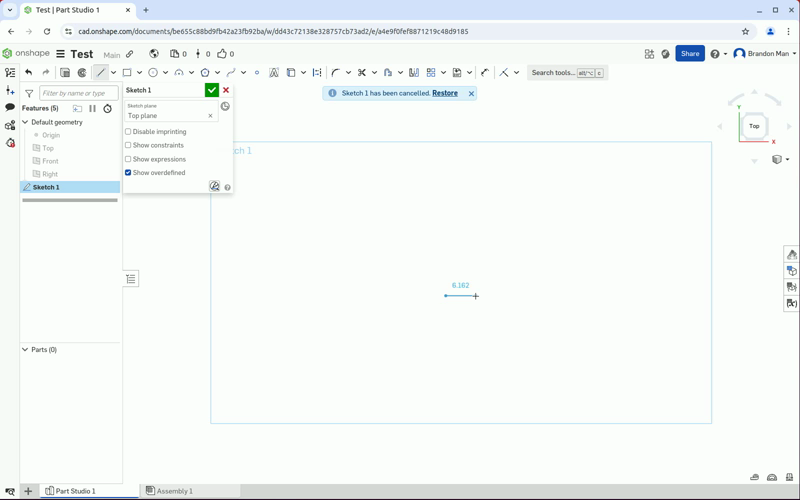
mouse_move(449, 303)
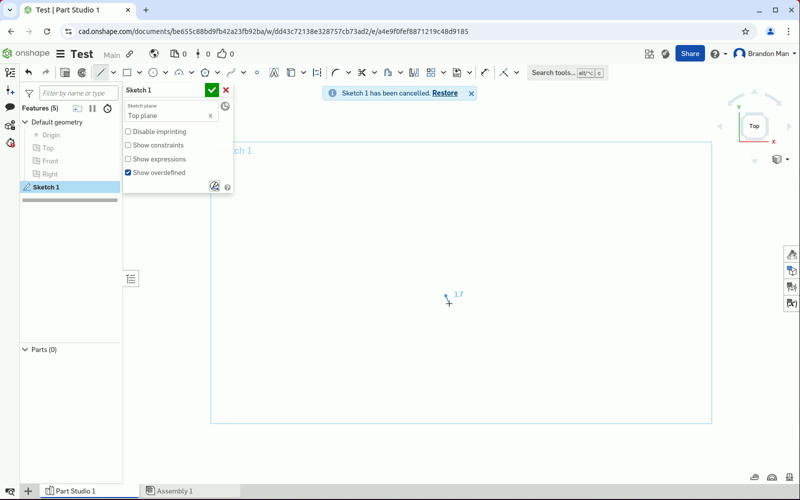
click(449, 303)
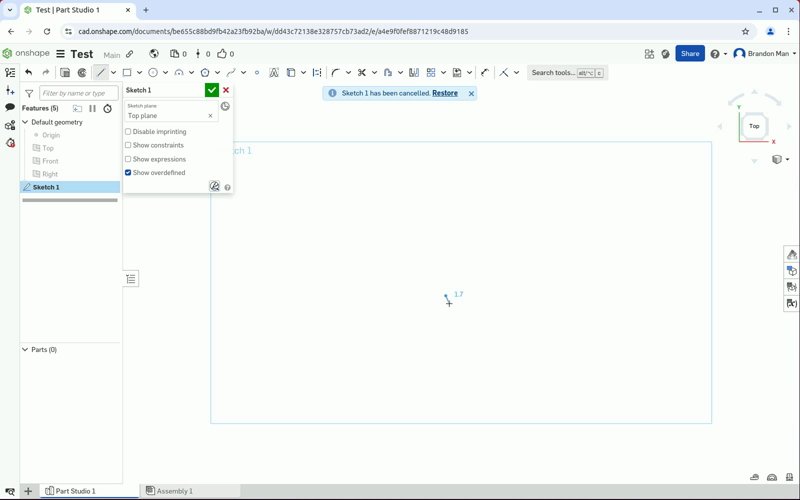
key_up(shift)
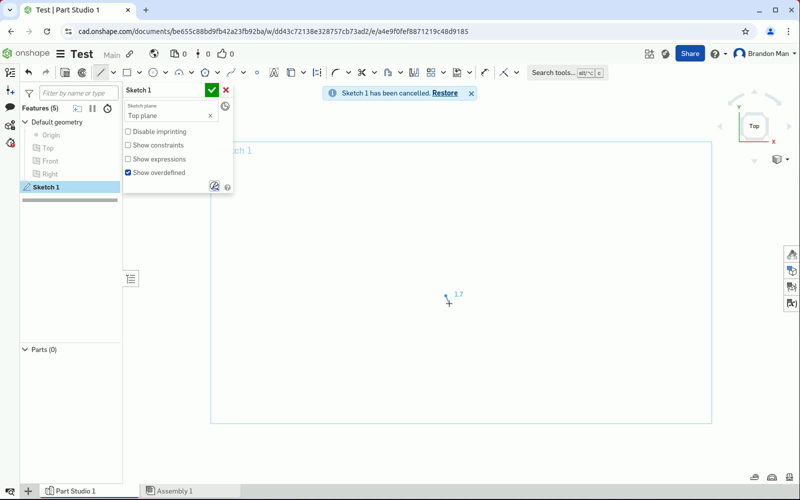
key_down(shift)
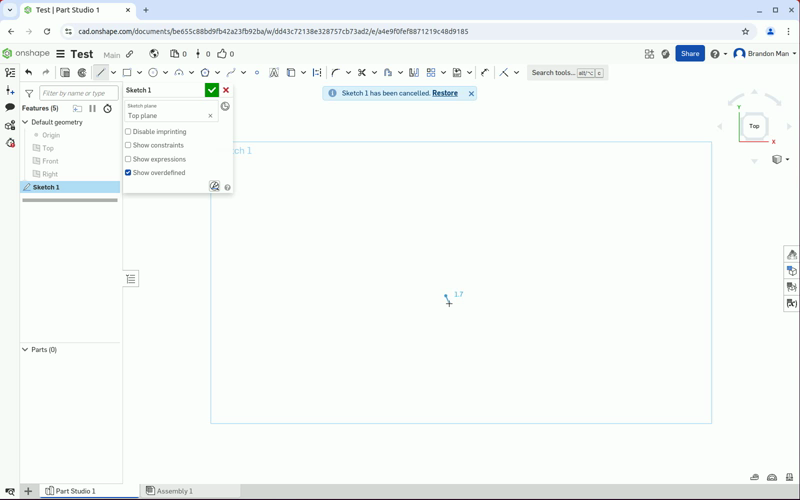
mouse_move(479, 303)
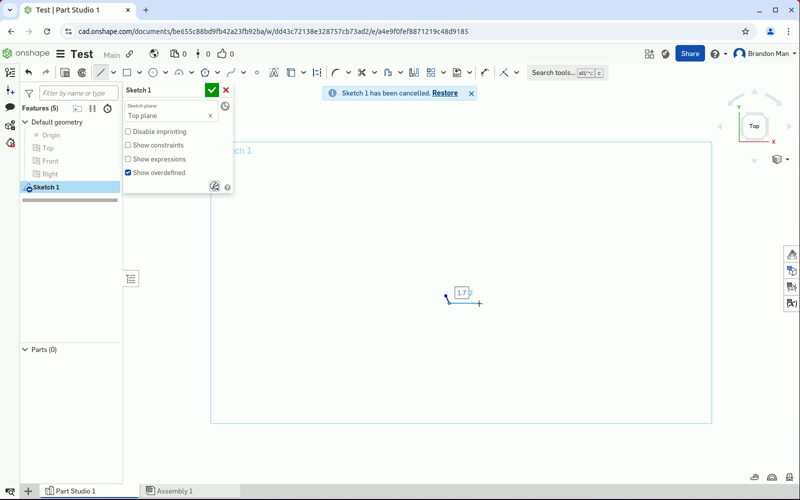
mouse_move(461, 303)
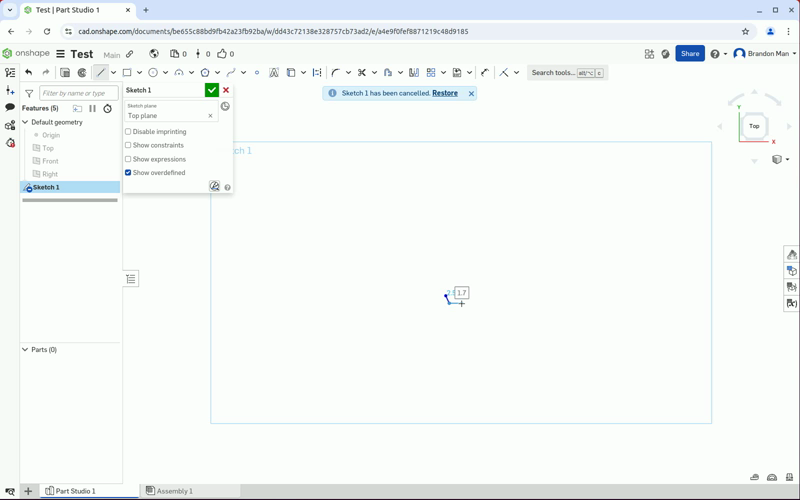
click(461, 303)
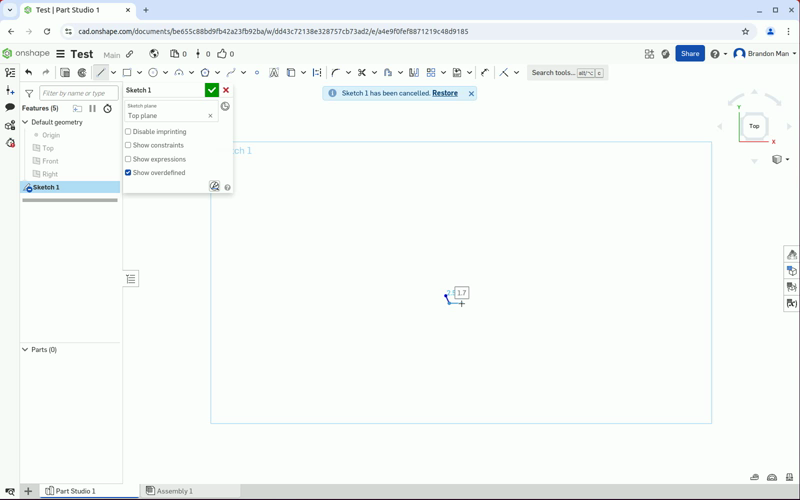
key_up(shift)
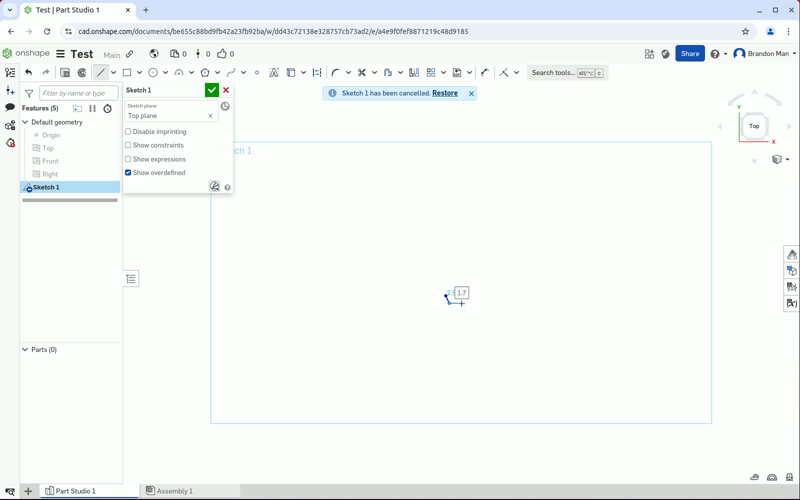
key_down(shift)
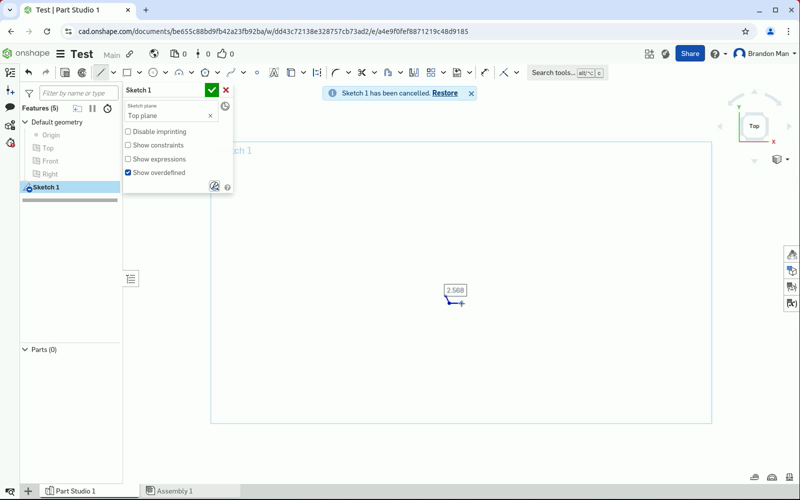
mouse_move(491, 303)
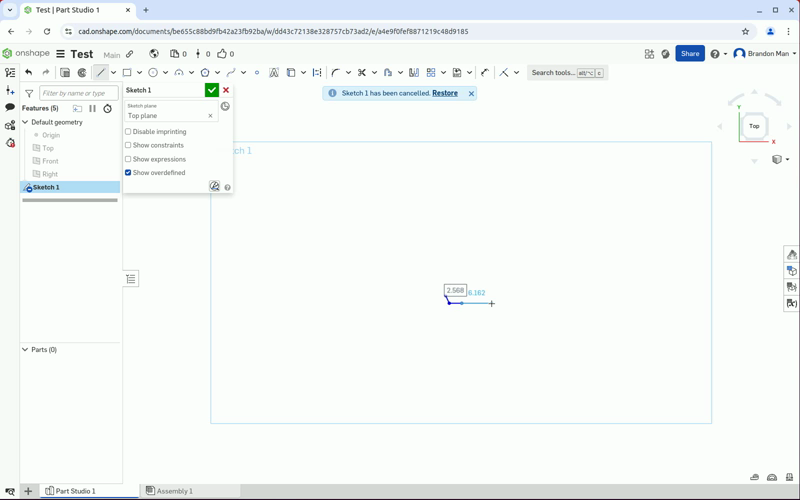
mouse_move(461, 256)
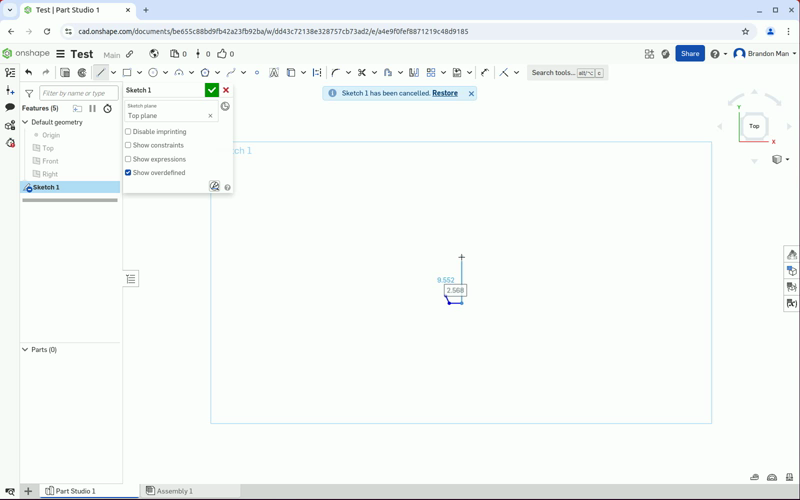
click(461, 256)
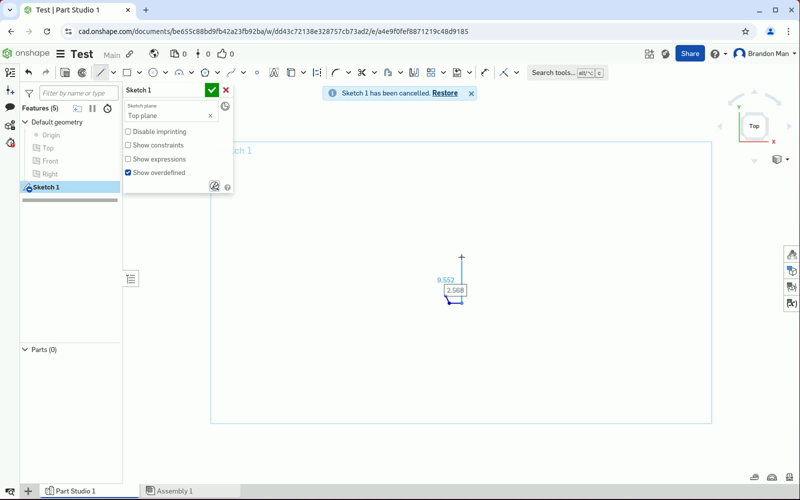
key_up(shift)
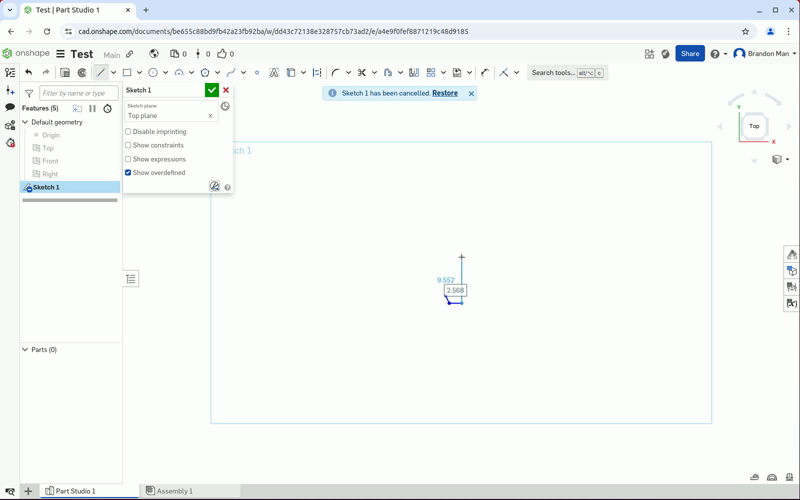
key_down(shift)
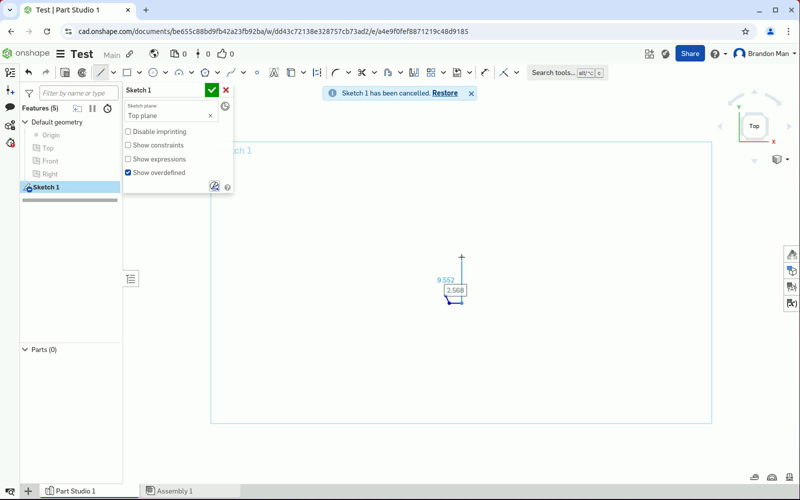
mouse_move(491, 256)
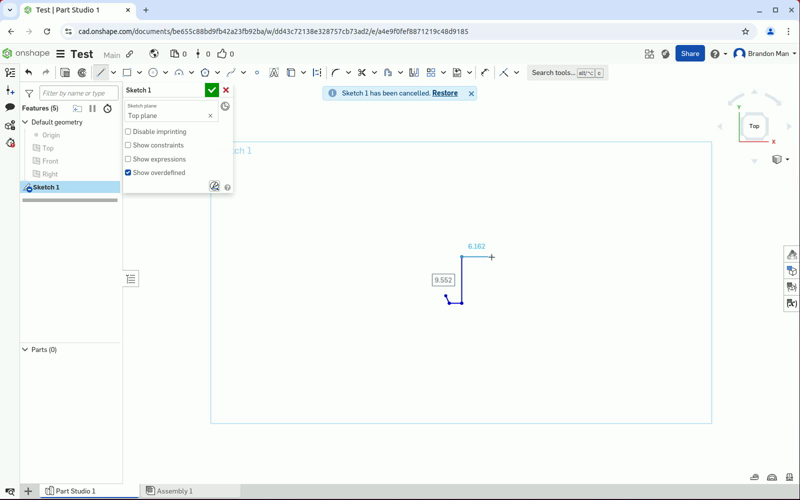
mouse_move(449, 256)
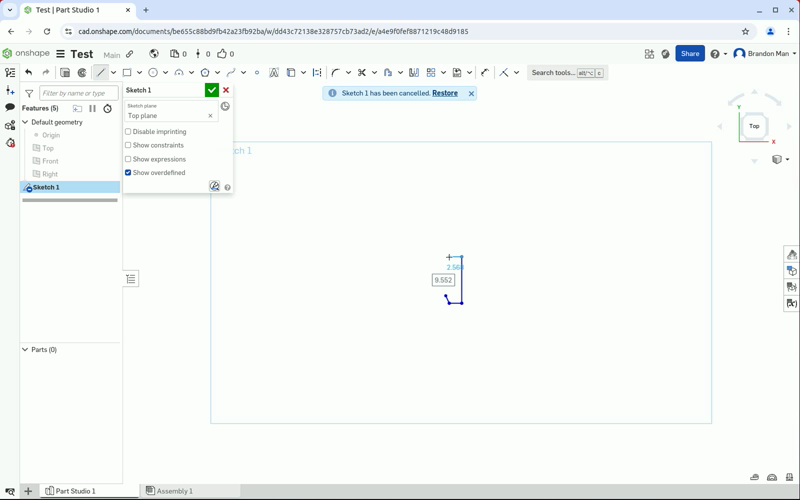
click(449, 256)
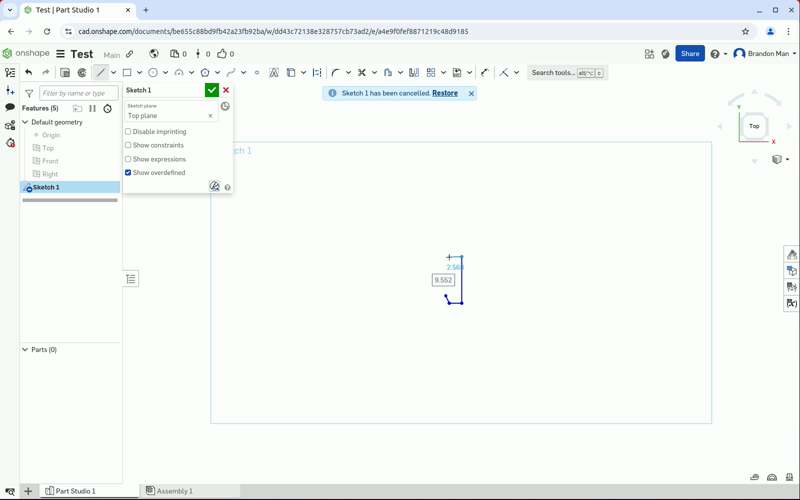
key_up(shift)
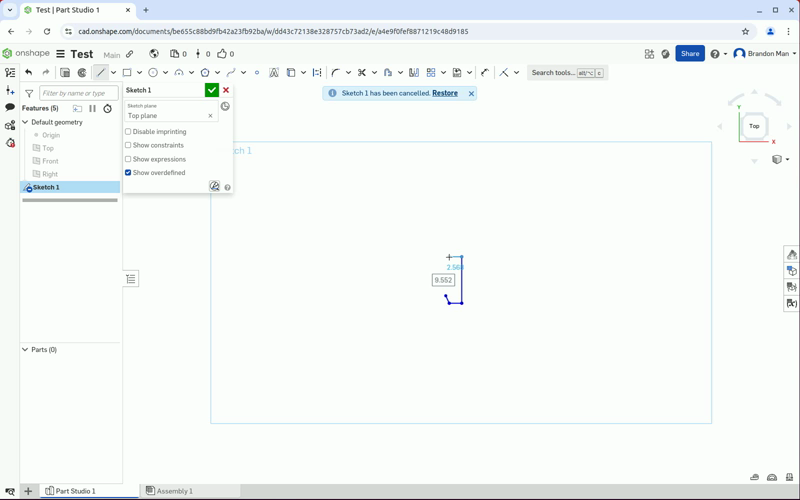
key_down(shift)
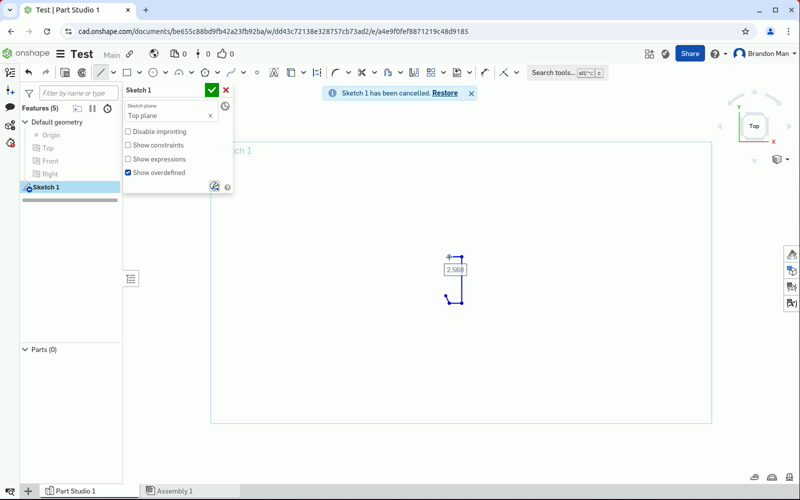
mouse_move(479, 256)
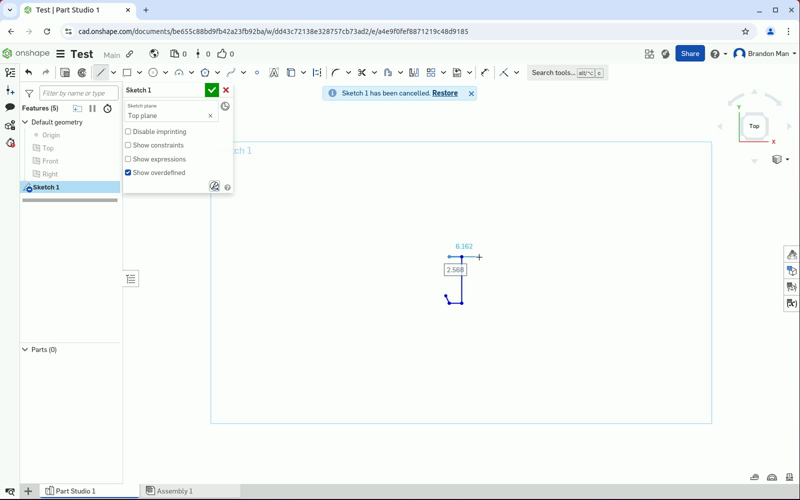
mouse_move(449, 294)
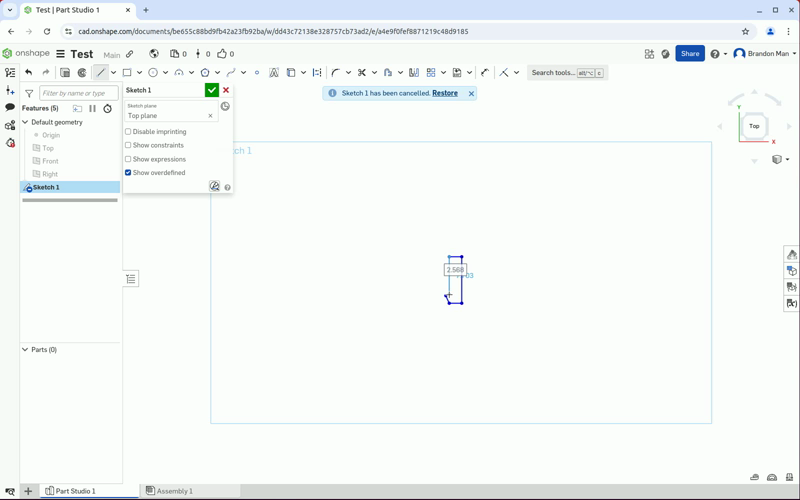
scroll(6)
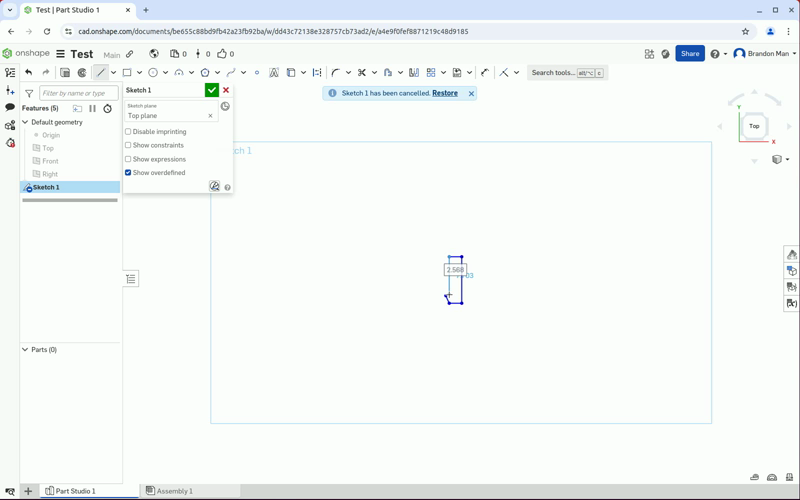
scroll(6)
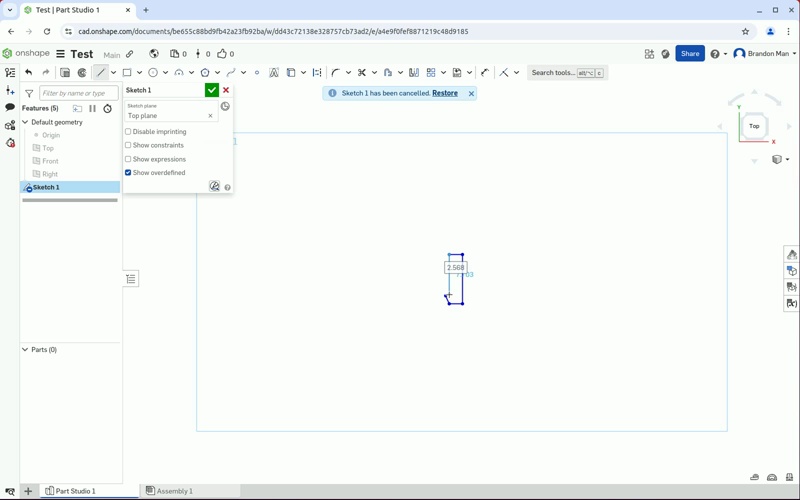
scroll(6)
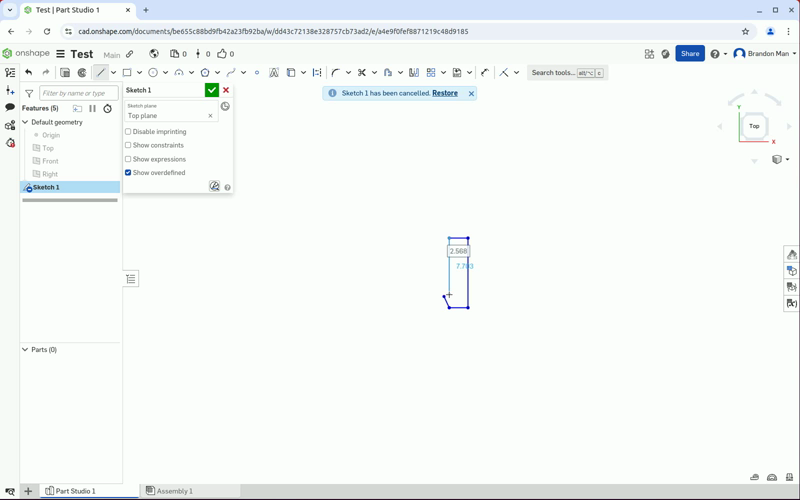
scroll(6)
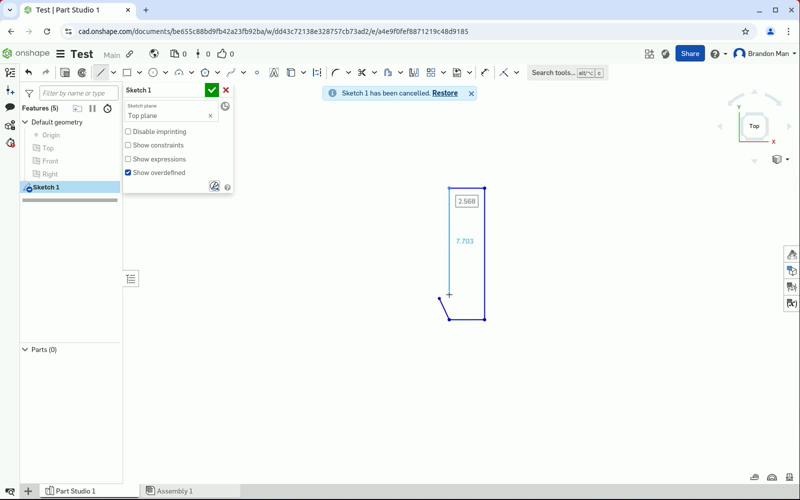
scroll(6)
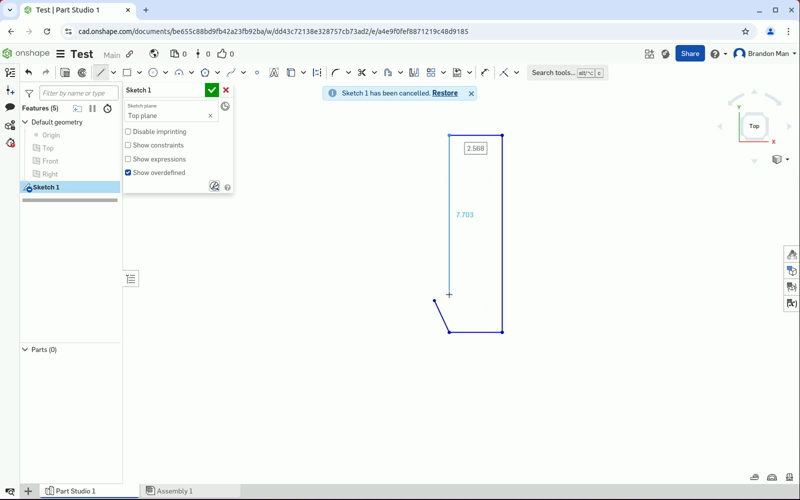
scroll(6)
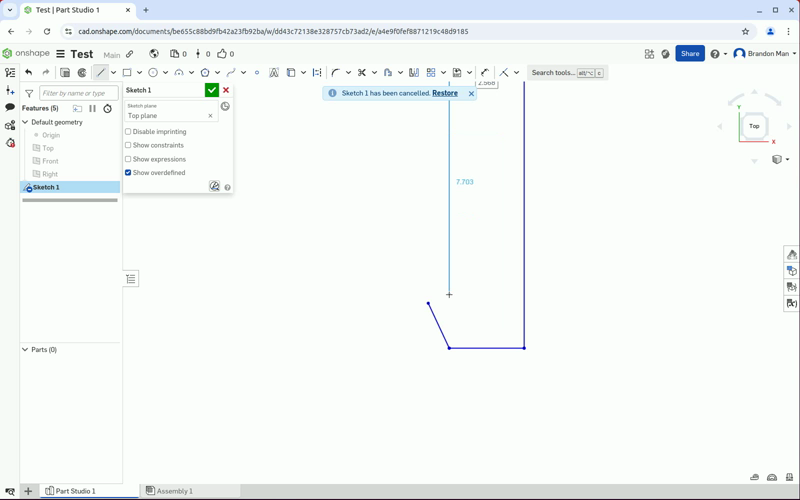
scroll(6)
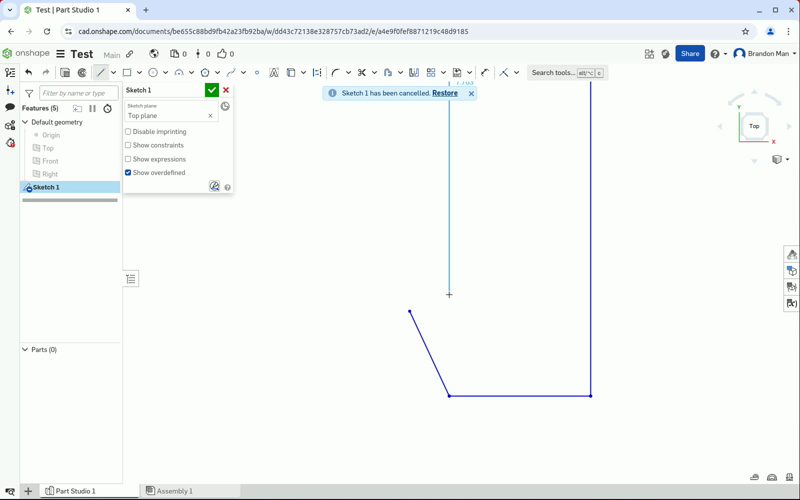
click(449, 294)
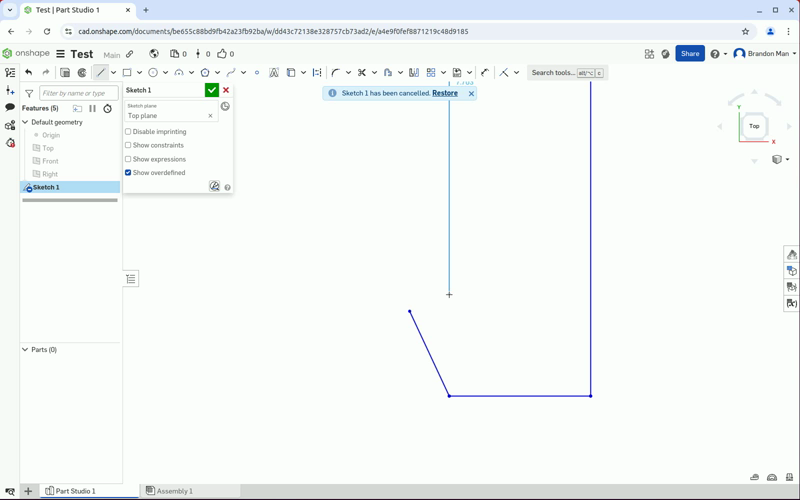
scroll(-6)
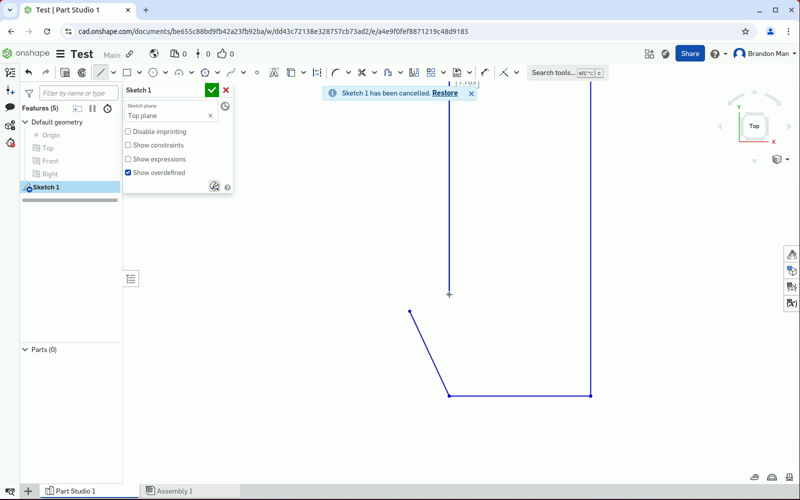
scroll(-6)
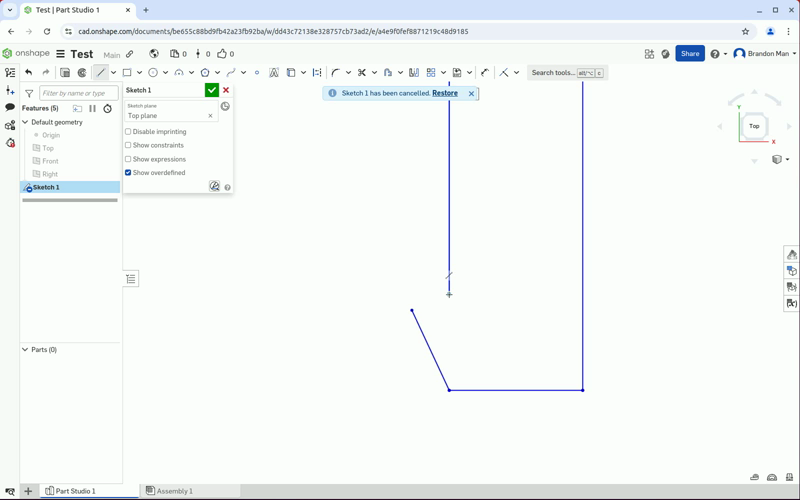
scroll(-6)
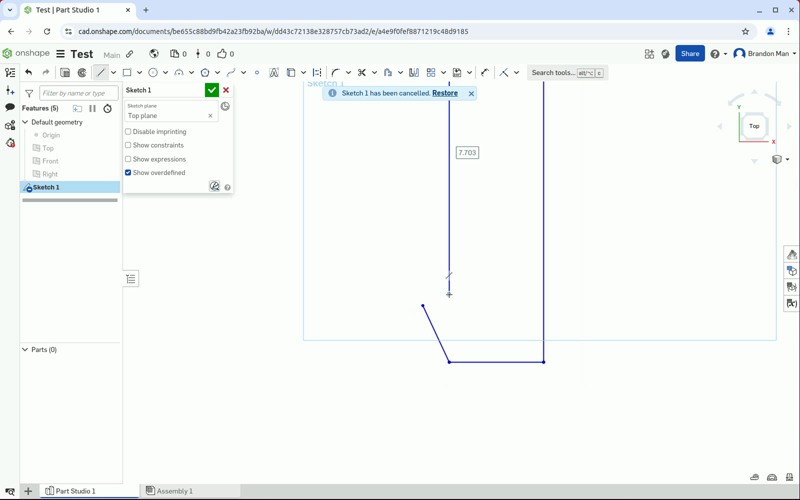
scroll(-6)
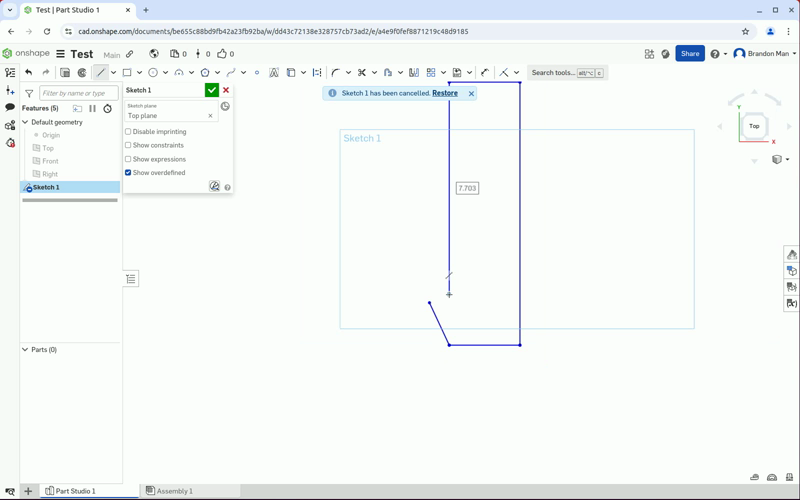
scroll(-6)
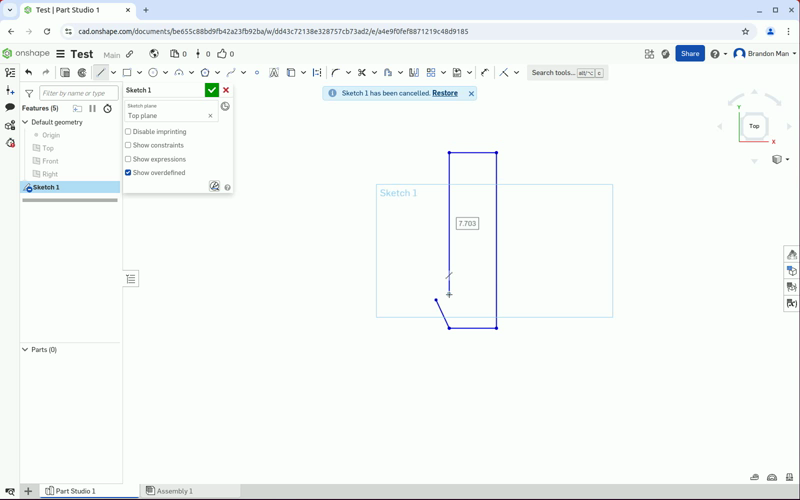
scroll(-6)
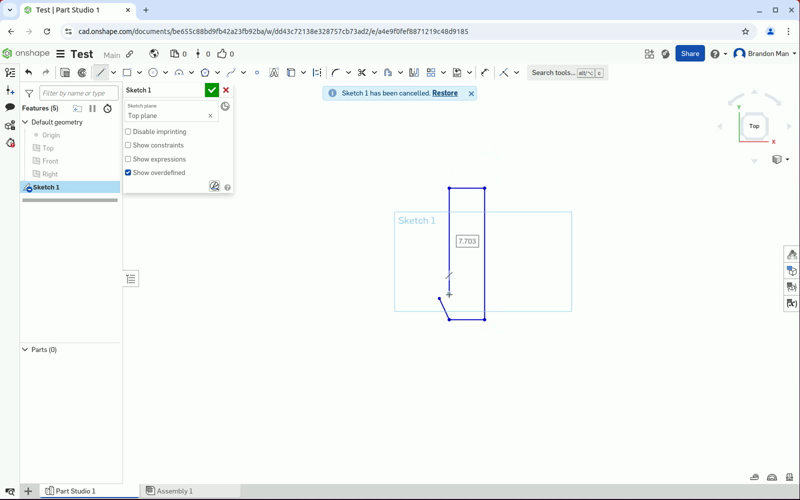
scroll(-6)
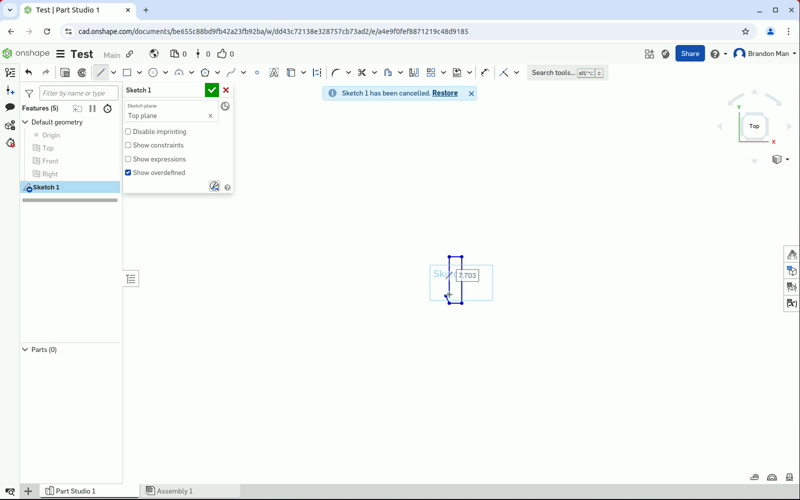
key_up(shift)
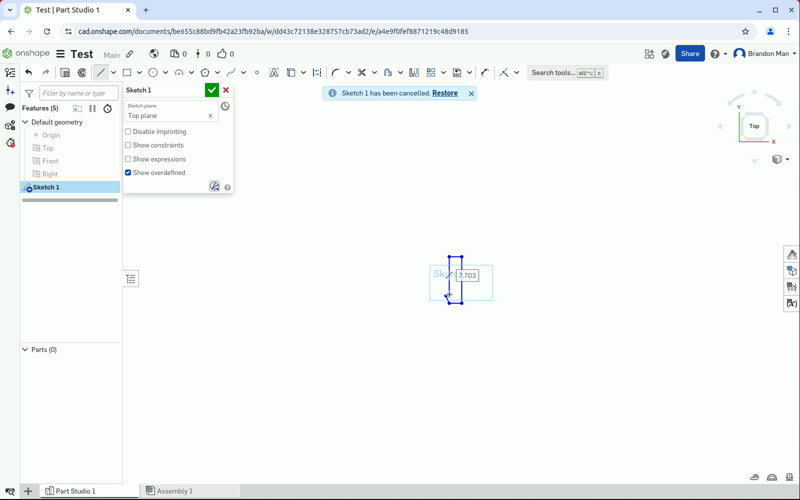
mouse_move(479, 294)
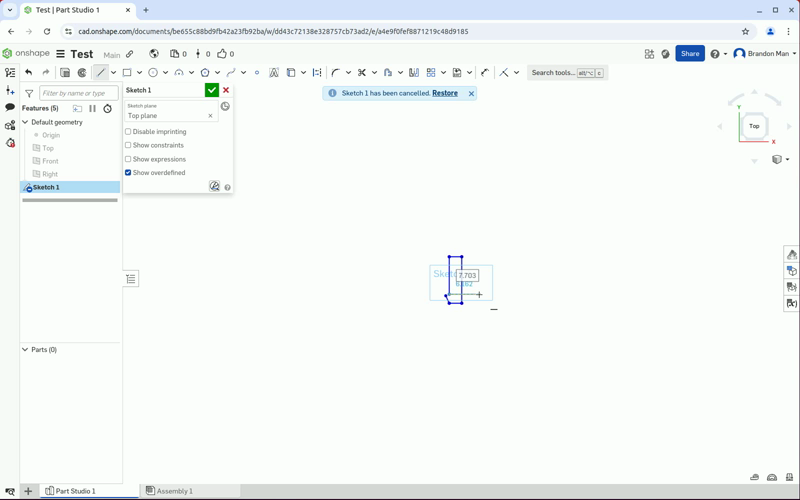
key_down(shift)
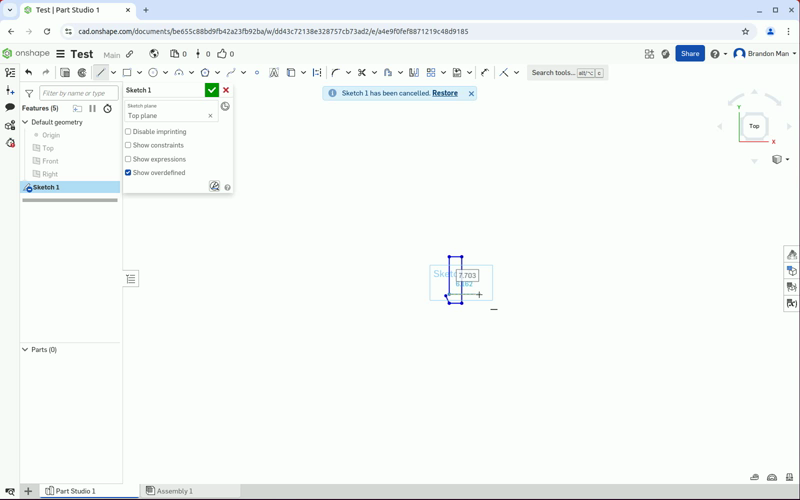
mouse_move(445, 295)
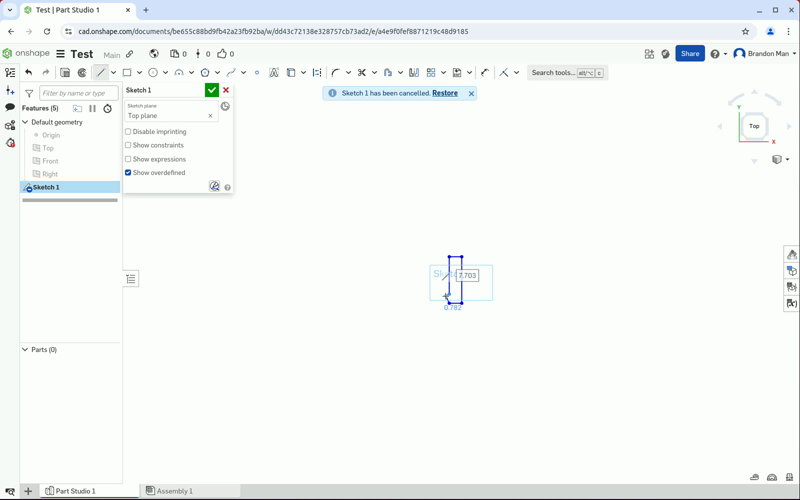
scroll(6)
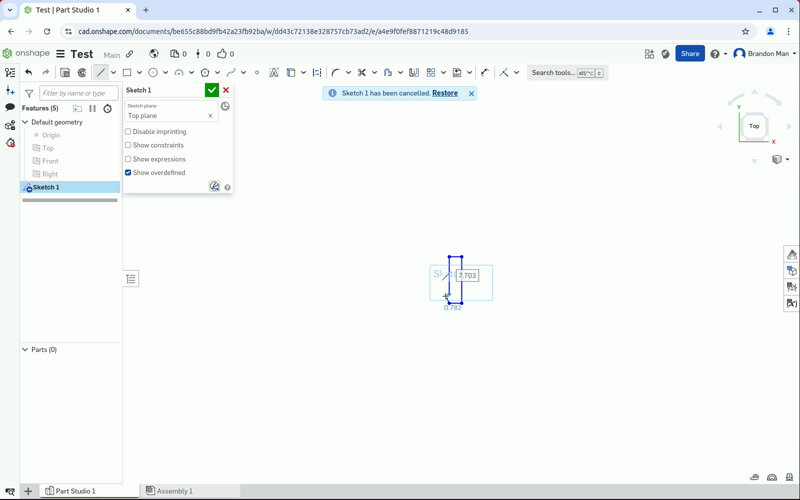
scroll(6)
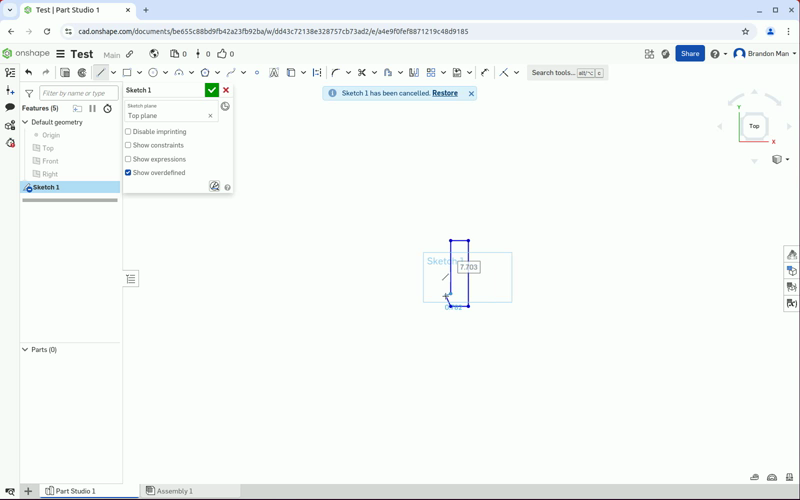
scroll(6)
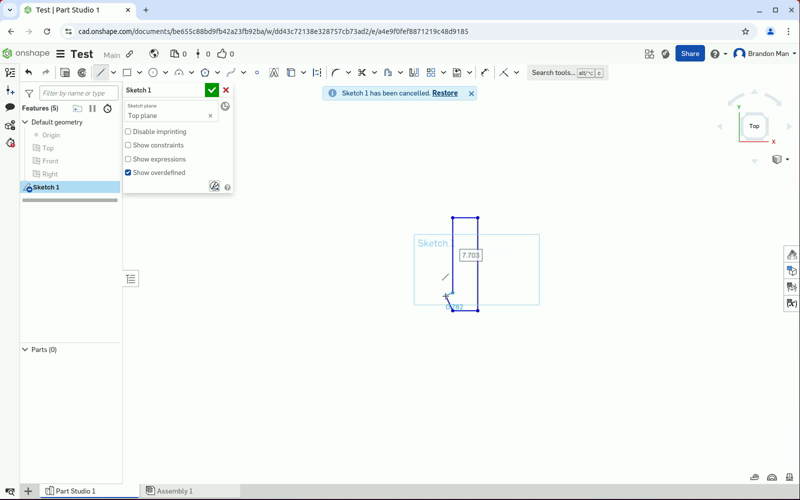
scroll(6)
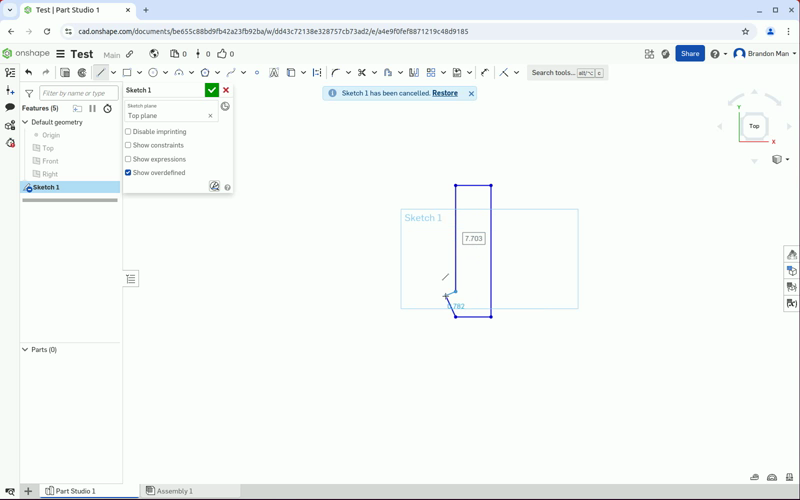
scroll(6)
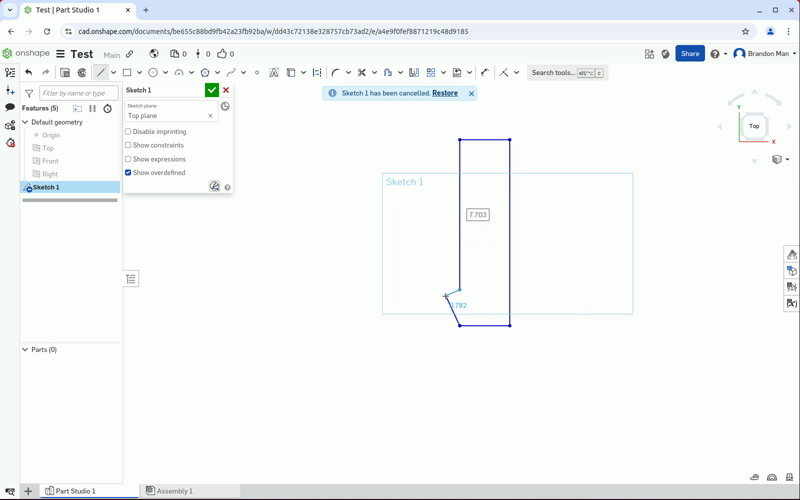
scroll(6)
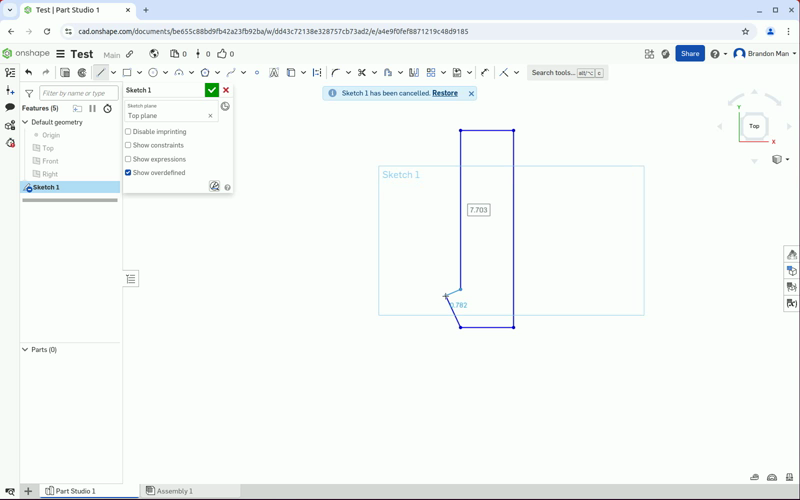
scroll(6)
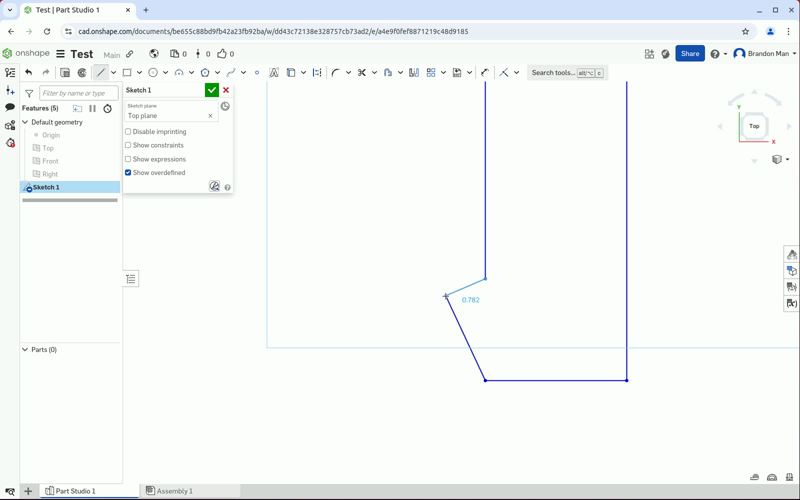
key_up(shift)
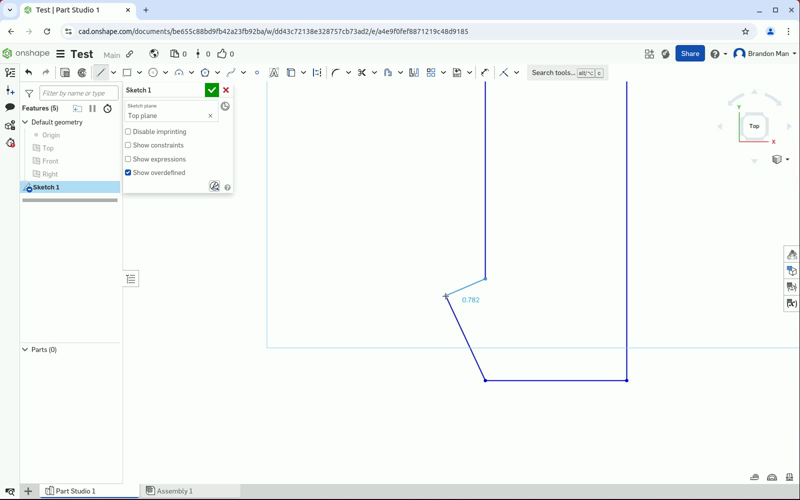
click(445, 295)
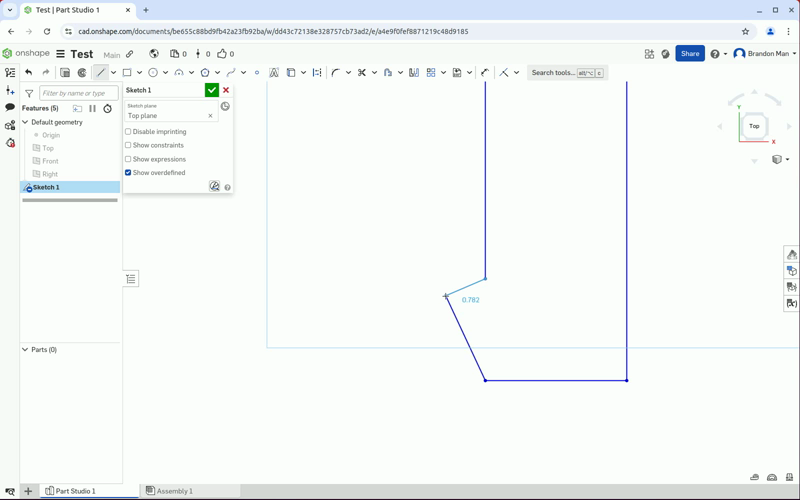
scroll(-6)
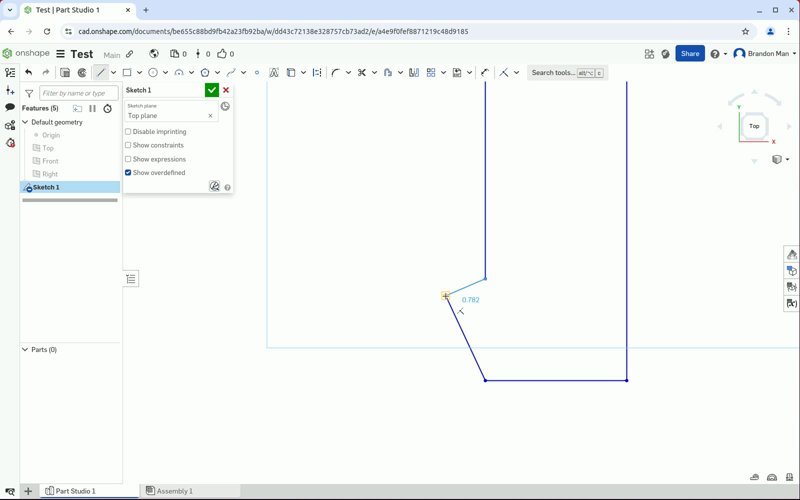
scroll(-6)
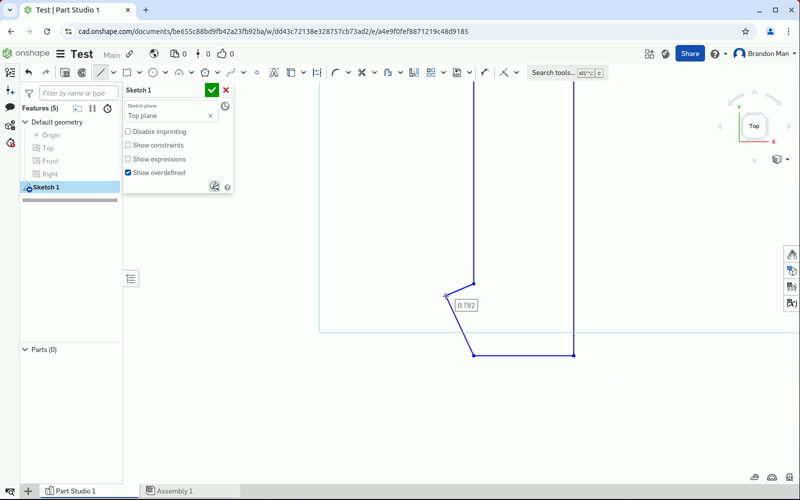
scroll(-6)
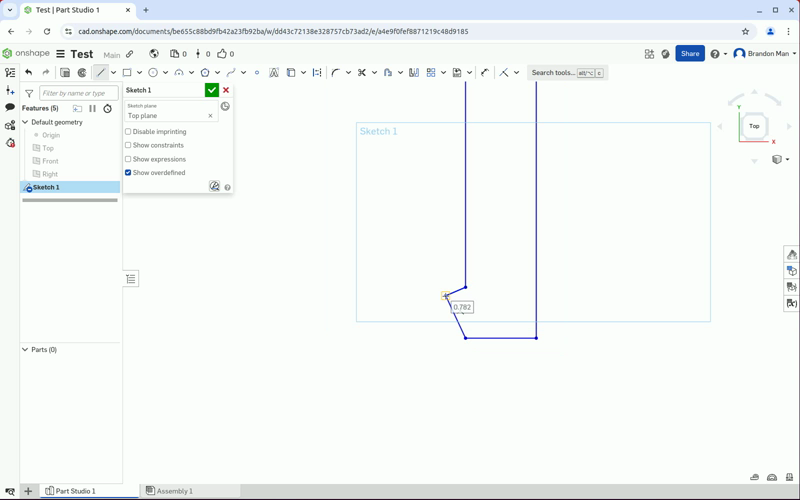
scroll(-6)
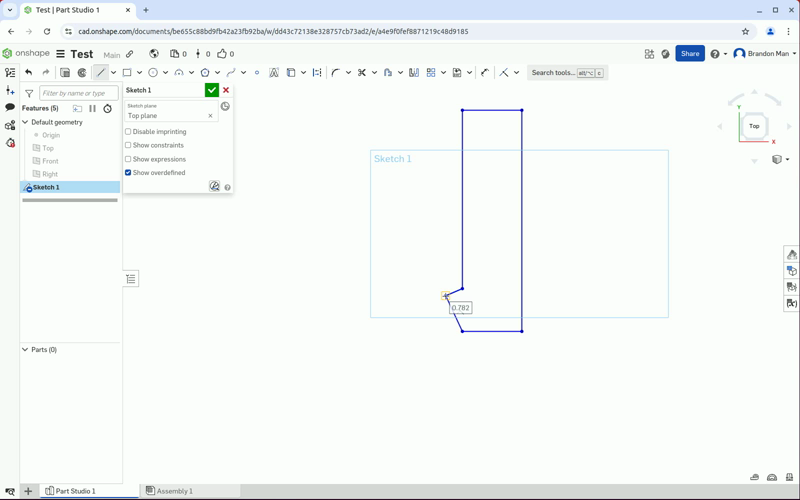
scroll(-6)
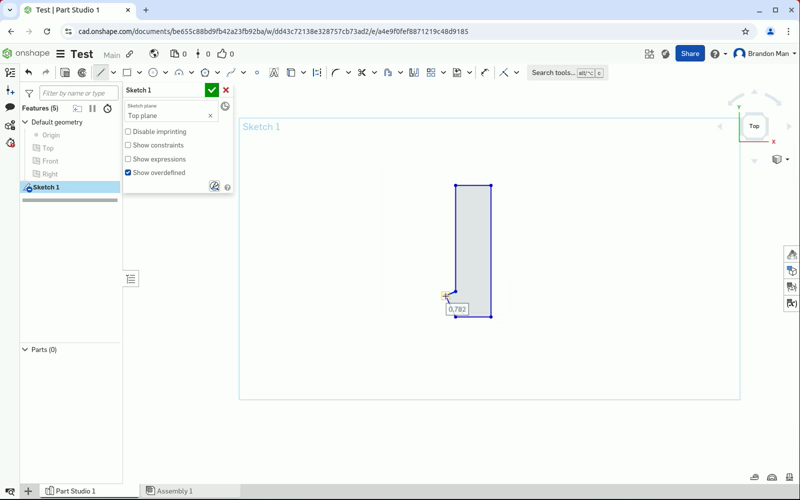
scroll(-6)
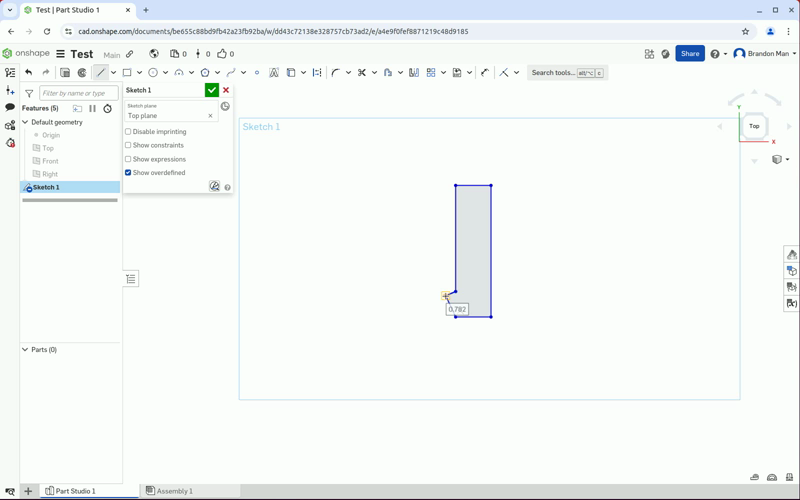
scroll(-6)
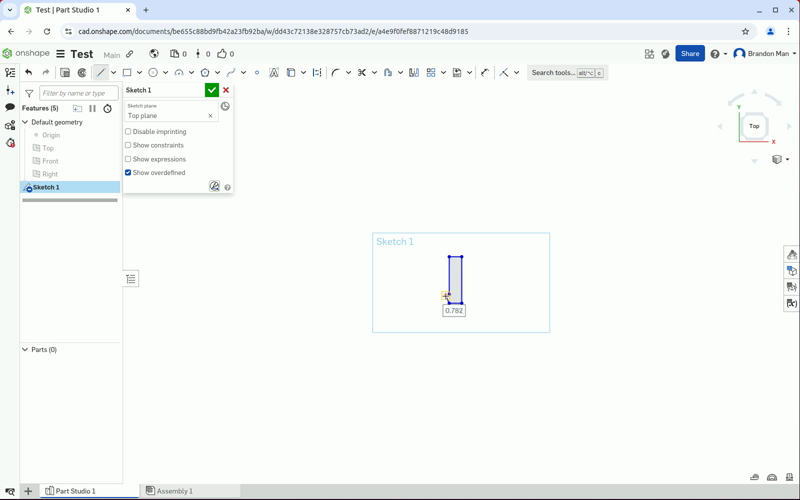
key(esc)
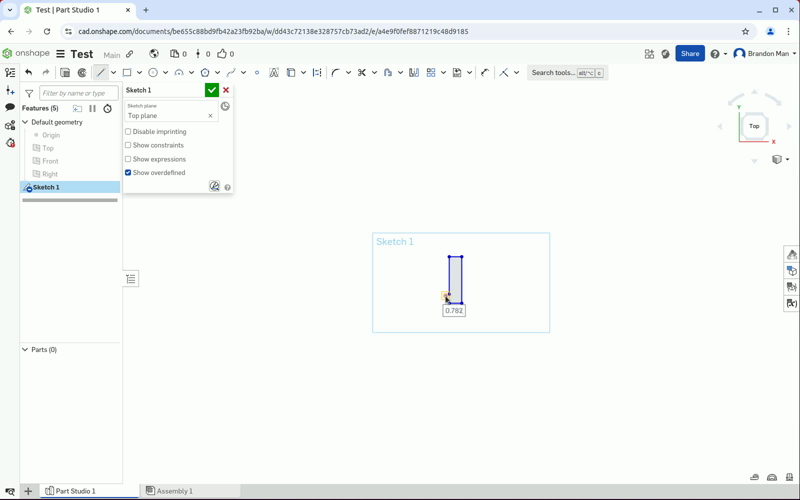
mouse_move(457, 297)
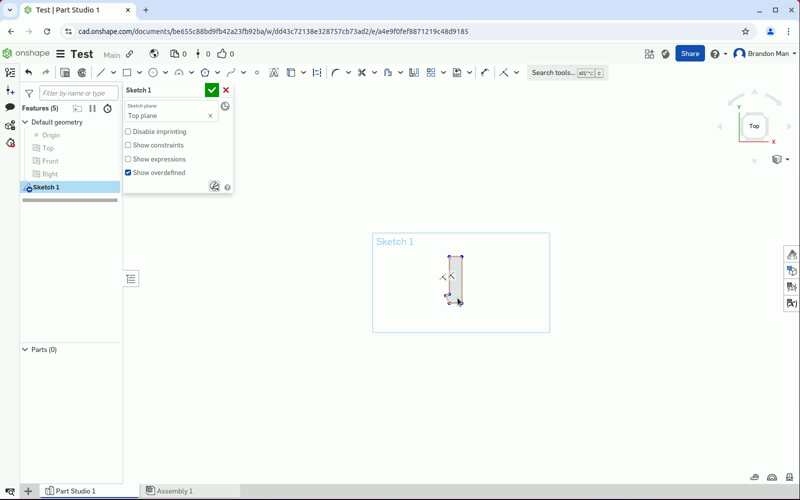
scroll(6)
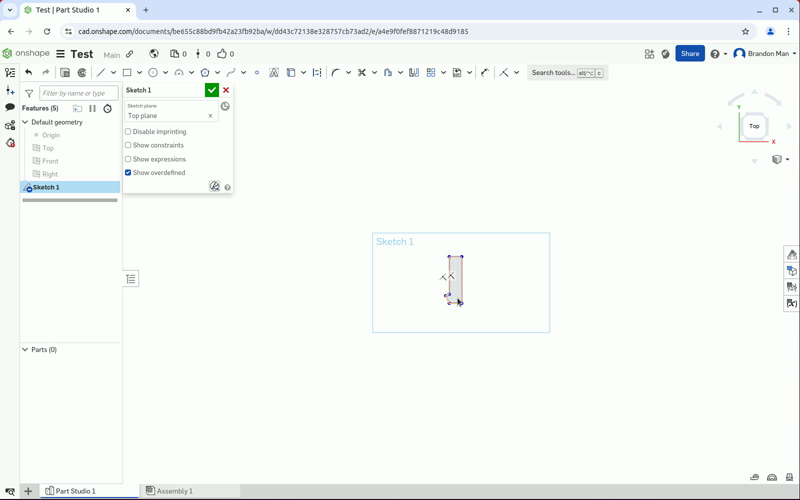
scroll(6)
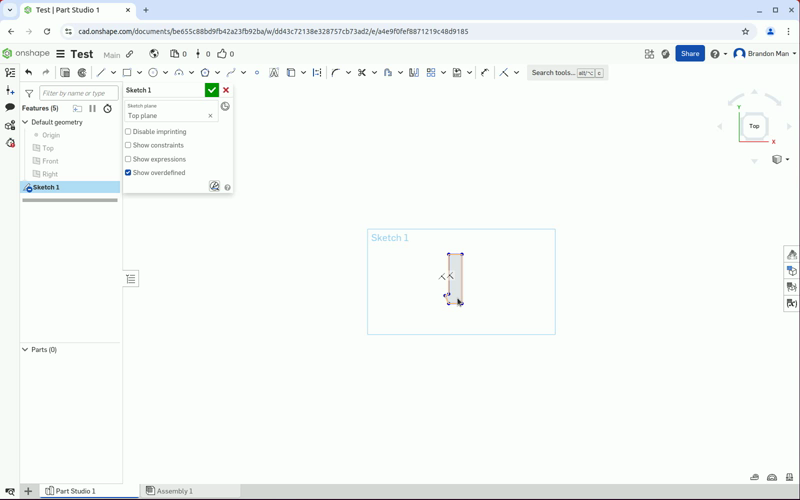
scroll(6)
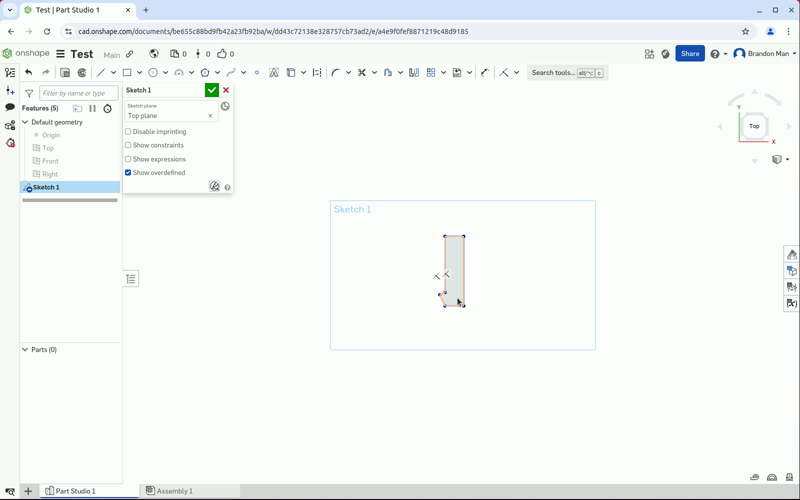
scroll(6)
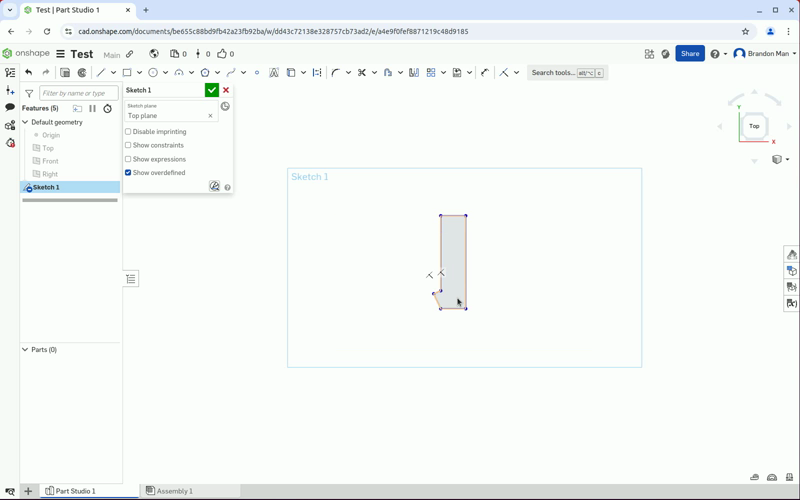
scroll(6)
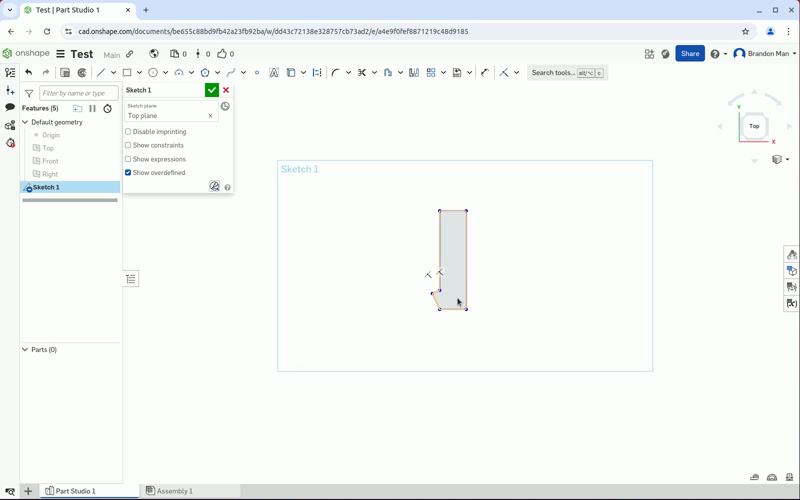
scroll(6)
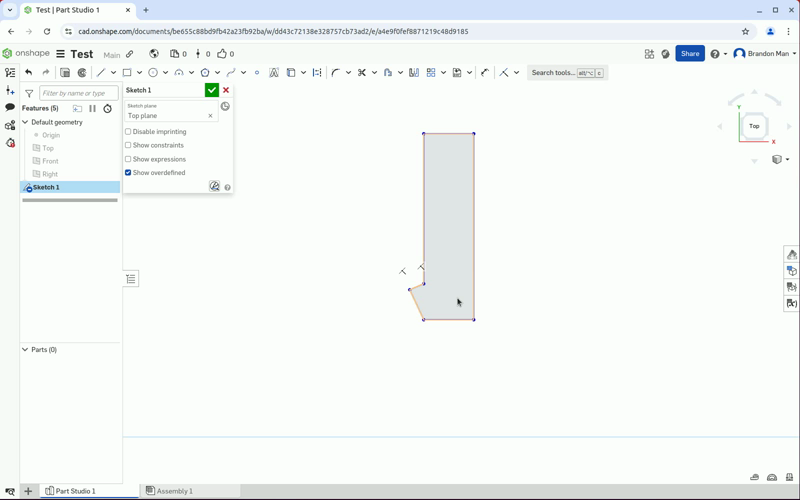
scroll(6)
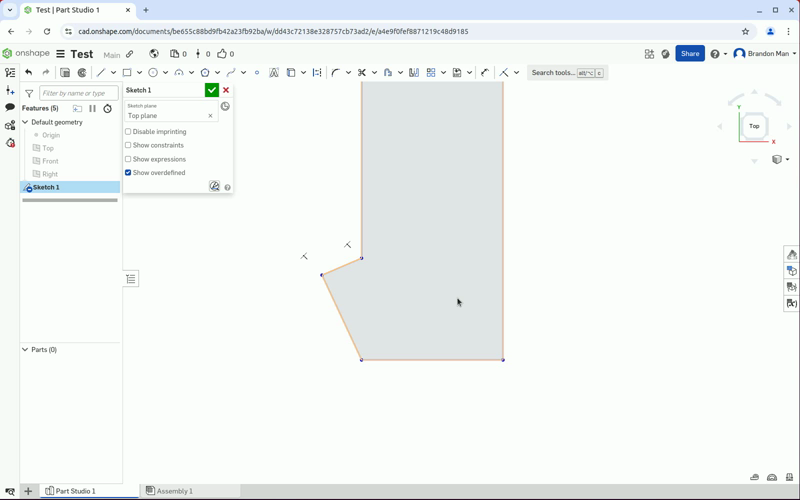
click(457, 297)
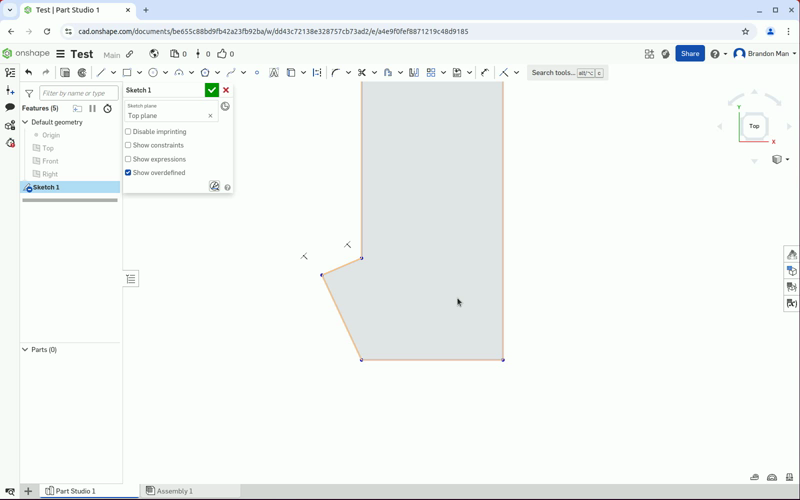
scroll(-6)
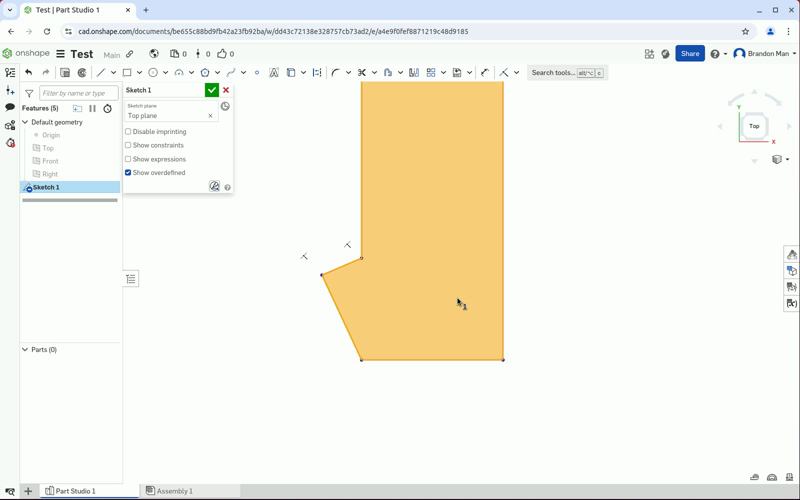
scroll(-6)
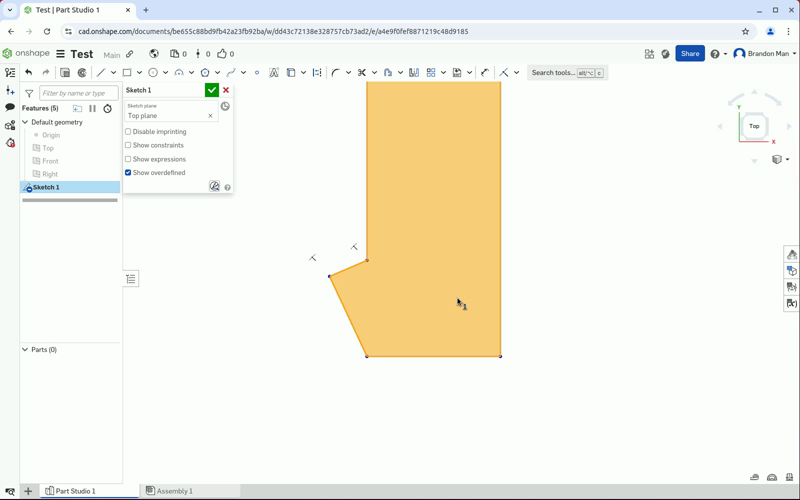
scroll(-6)
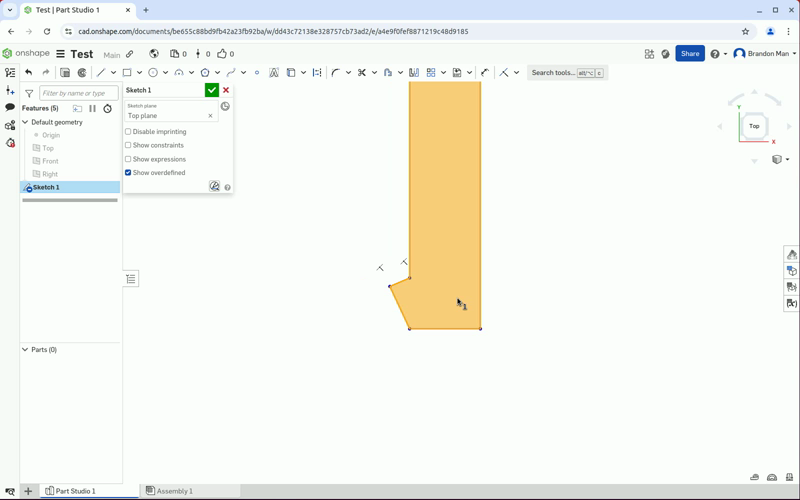
scroll(-6)
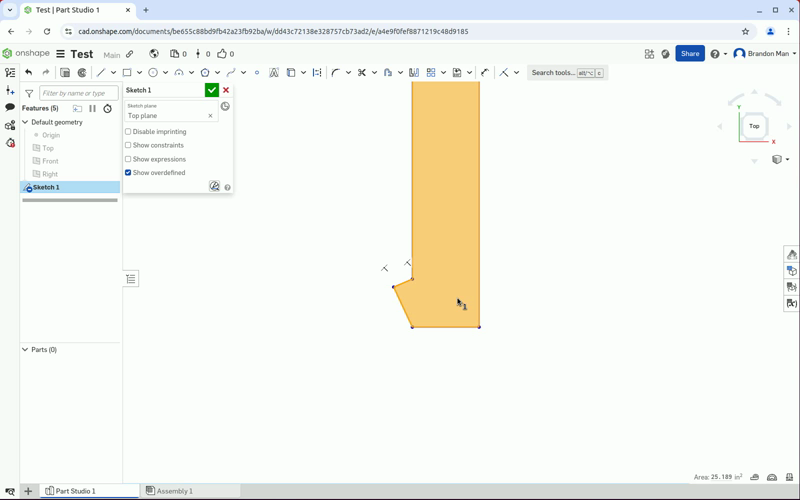
scroll(-6)
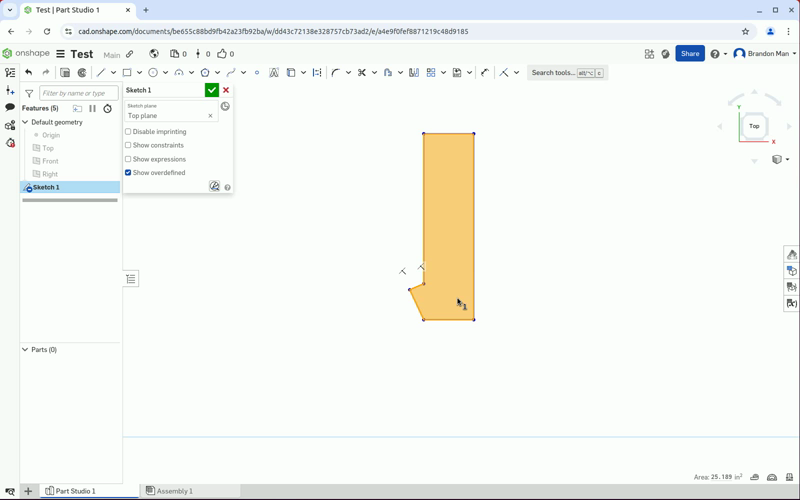
scroll(-6)
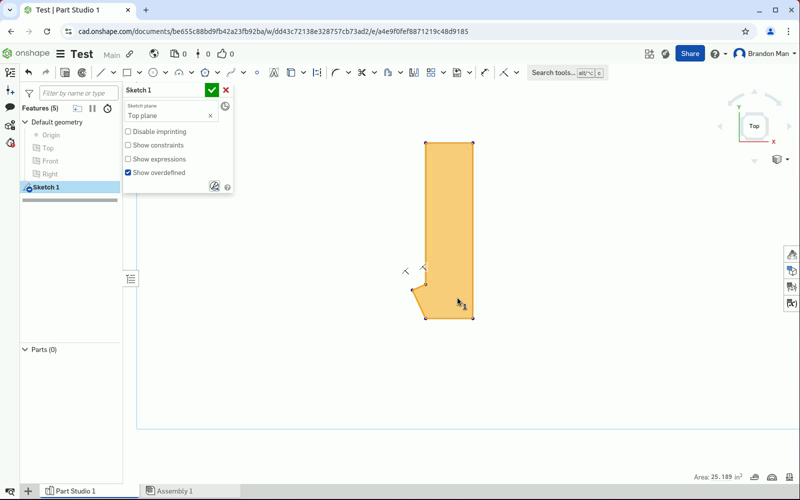
scroll(-6)
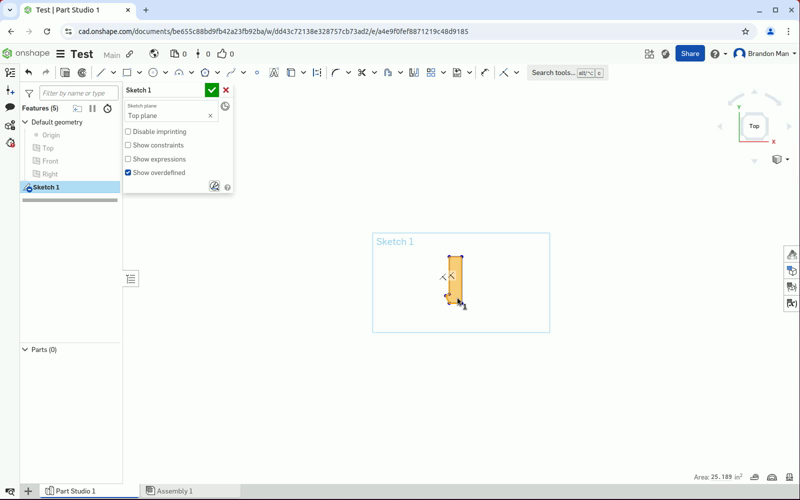
mouse_move(73, 352)
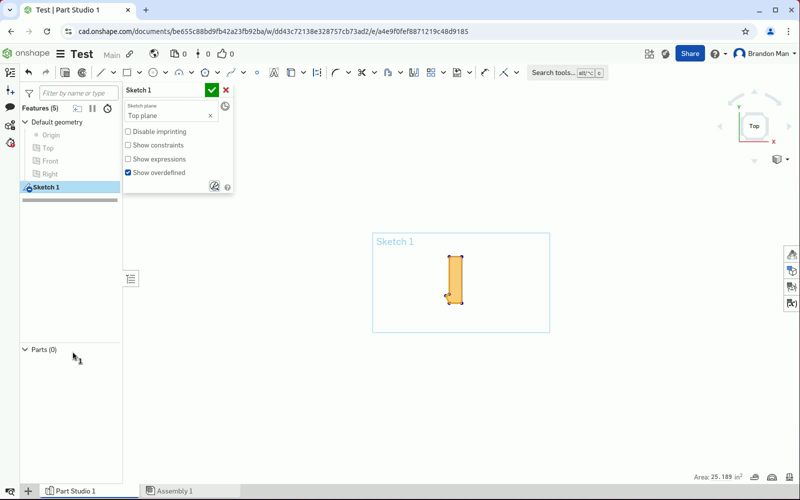
key(shift+y)
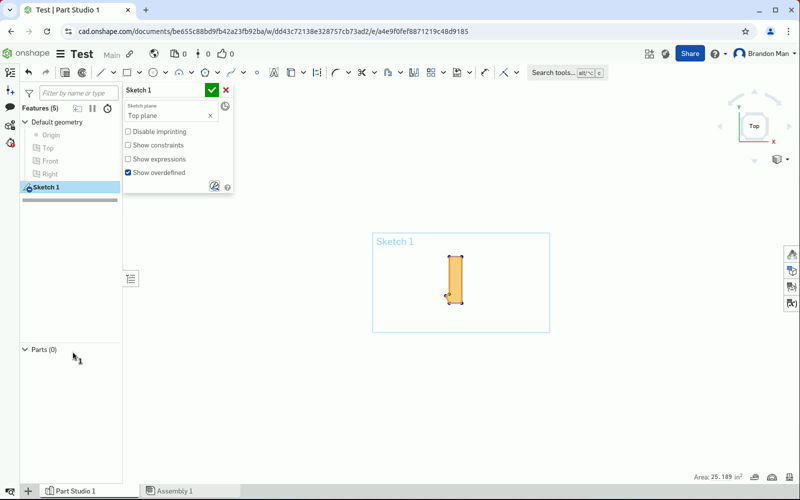
key(shift+e)
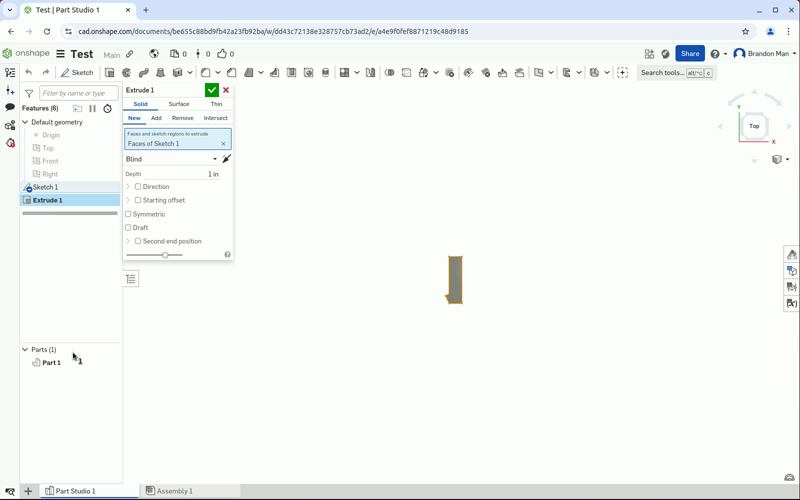
mouse_move(143, 106)
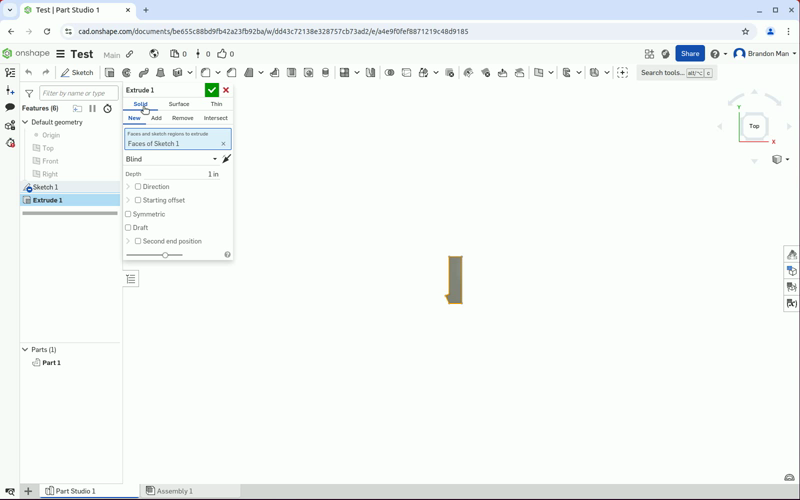
click(143, 106)
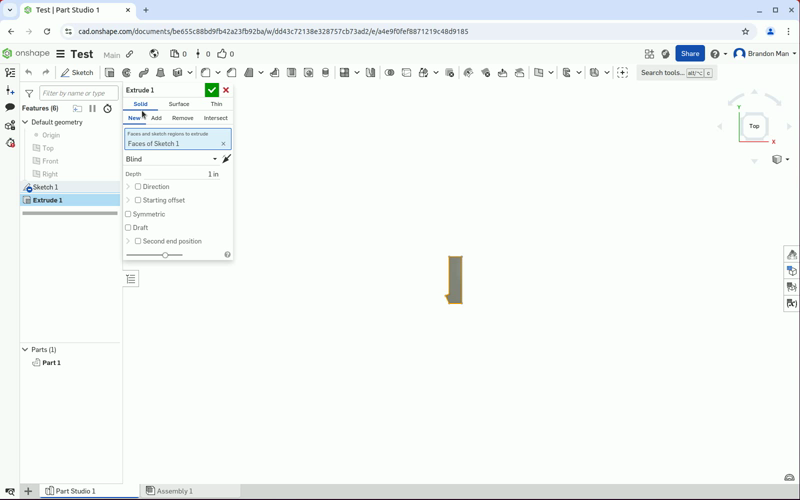
mouse_move(137, 120)
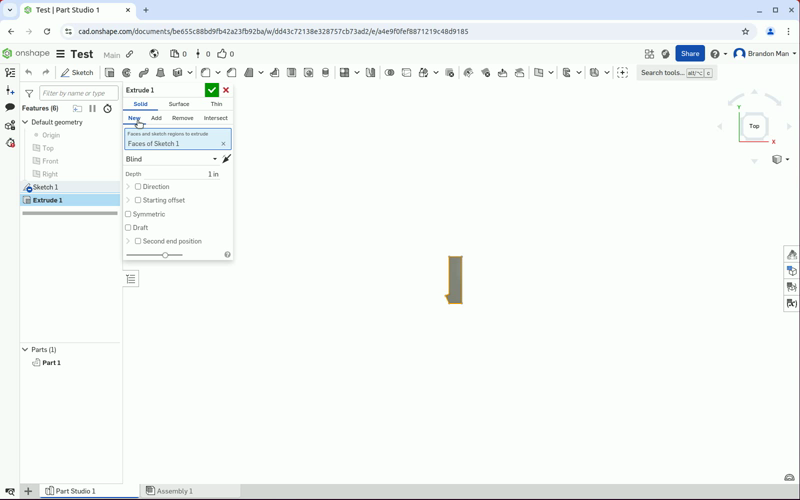
click(137, 120)
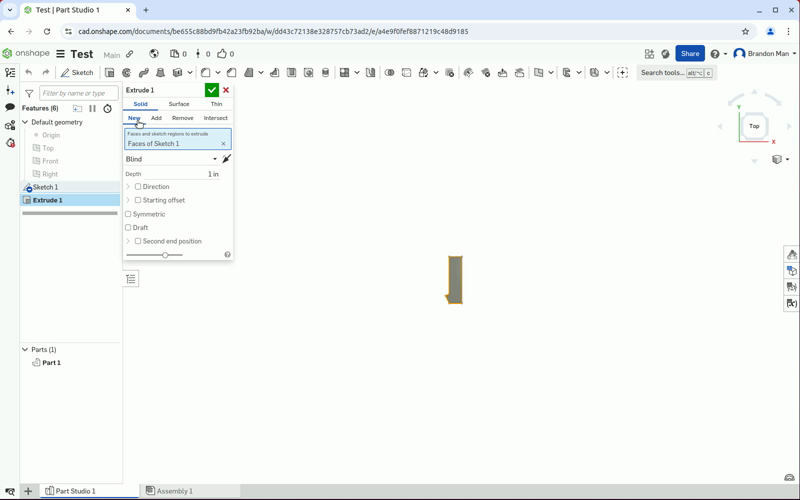
key(tab, 4)
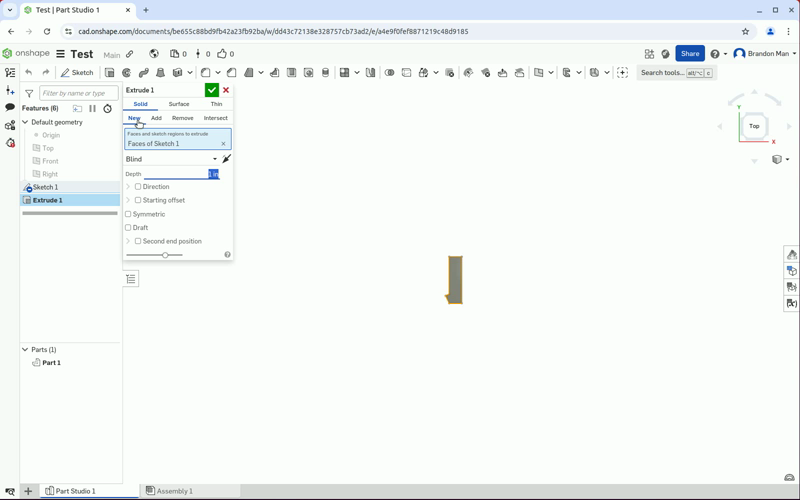
text(5.055)
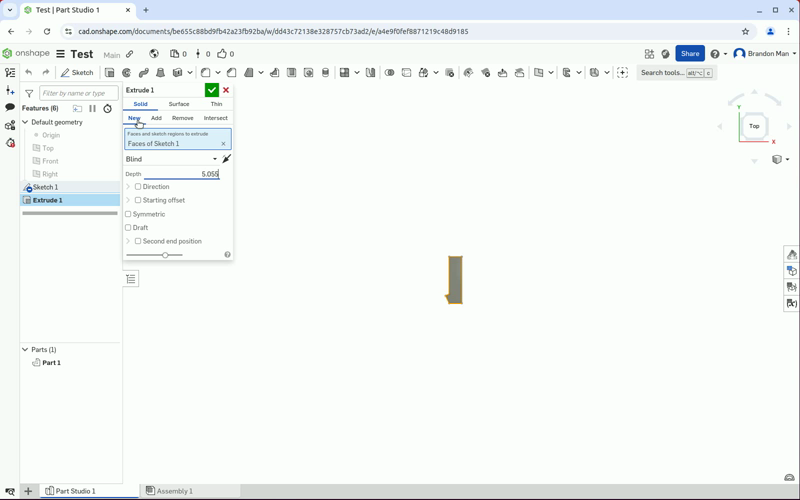
key(enter)
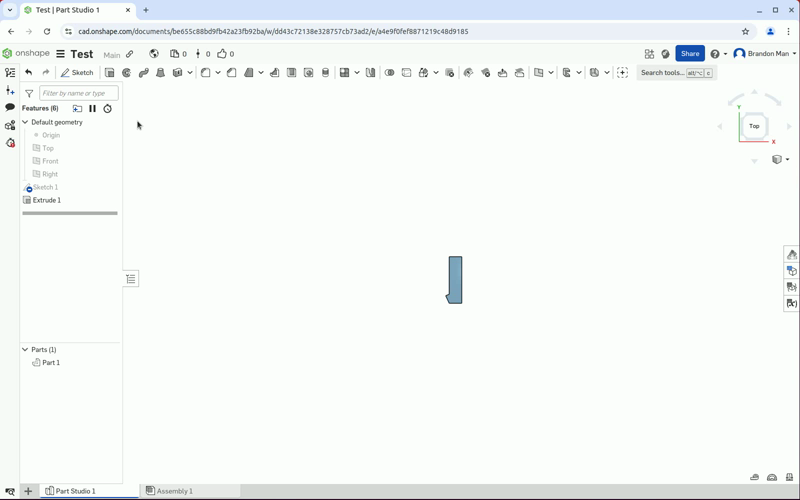
key(shift+h)
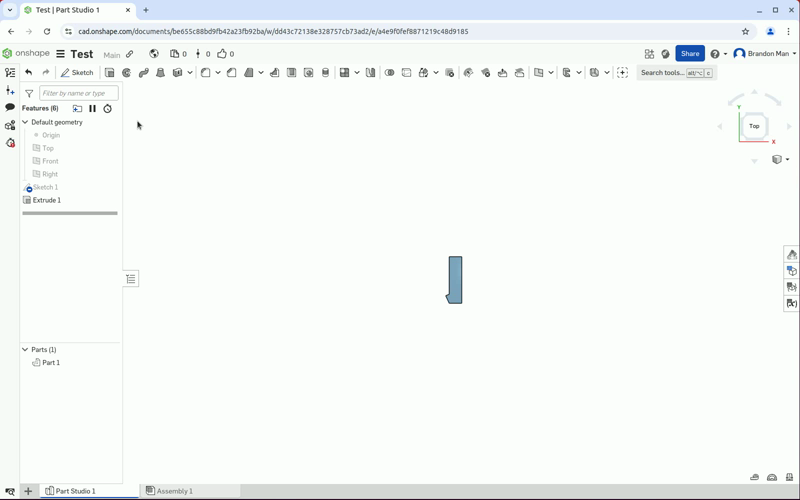
key(shift+h)
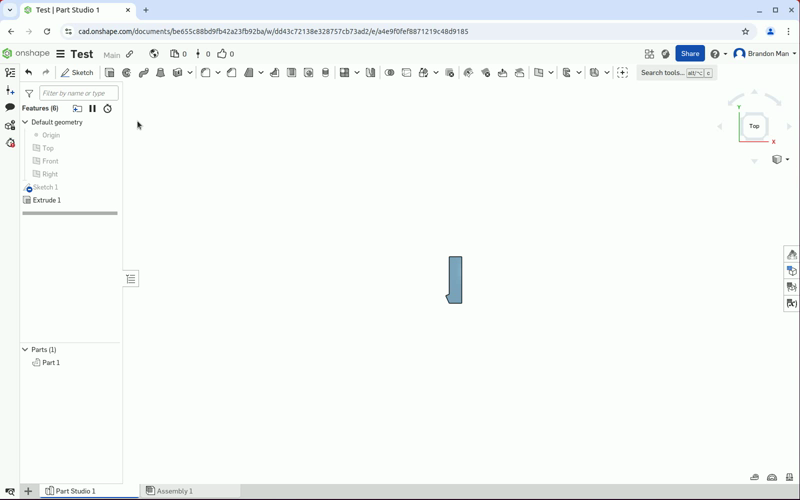
mouse_move(73, 189)
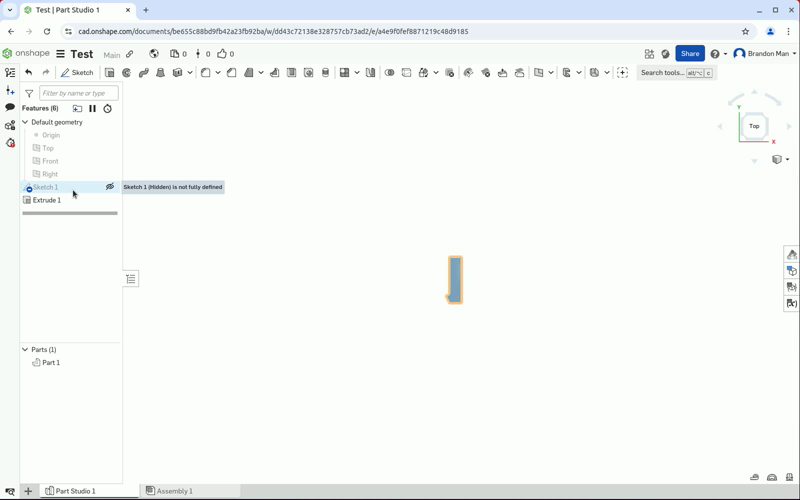
click(73, 189)
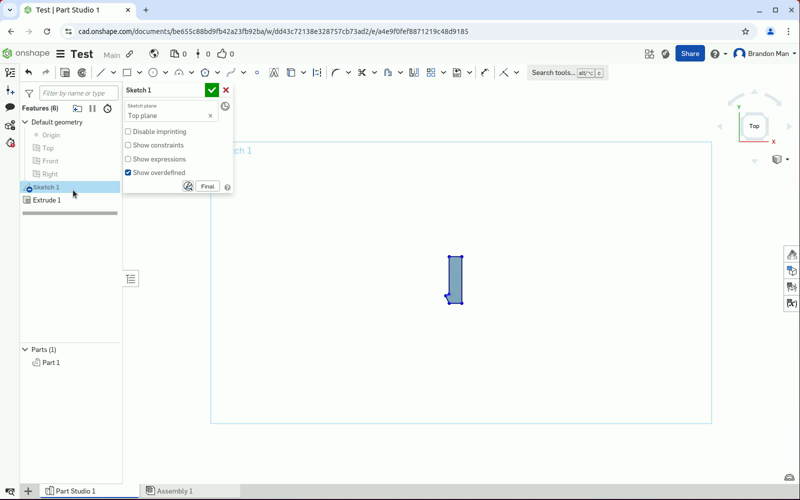
mouse_move(229, 92)
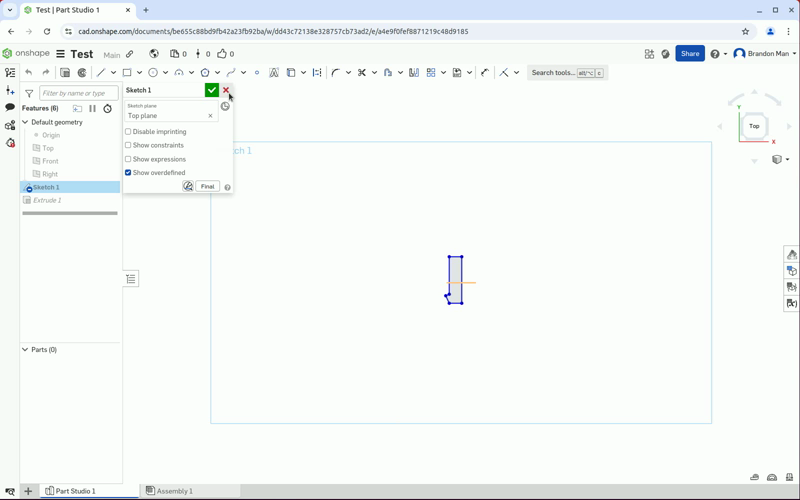
click(229, 92)
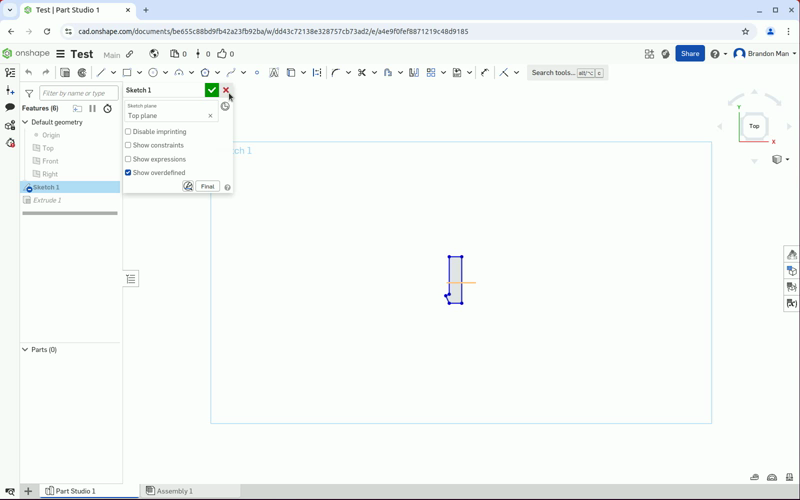
key(shift+s)
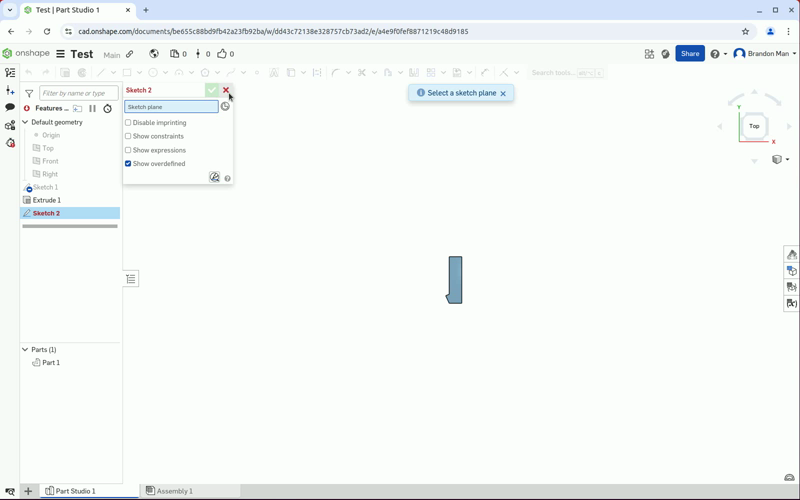
mouse_move(73, 150)
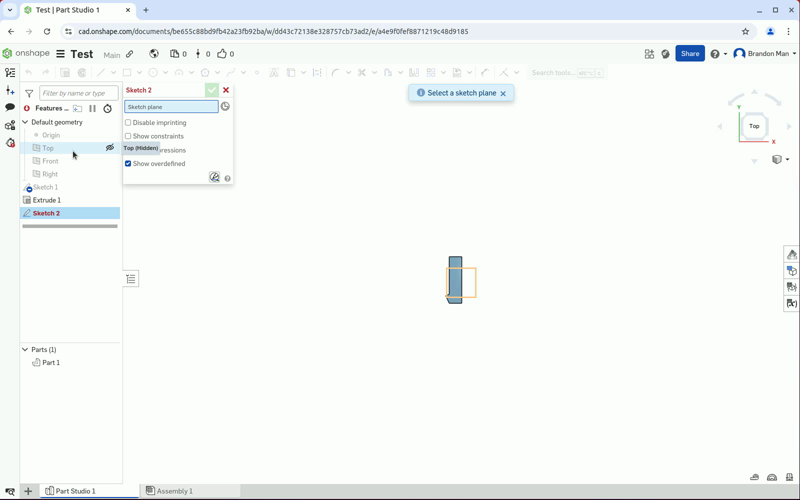
click(73, 150)
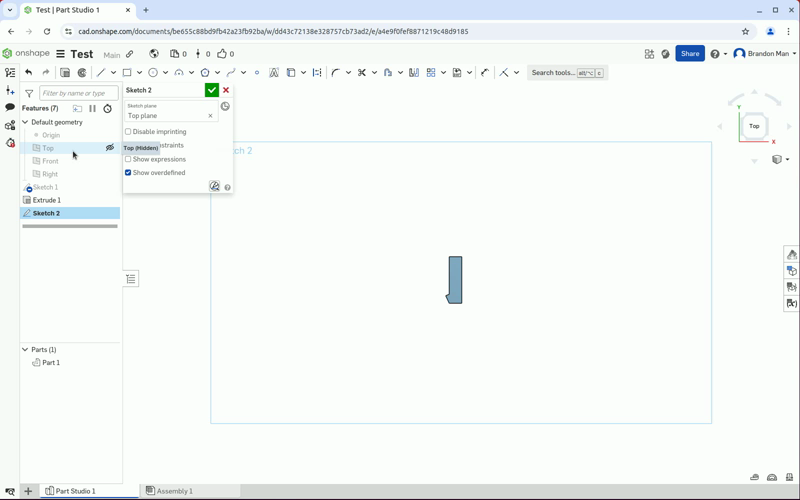
mouse_move(73, 352)
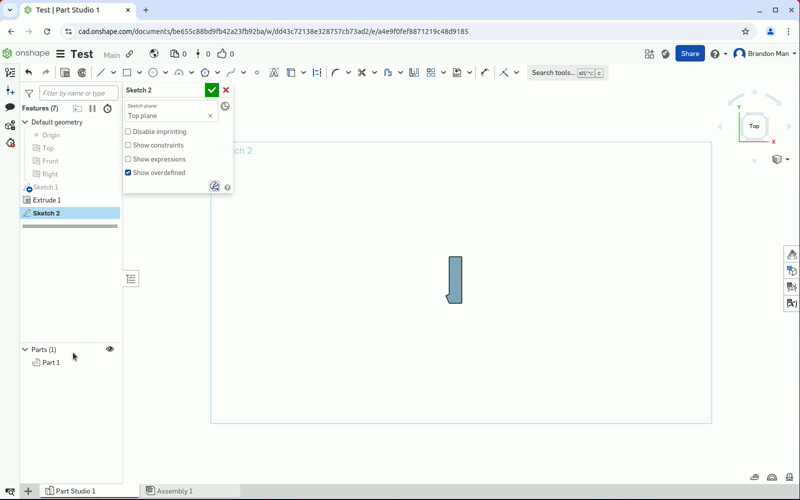
key(y)
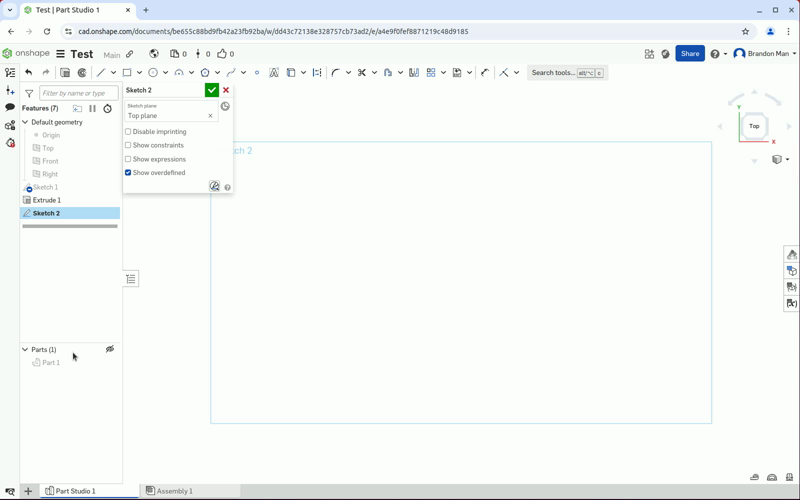
key(l)
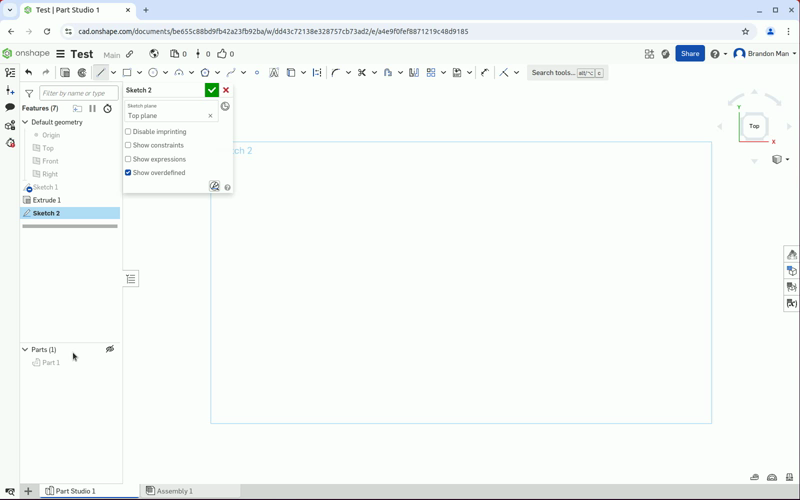
key_down(shift)
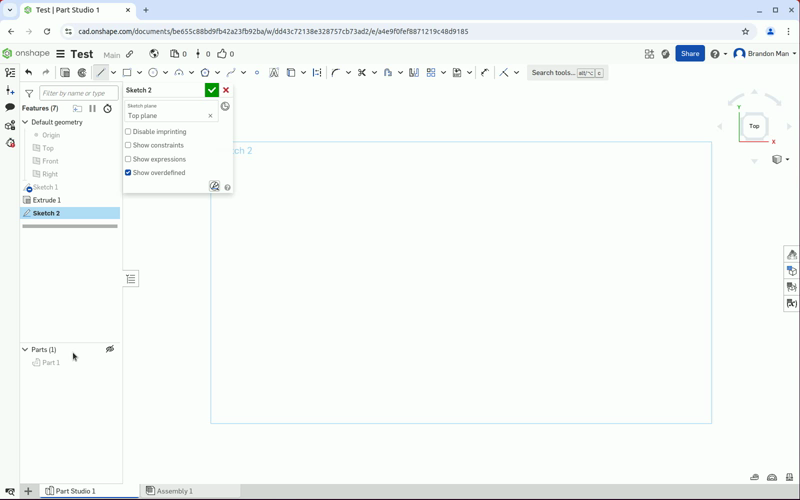
mouse_move(362, 199)
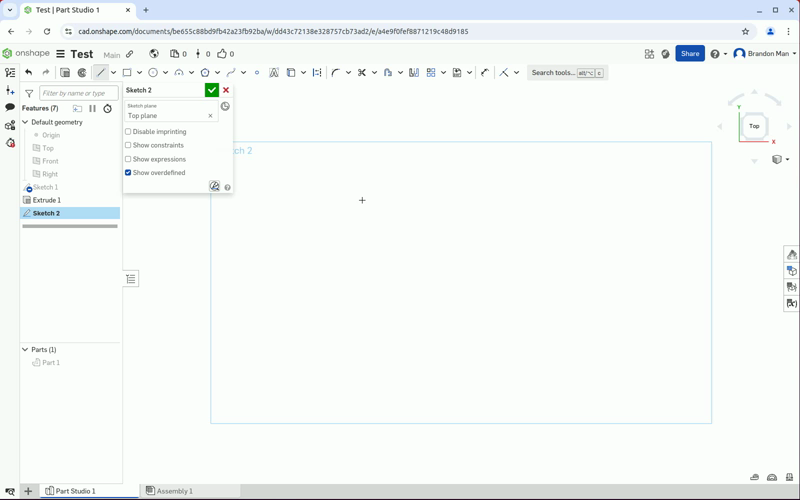
click(362, 199)
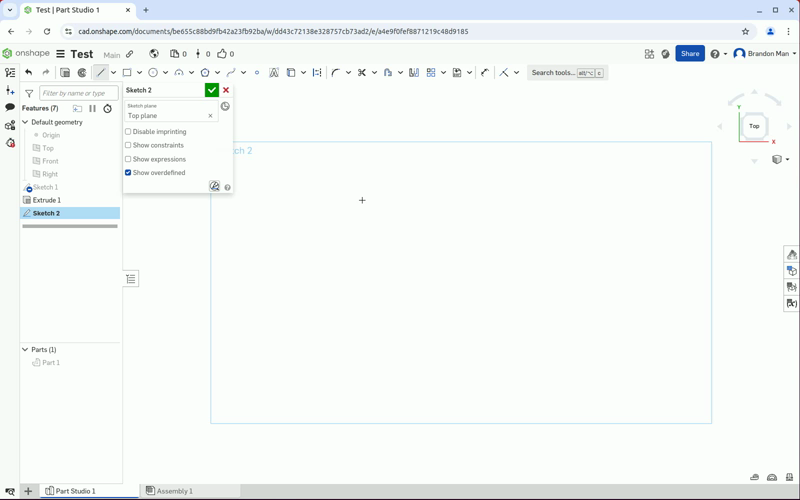
key_up(shift)
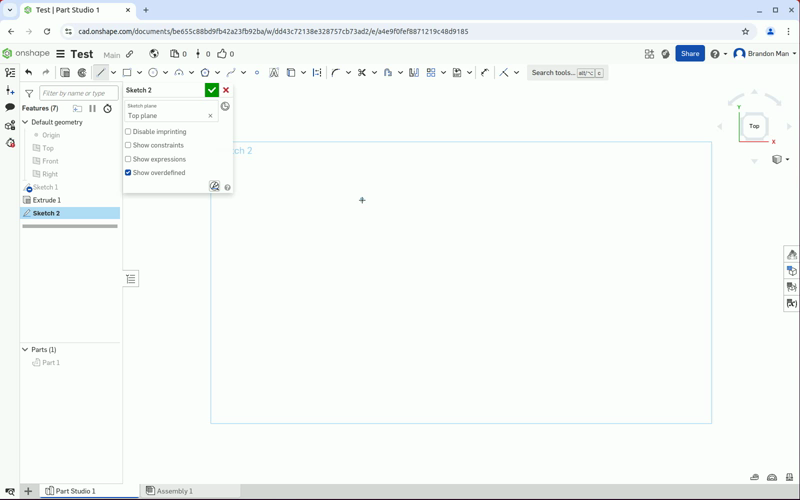
key_down(shift)
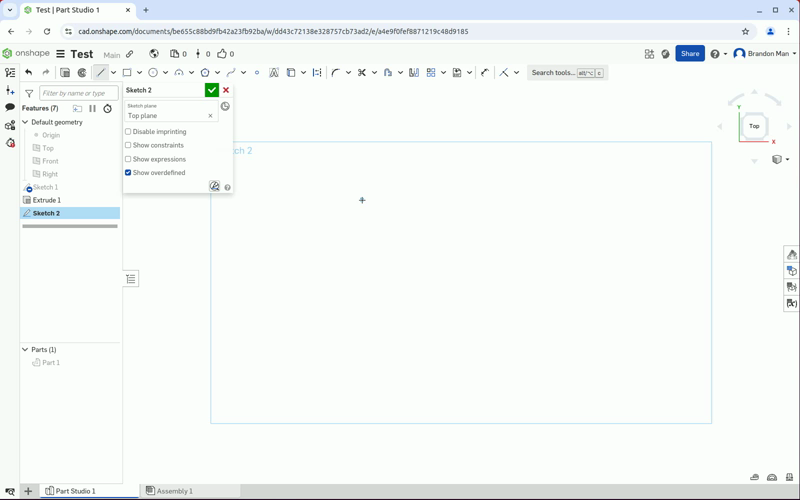
mouse_move(392, 199)
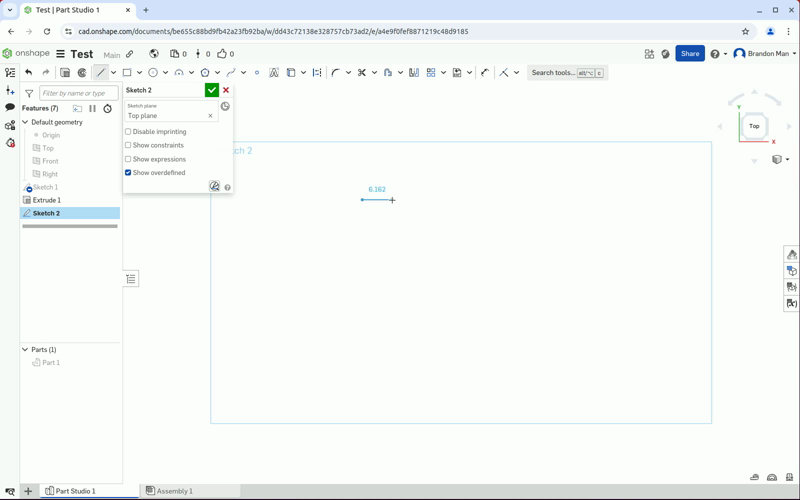
mouse_move(366, 207)
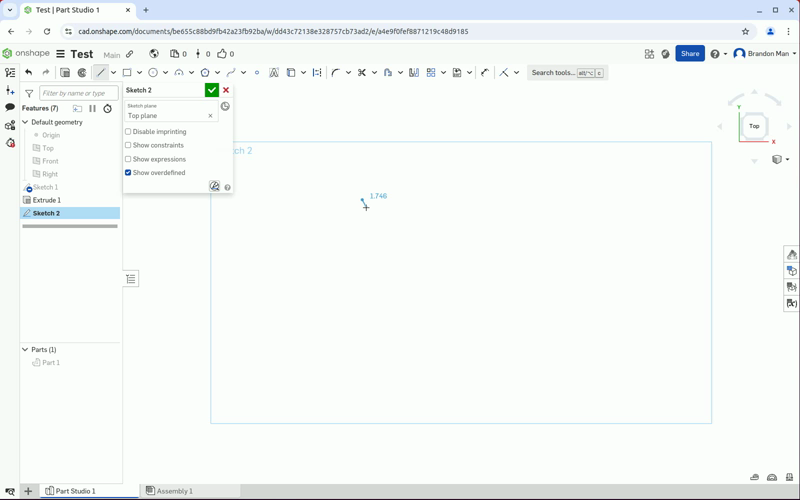
click(366, 207)
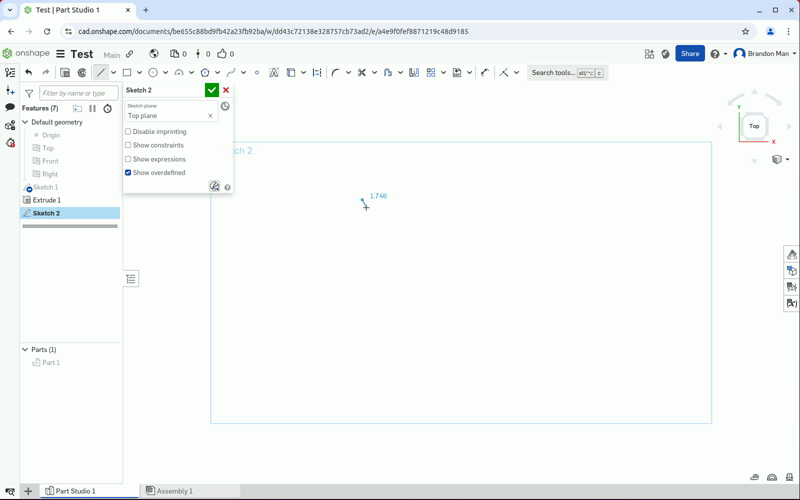
key_up(shift)
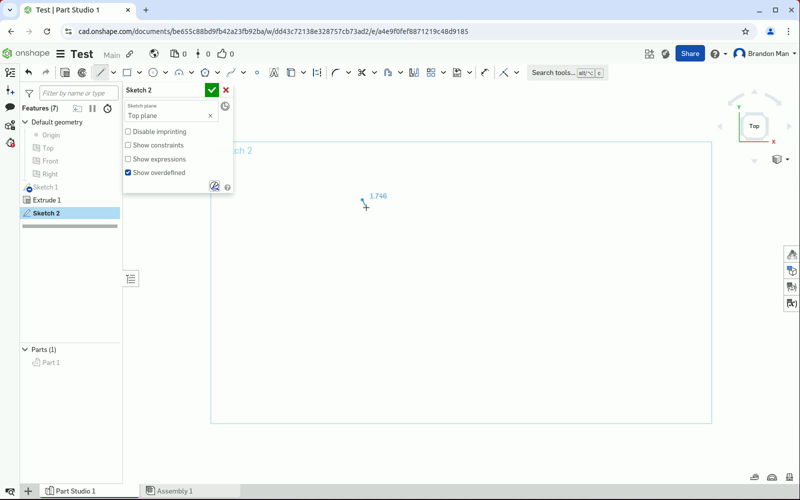
key_down(shift)
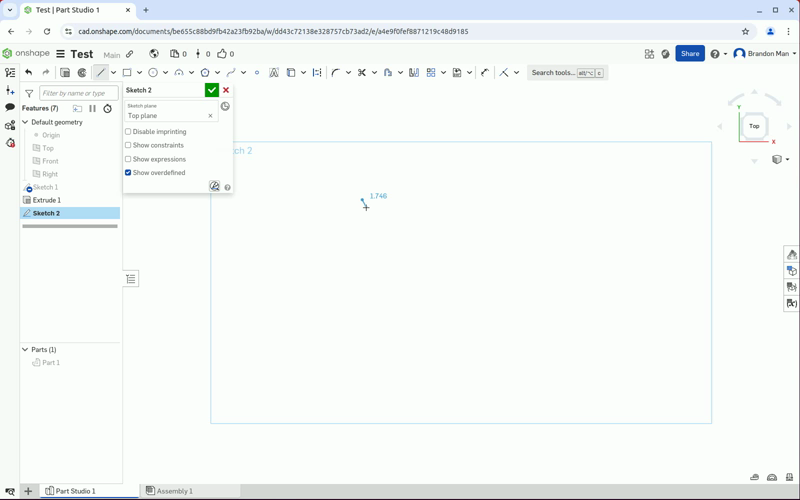
mouse_move(396, 207)
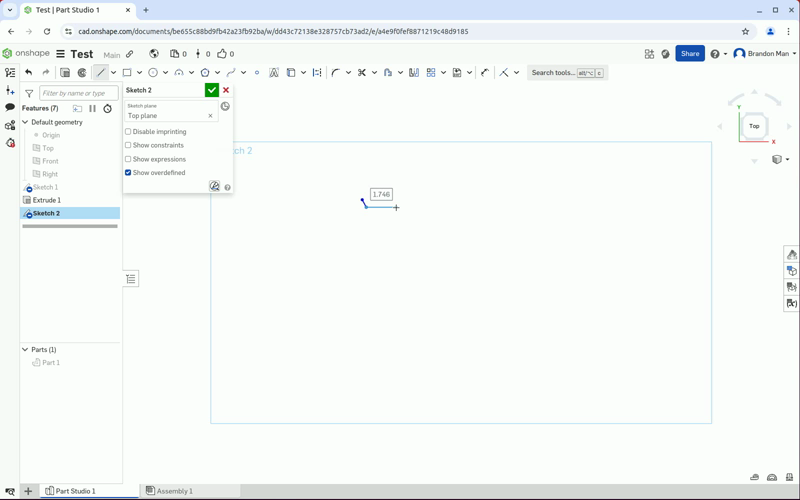
mouse_move(378, 207)
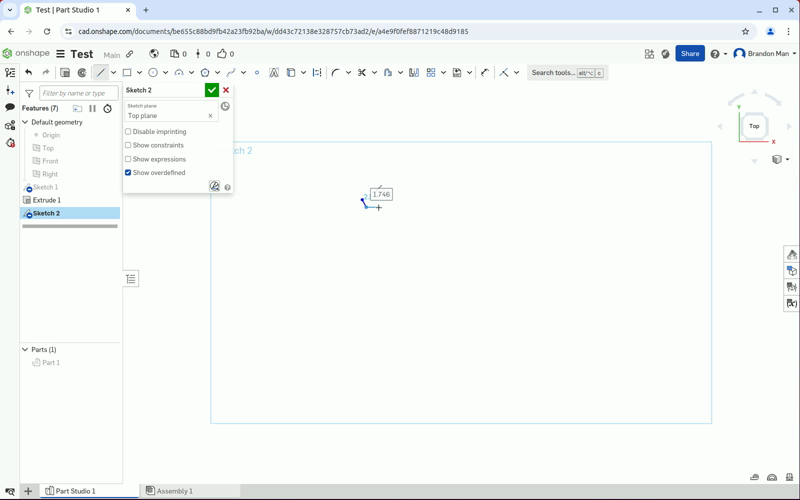
click(378, 207)
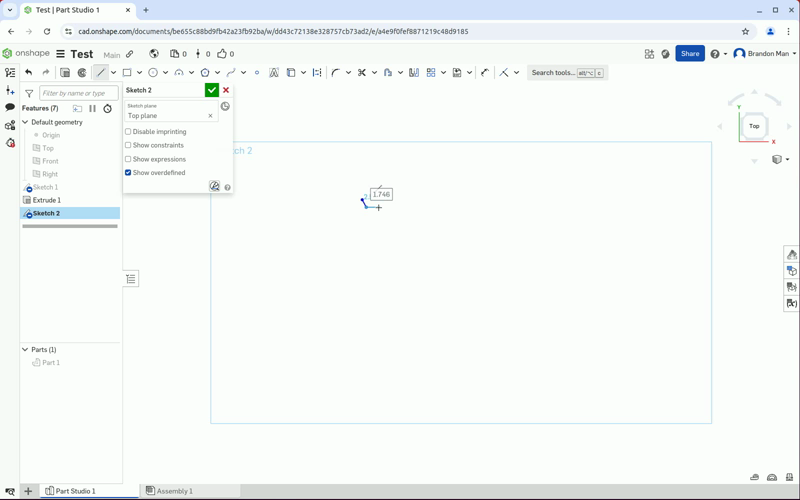
key_up(shift)
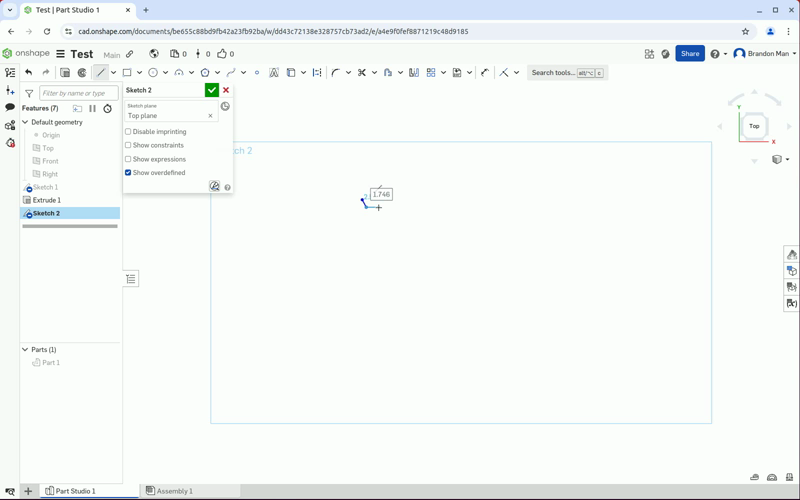
key_down(shift)
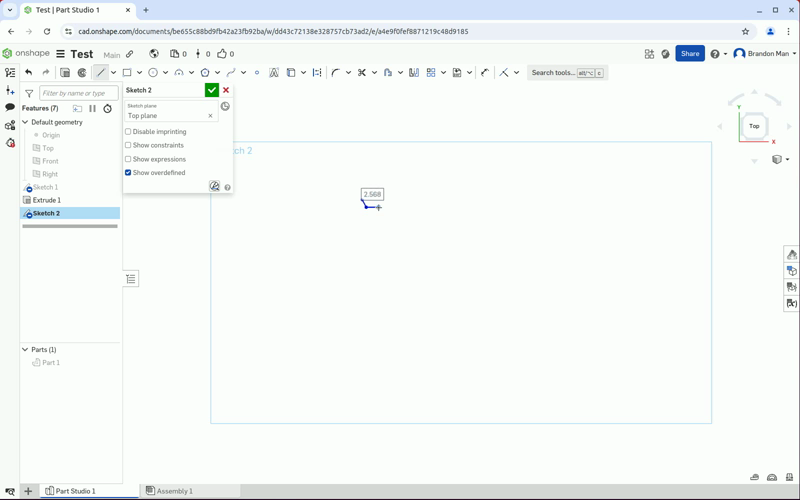
mouse_move(408, 207)
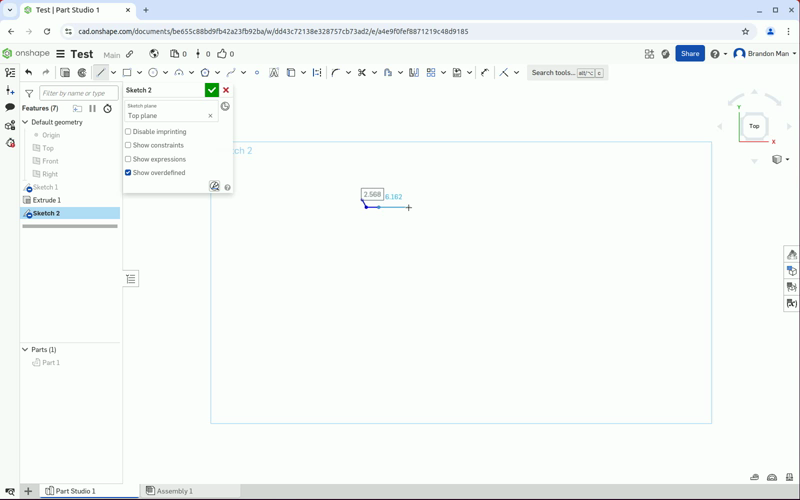
mouse_move(378, 169)
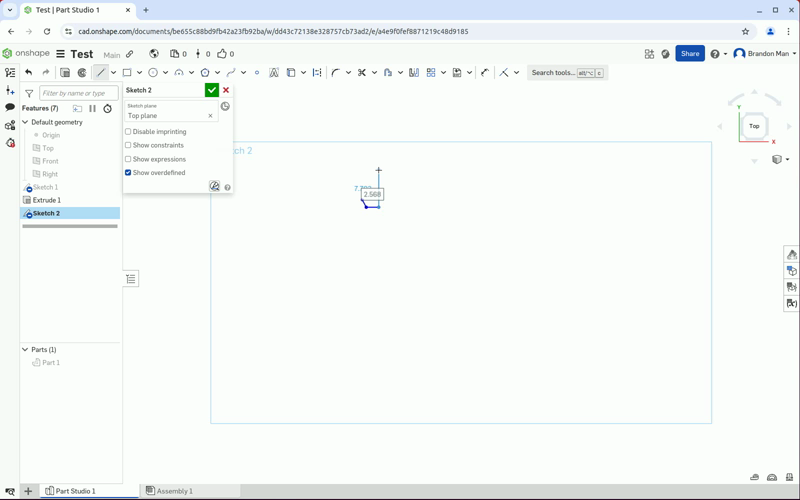
click(378, 169)
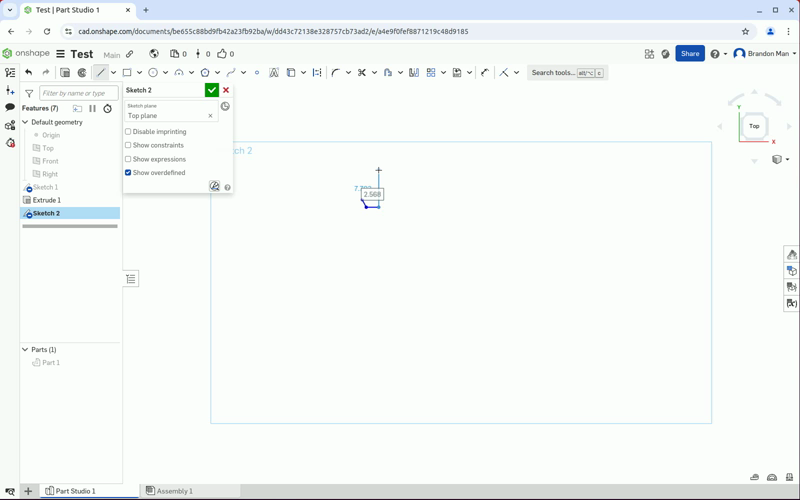
key_up(shift)
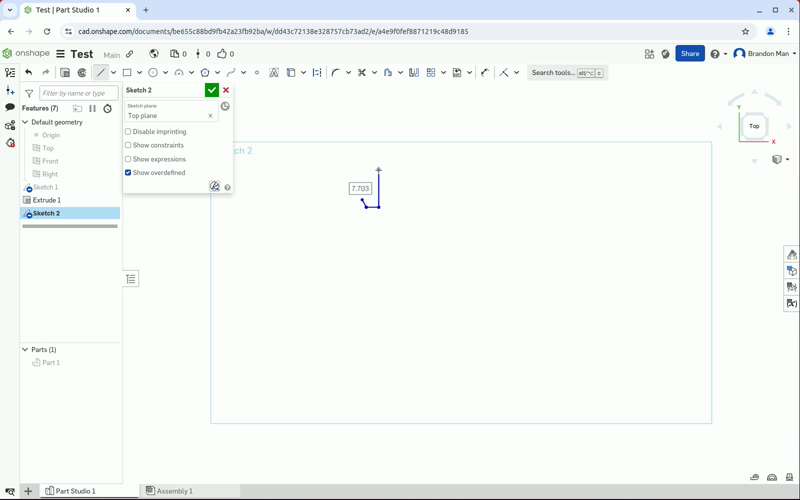
key_down(shift)
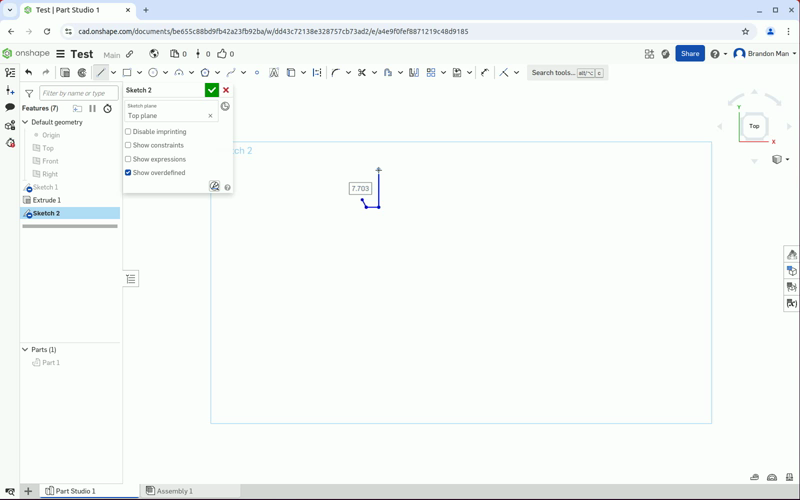
mouse_move(408, 169)
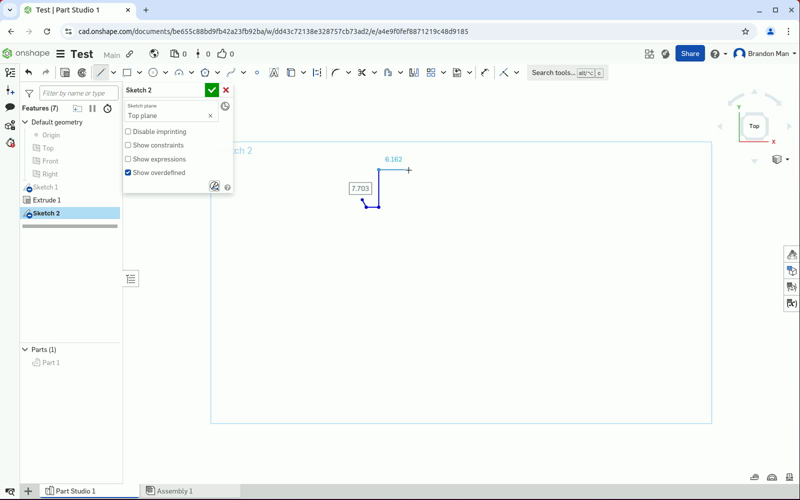
mouse_move(366, 169)
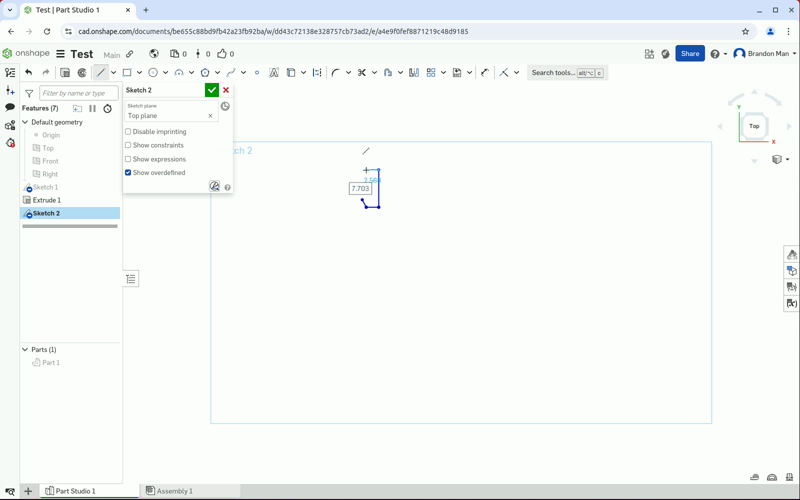
click(366, 169)
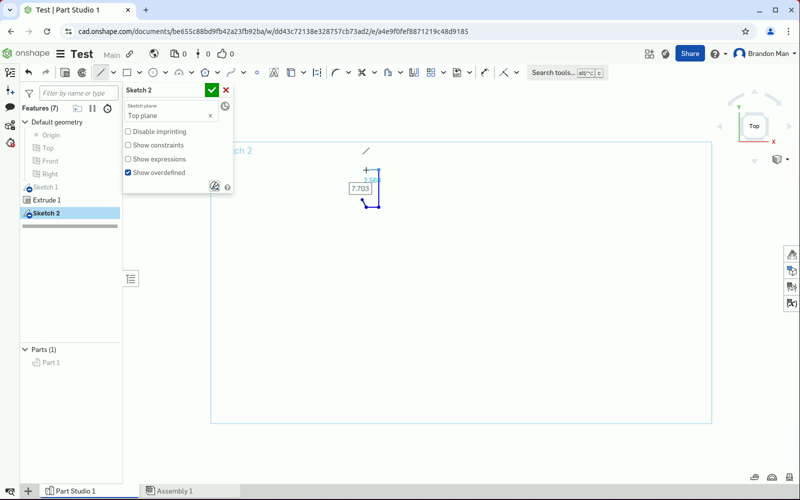
key_up(shift)
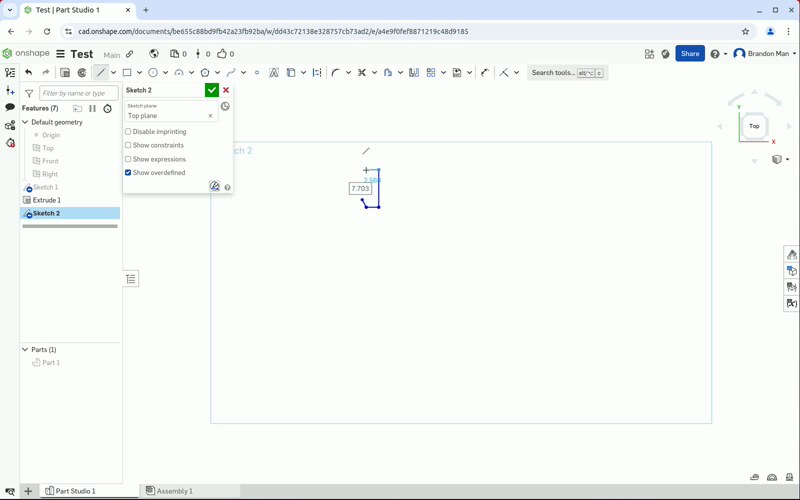
key_down(shift)
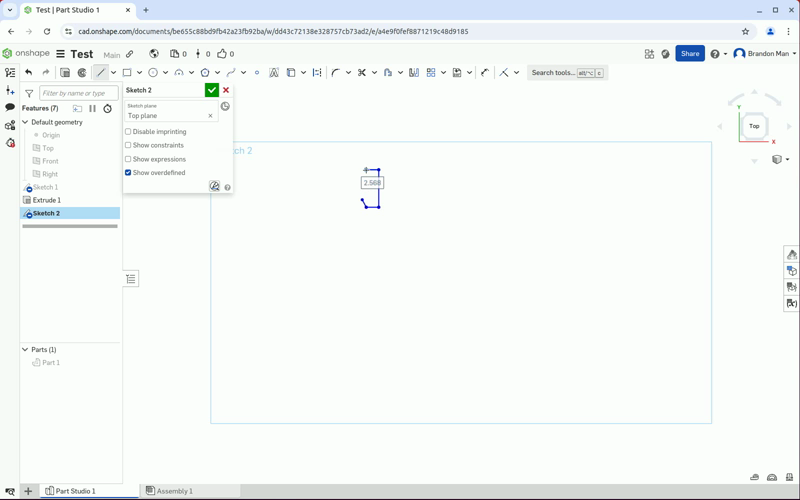
mouse_move(396, 169)
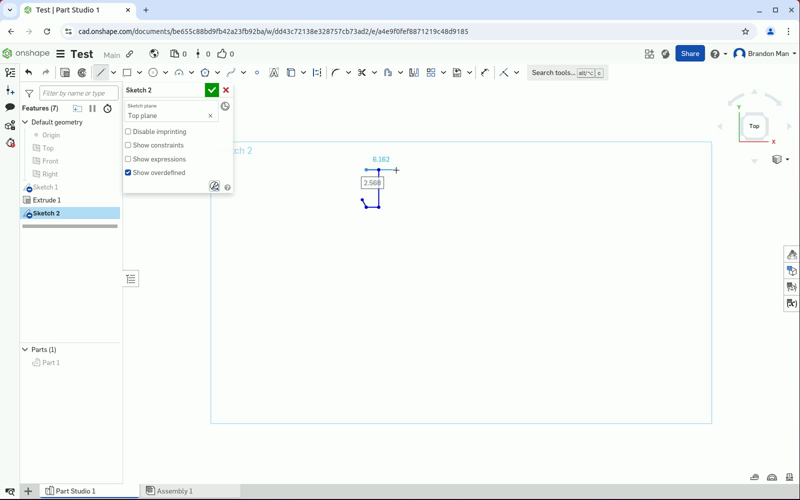
mouse_move(366, 197)
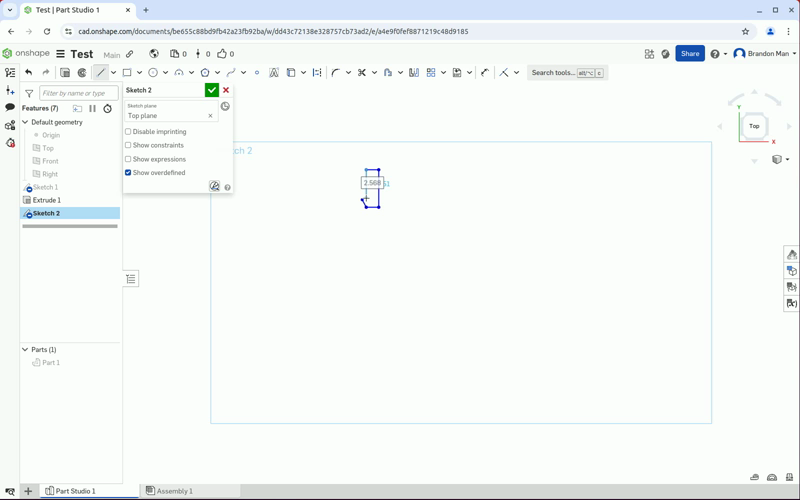
scroll(6)
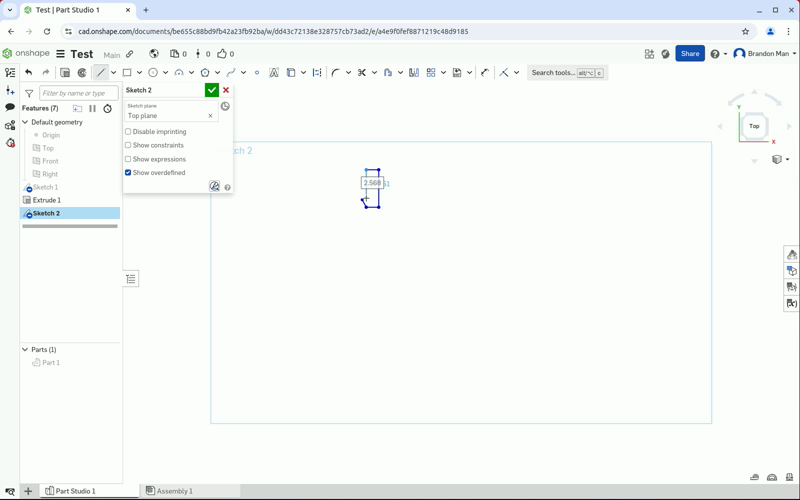
scroll(6)
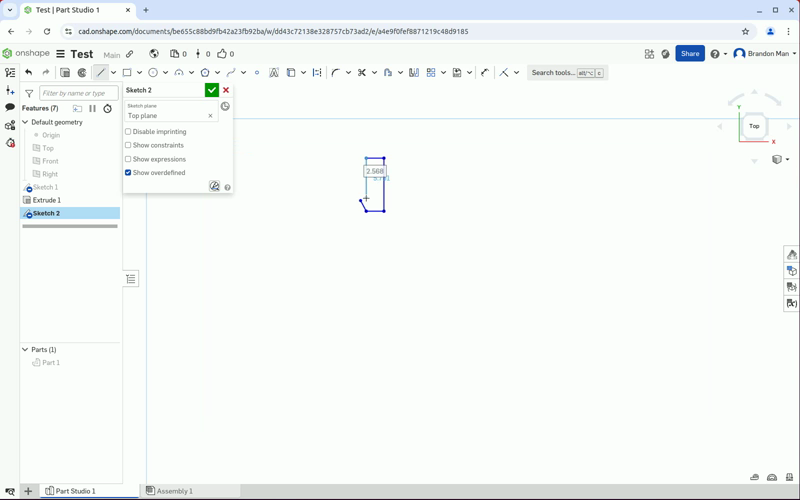
scroll(6)
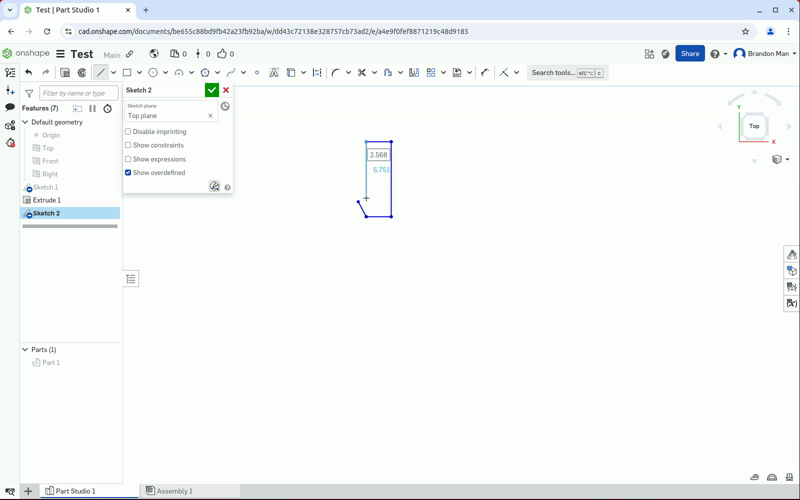
scroll(6)
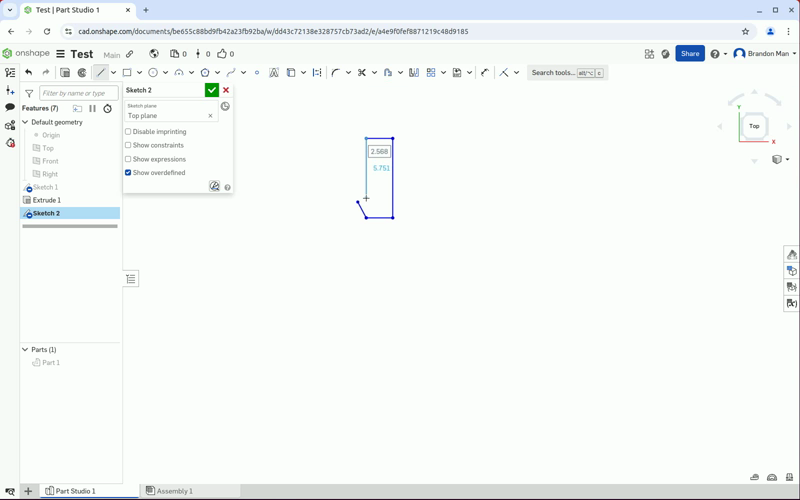
scroll(6)
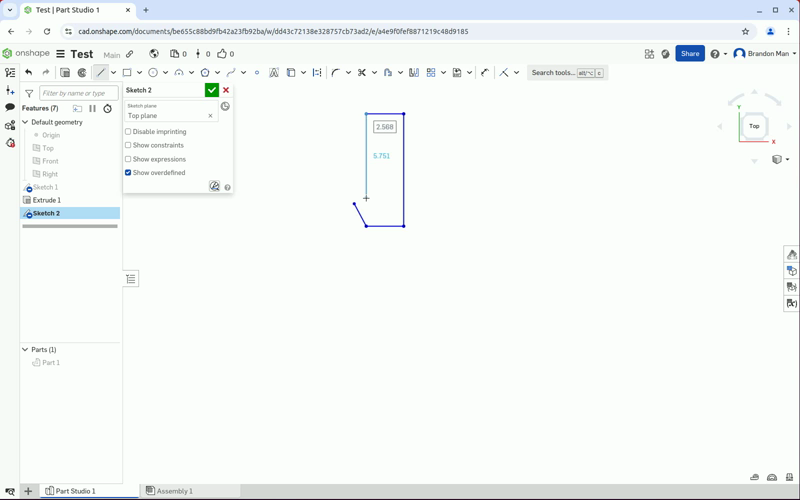
scroll(6)
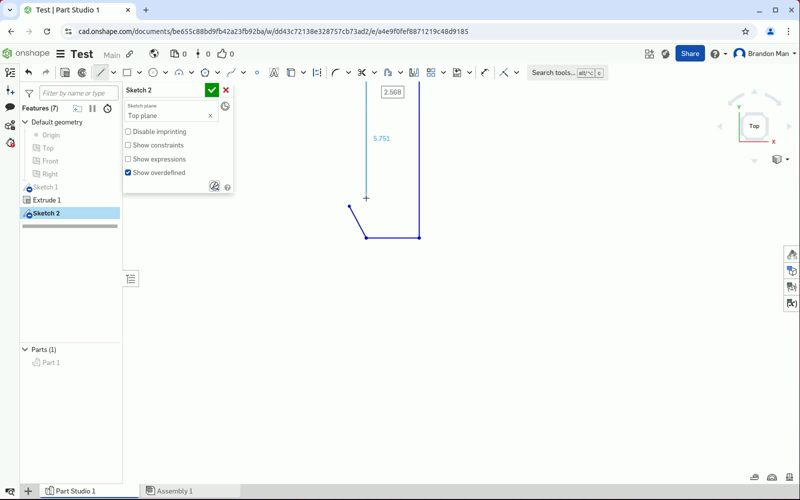
scroll(6)
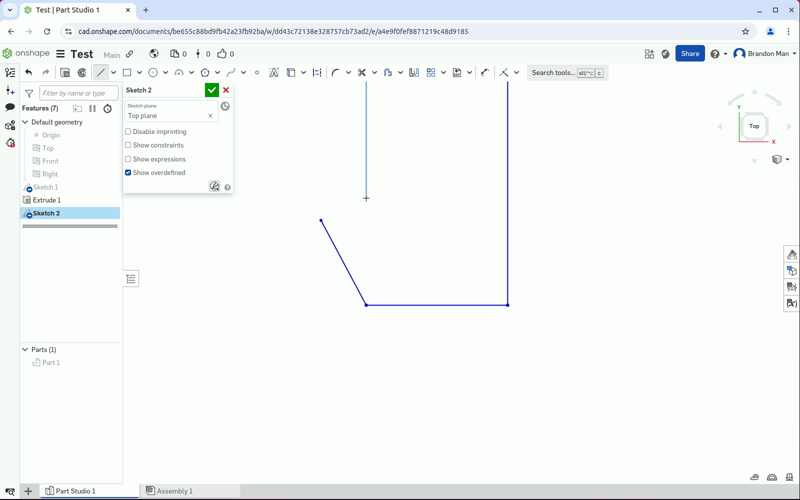
click(366, 197)
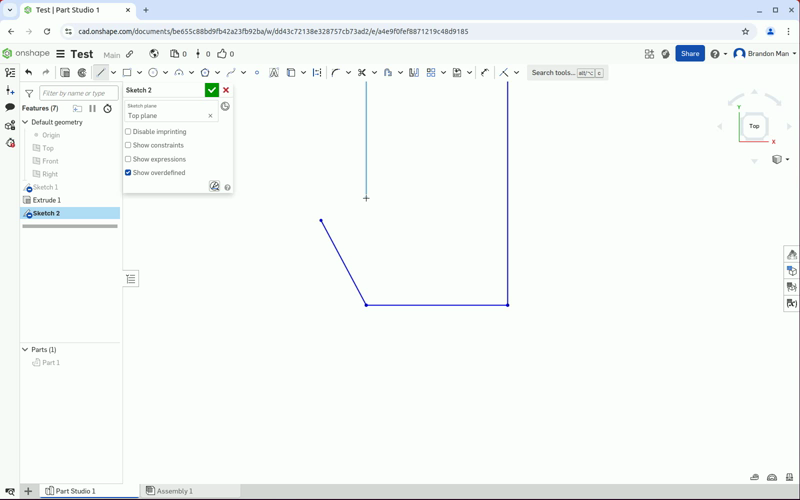
scroll(-6)
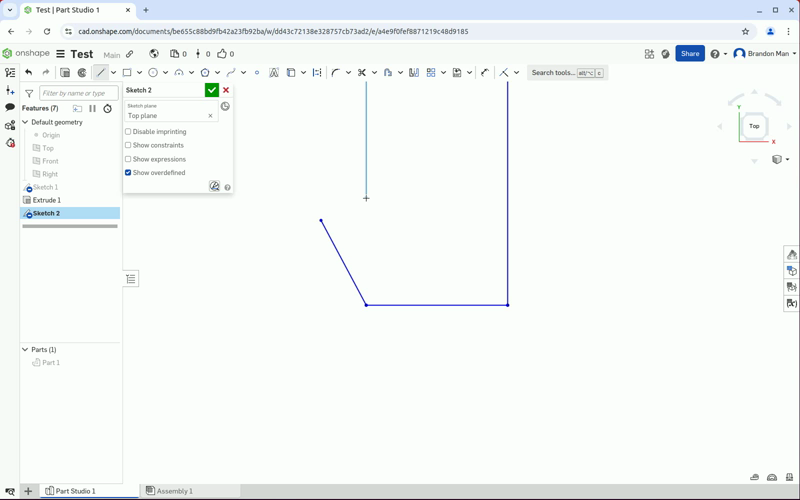
scroll(-6)
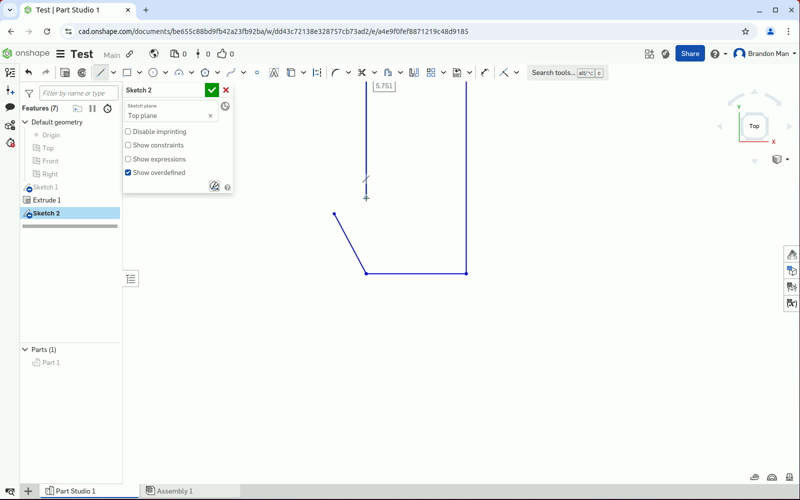
scroll(-6)
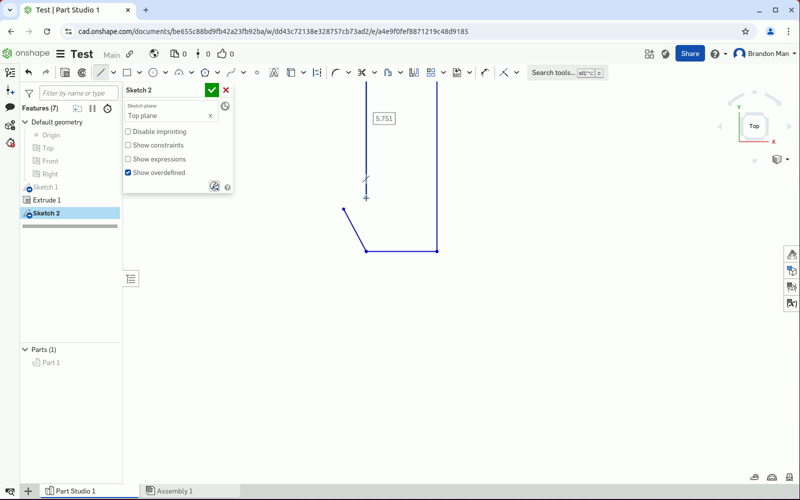
scroll(-6)
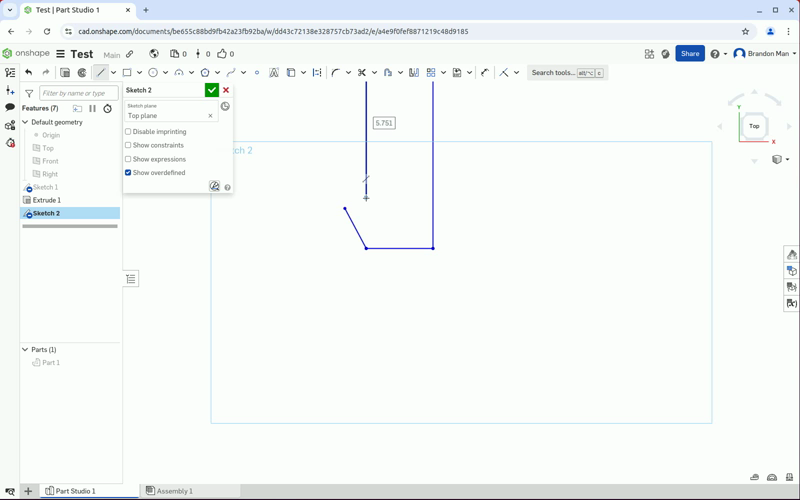
scroll(-6)
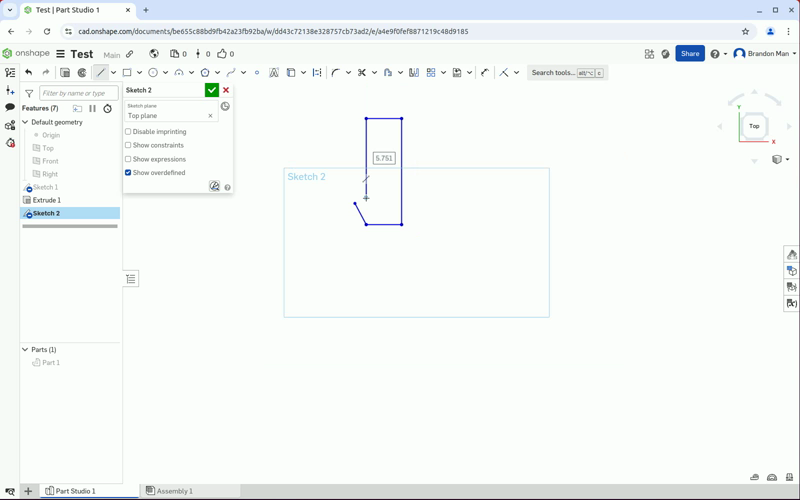
scroll(-6)
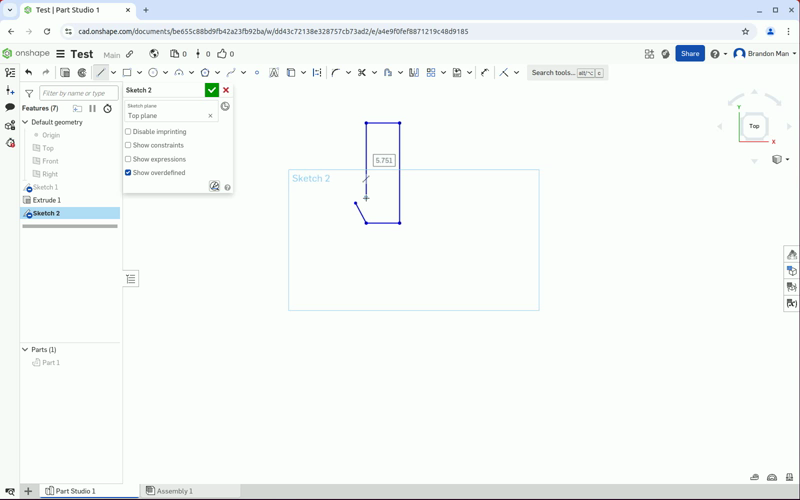
scroll(-6)
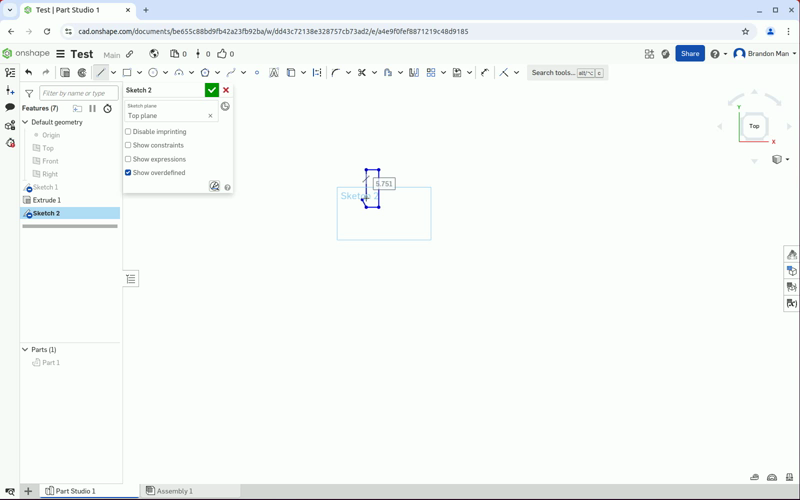
key_up(shift)
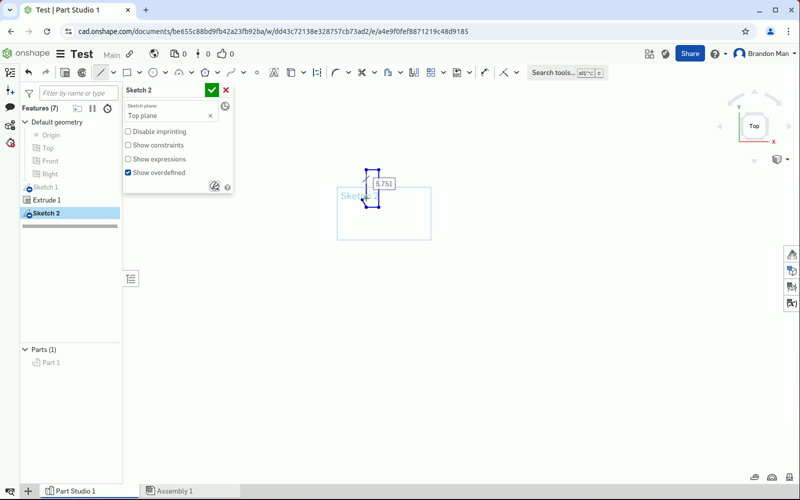
mouse_move(396, 197)
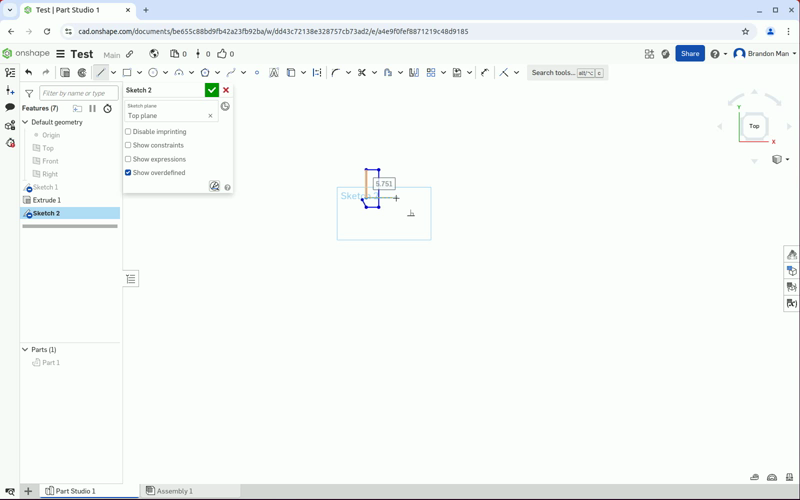
key_down(shift)
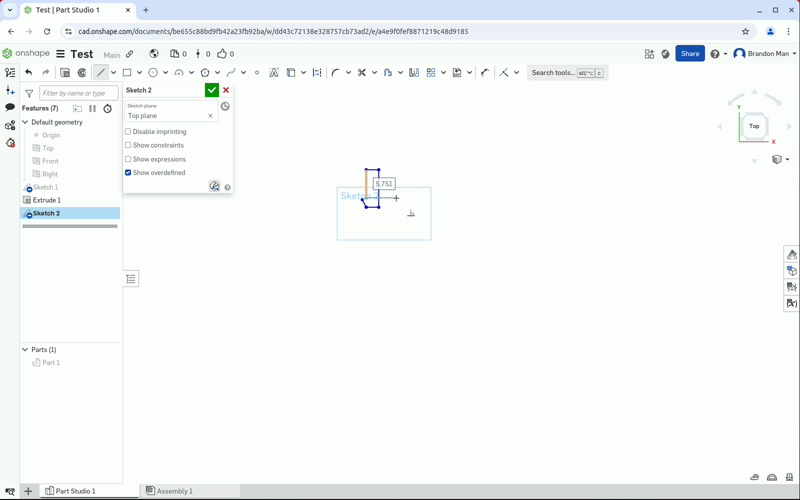
mouse_move(362, 199)
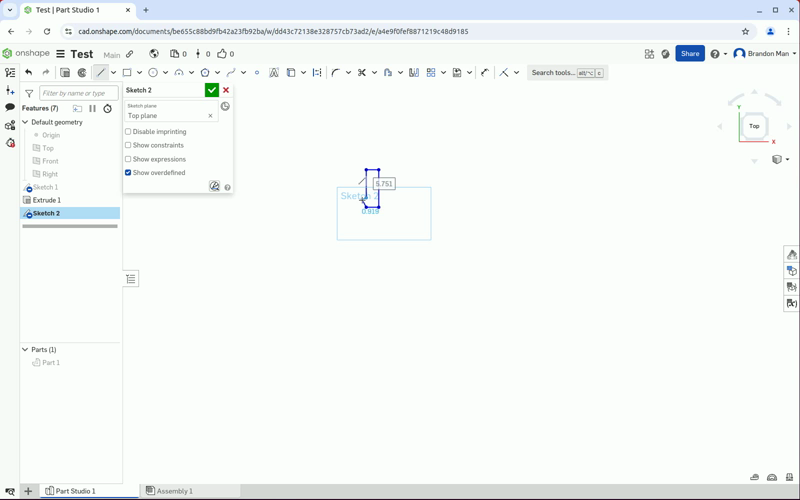
scroll(6)
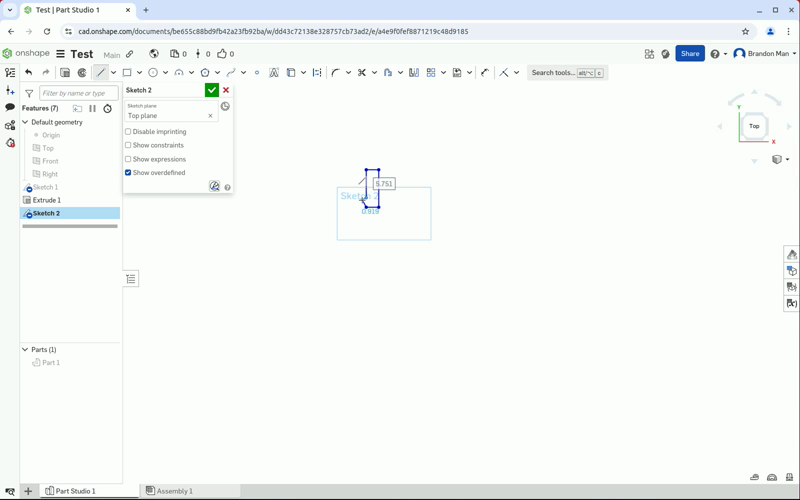
scroll(6)
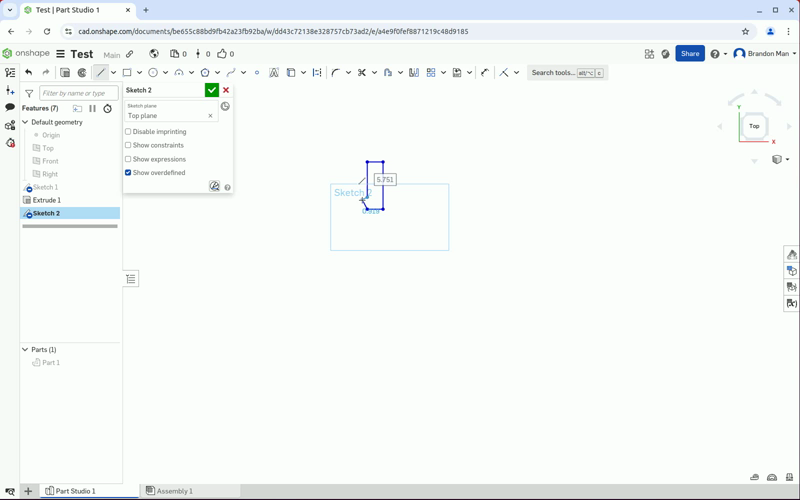
scroll(6)
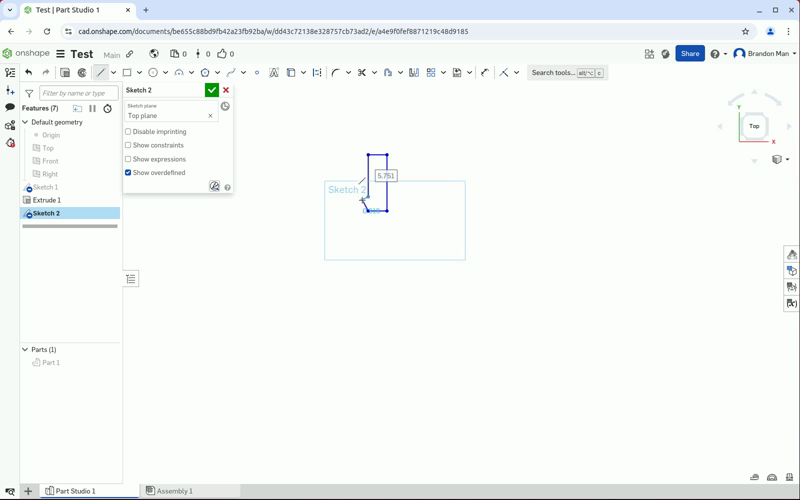
scroll(6)
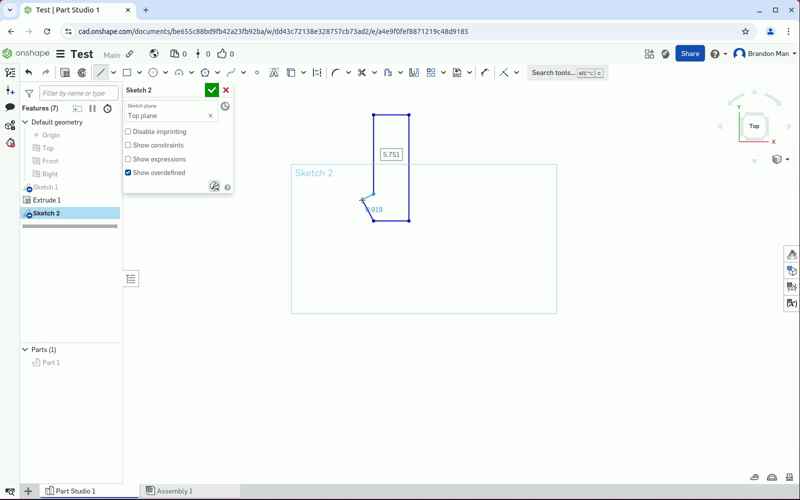
scroll(6)
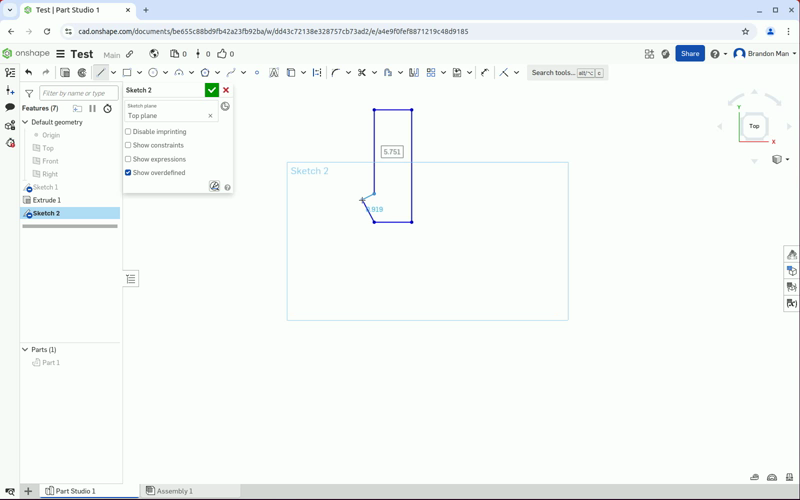
scroll(6)
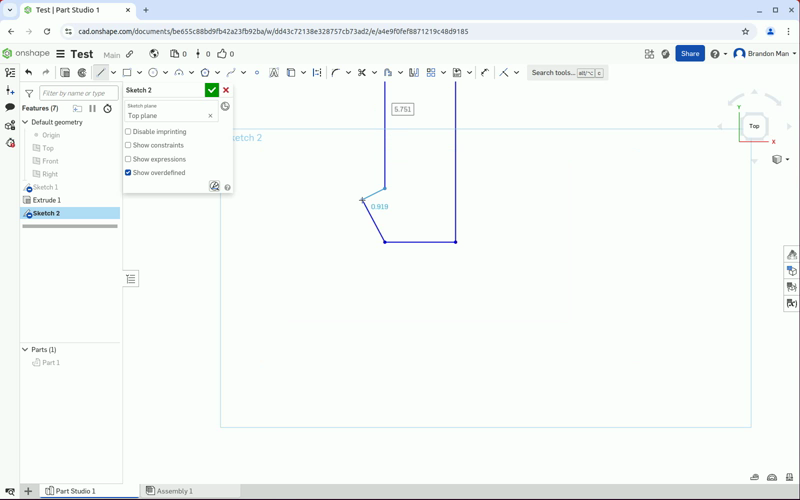
scroll(6)
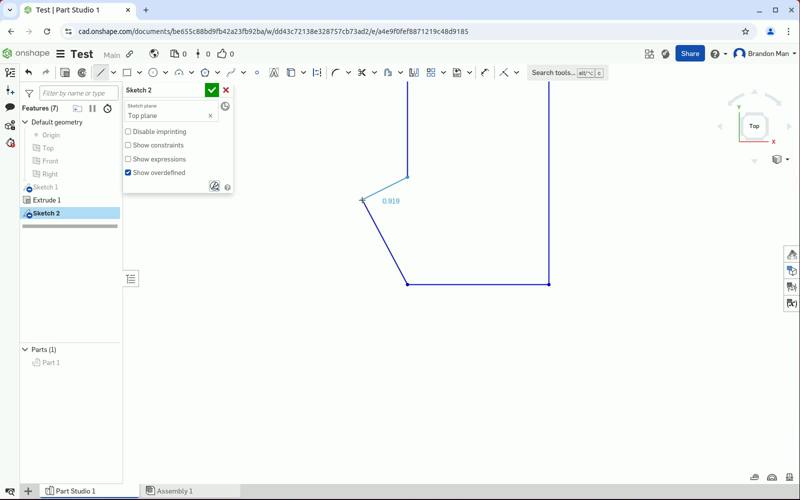
key_up(shift)
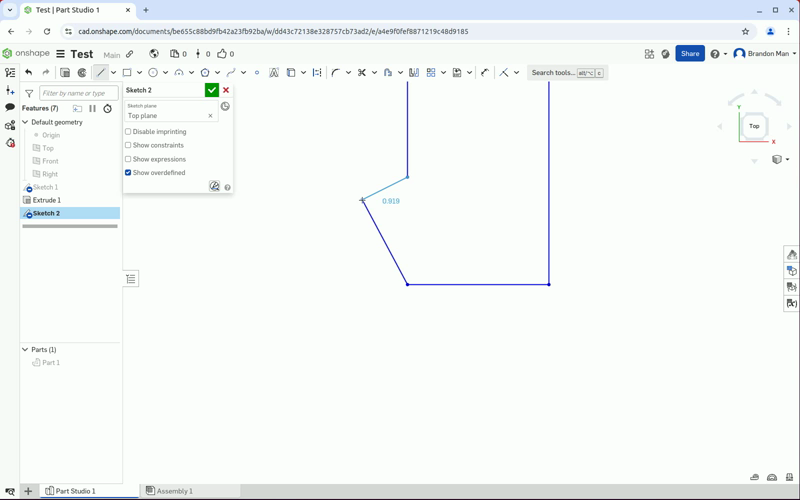
click(362, 199)
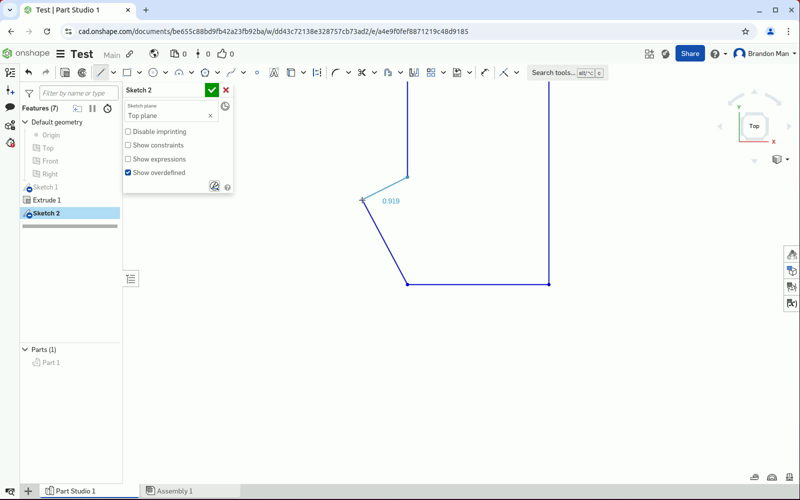
scroll(-6)
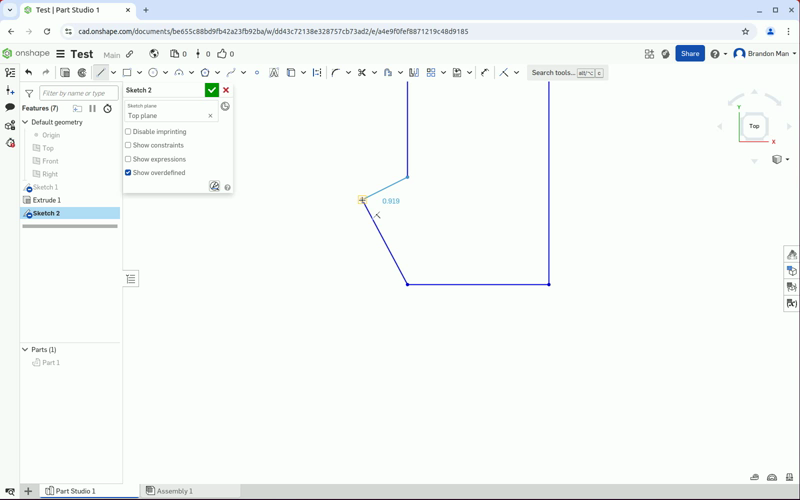
scroll(-6)
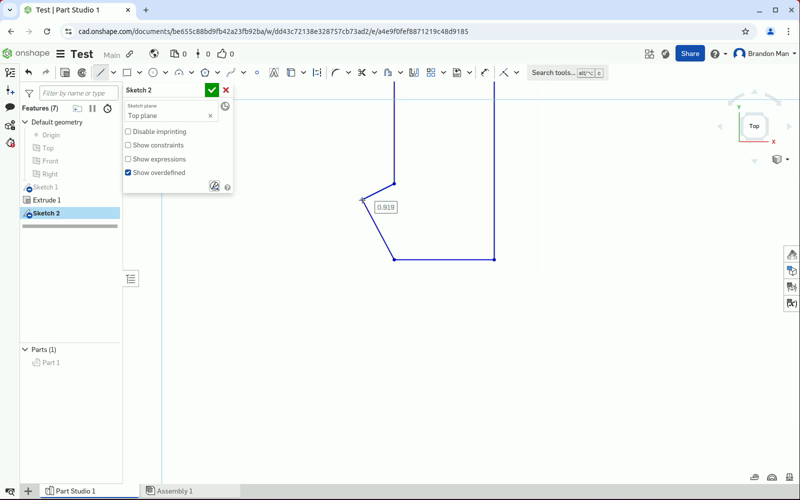
scroll(-6)
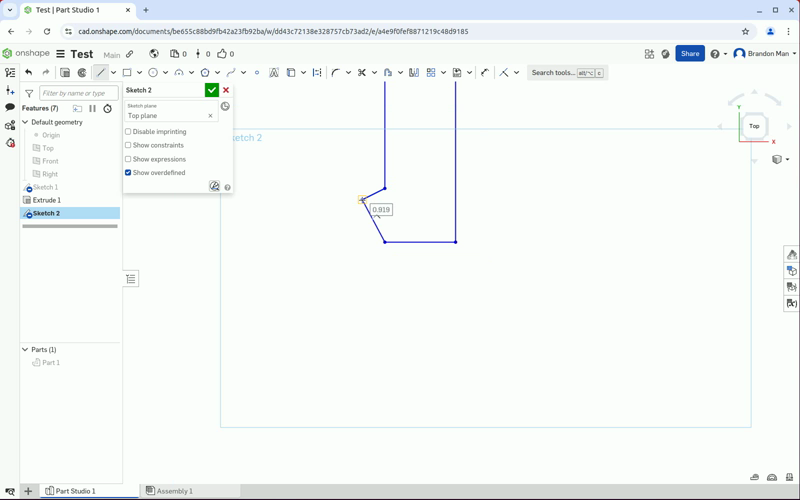
scroll(-6)
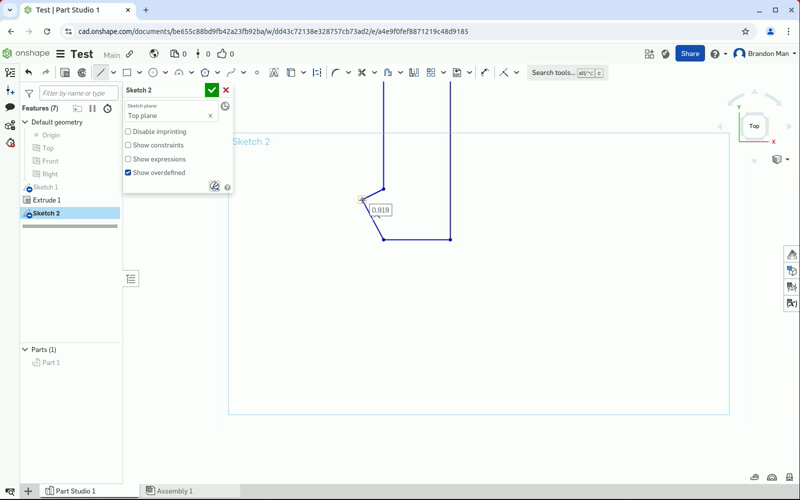
scroll(-6)
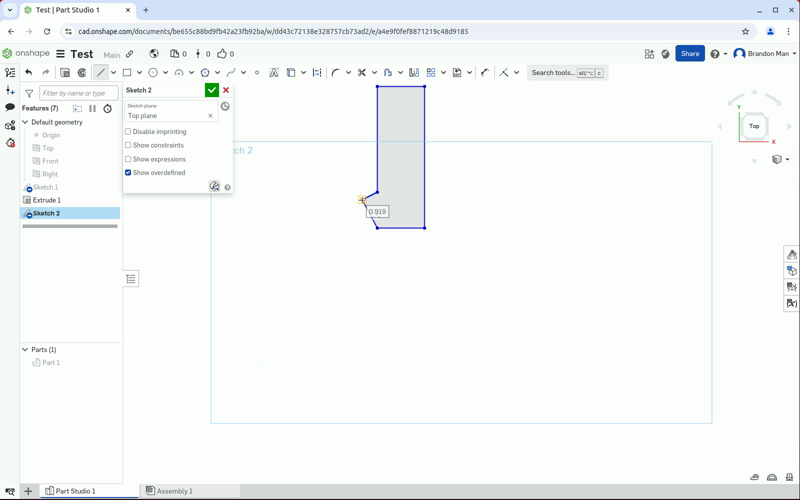
scroll(-6)
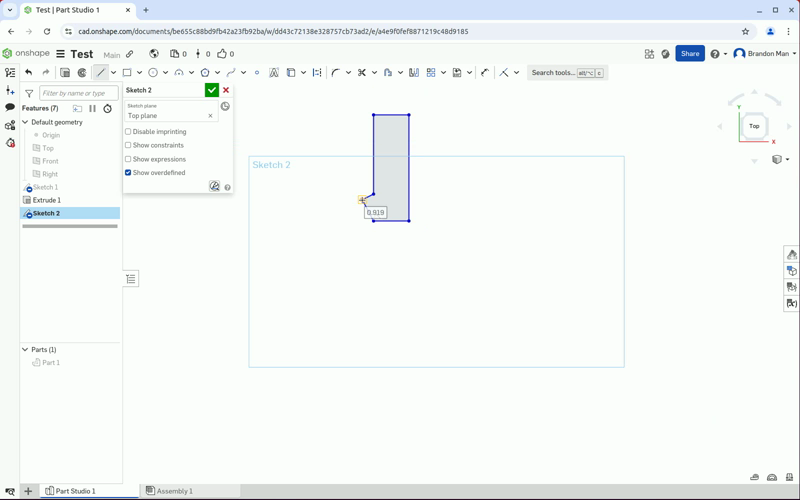
scroll(-6)
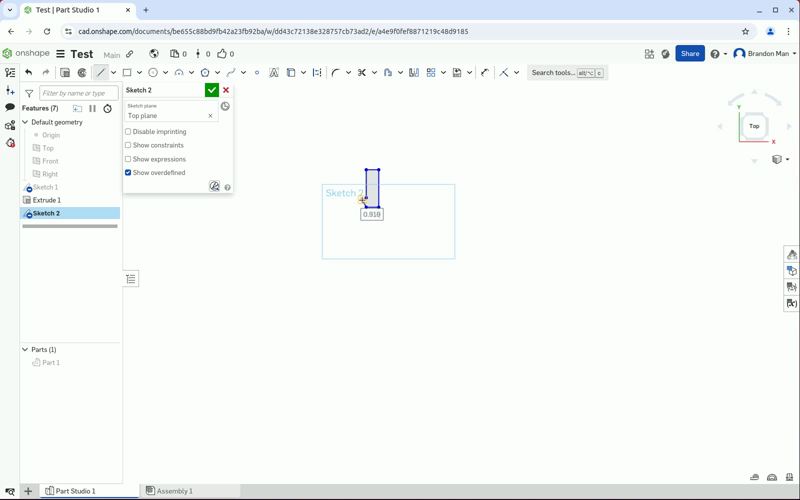
key(esc)
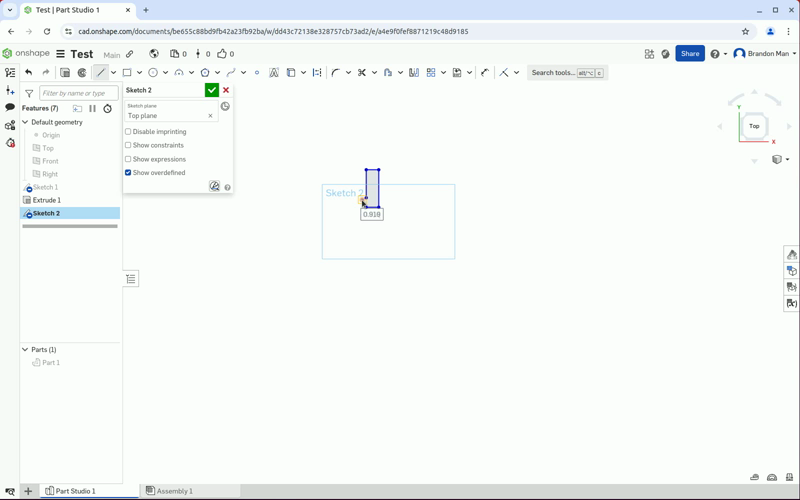
mouse_move(368, 203)
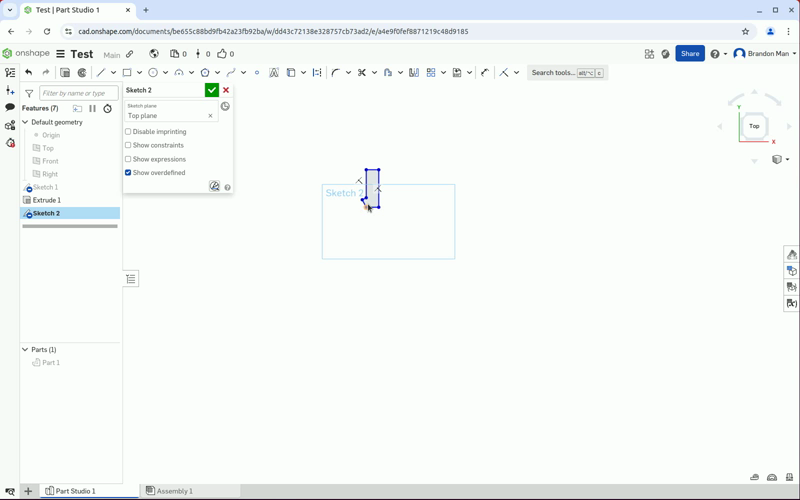
scroll(6)
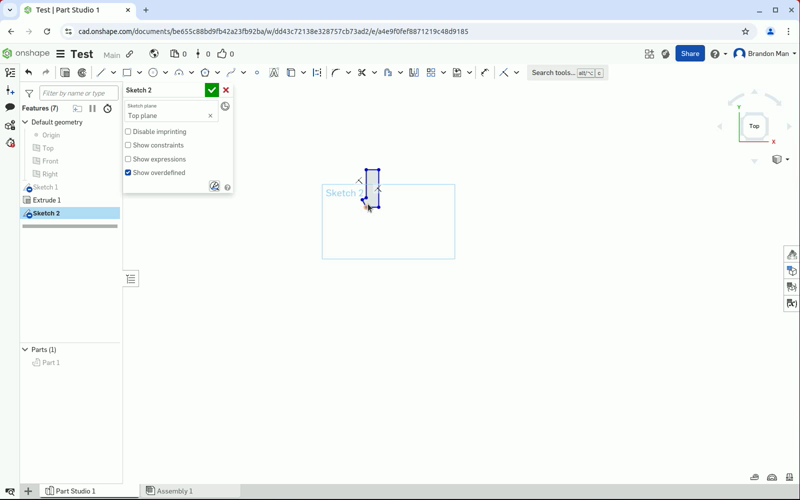
scroll(6)
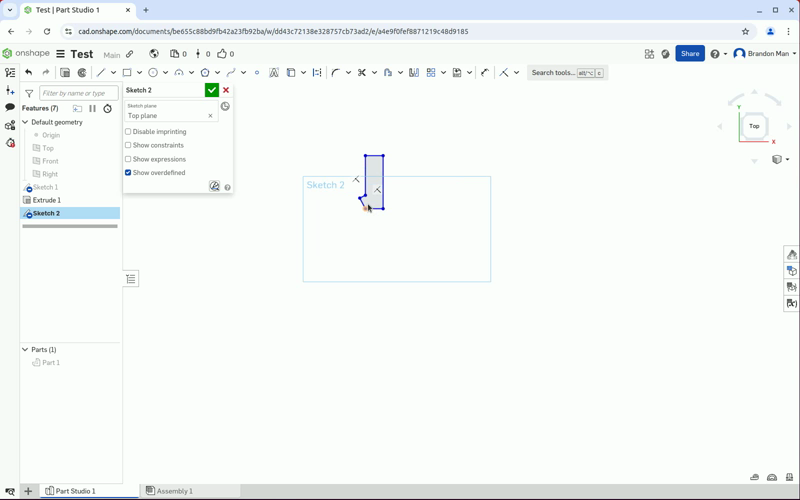
scroll(6)
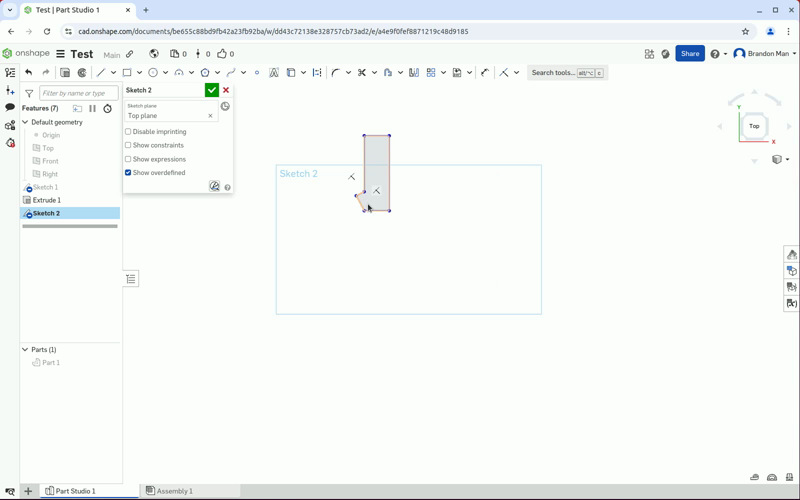
scroll(6)
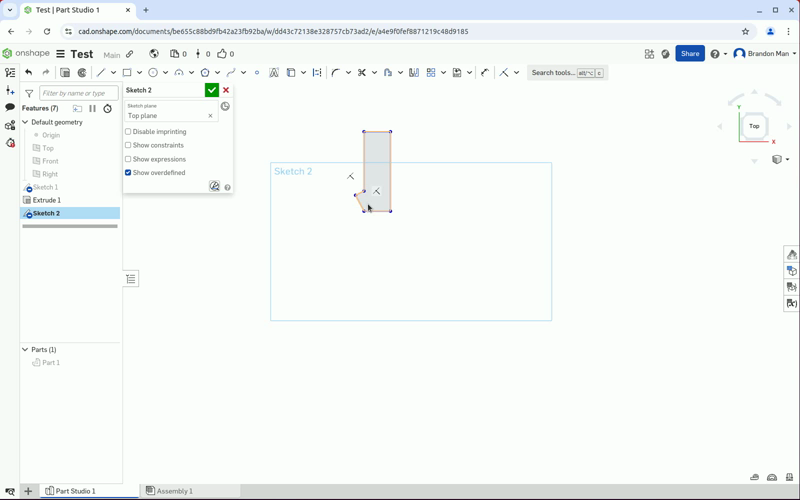
scroll(6)
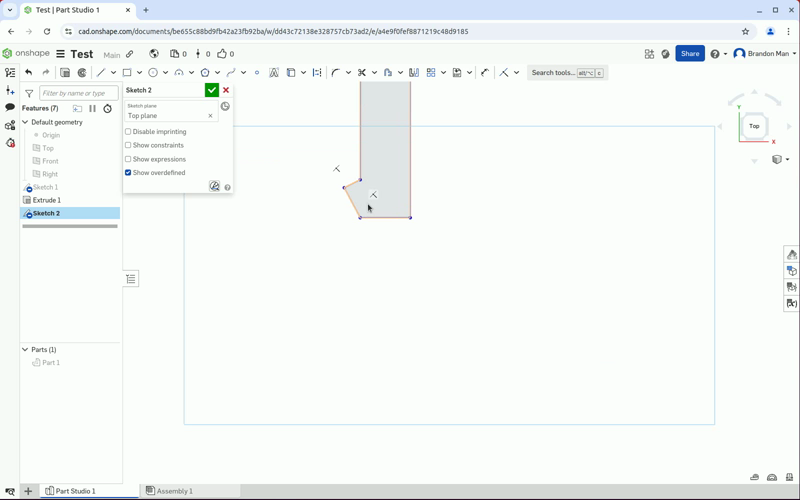
scroll(6)
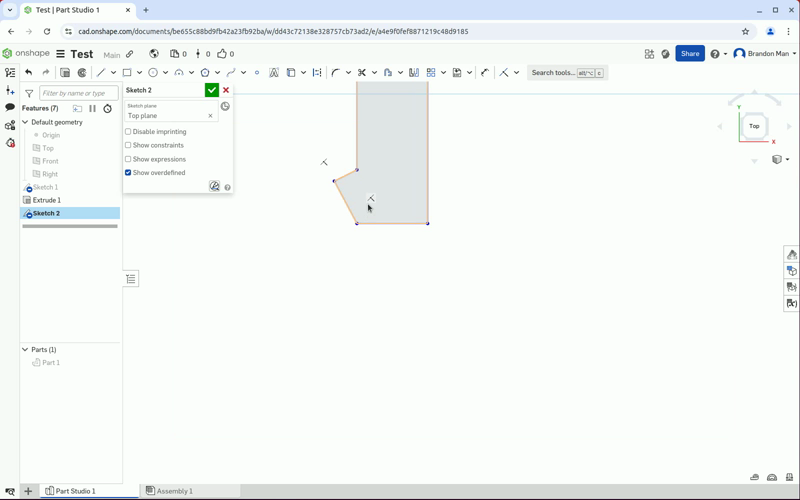
scroll(6)
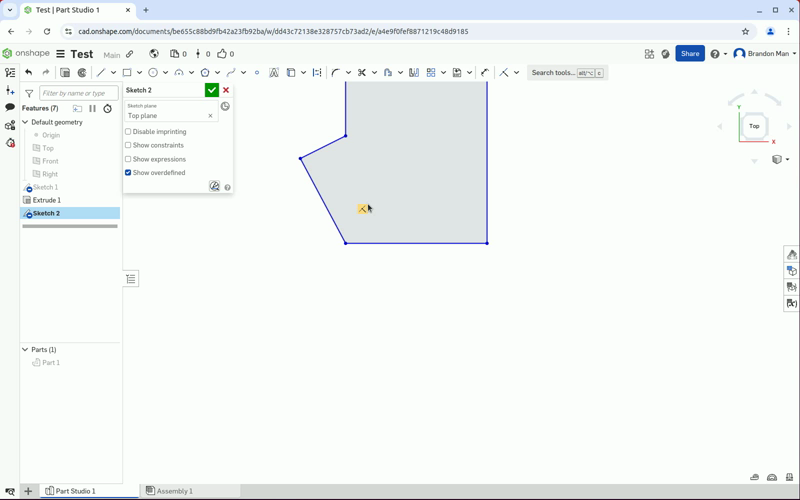
click(368, 203)
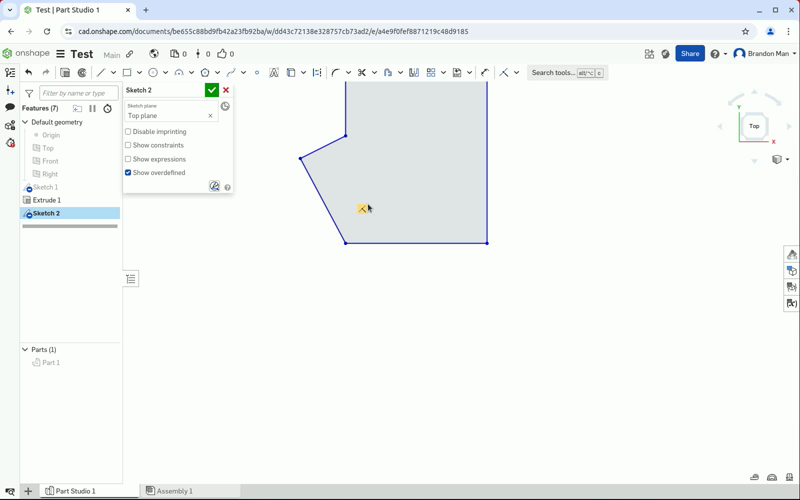
scroll(-6)
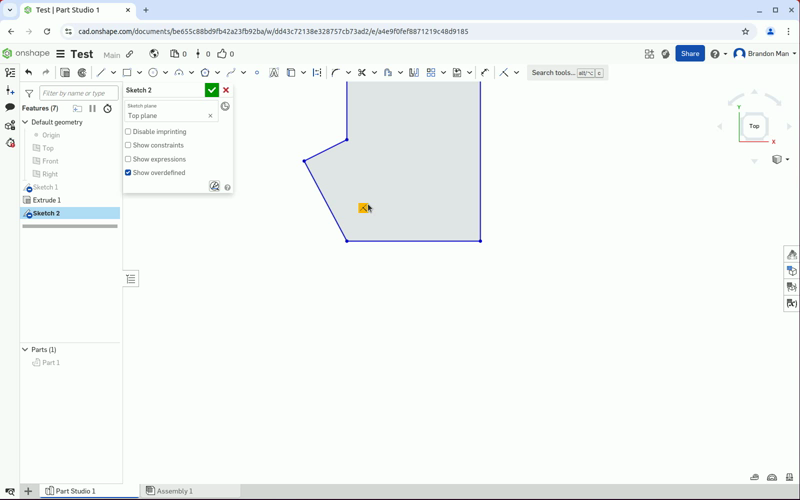
scroll(-6)
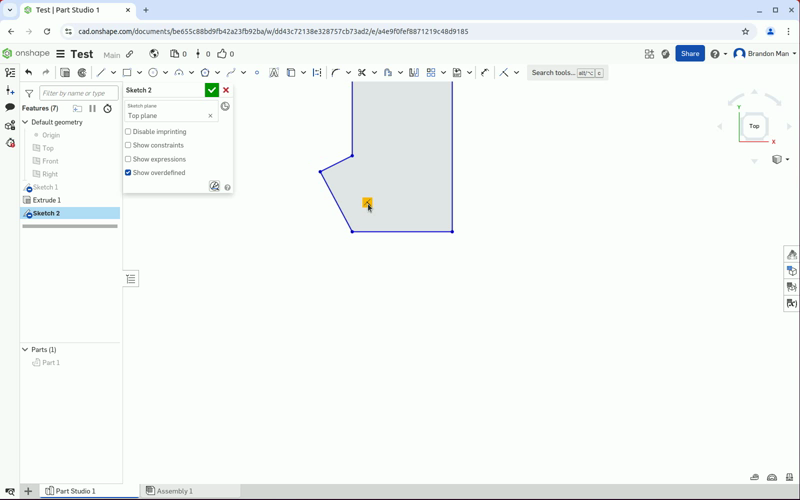
scroll(-6)
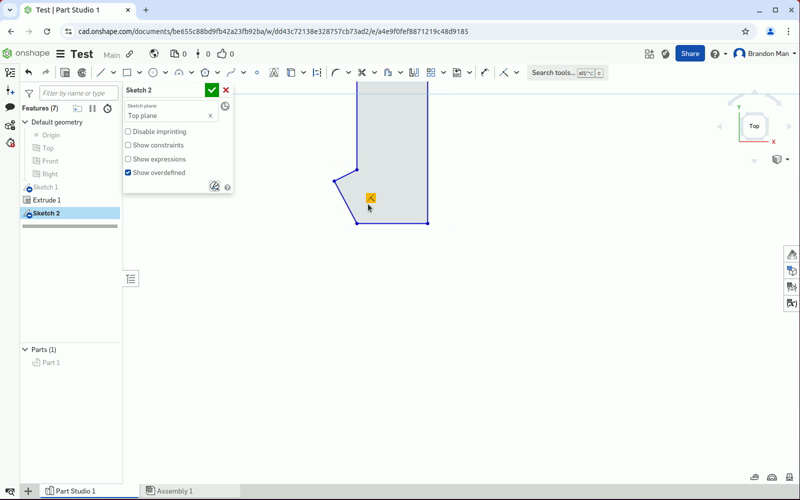
scroll(-6)
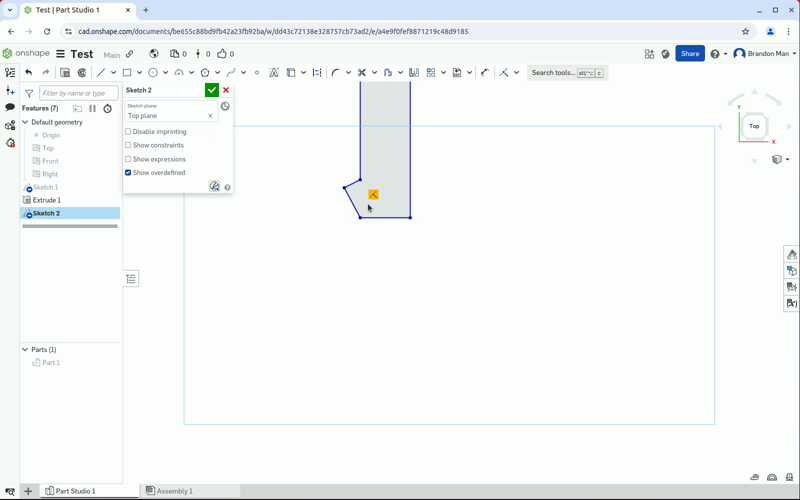
scroll(-6)
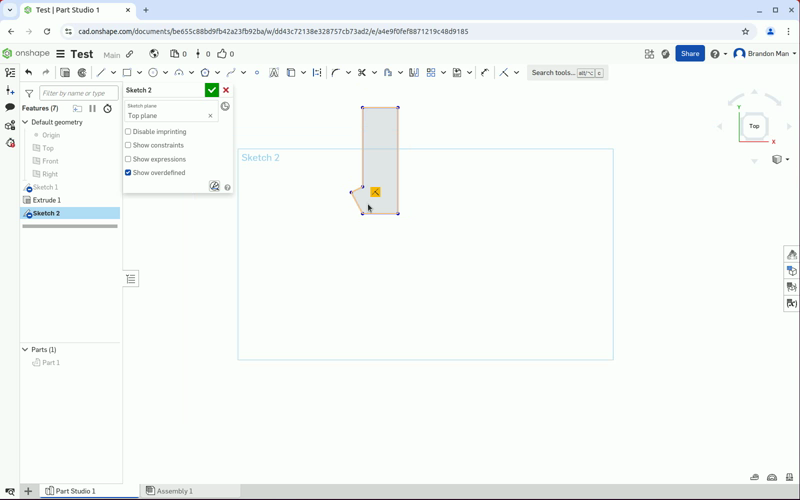
scroll(-6)
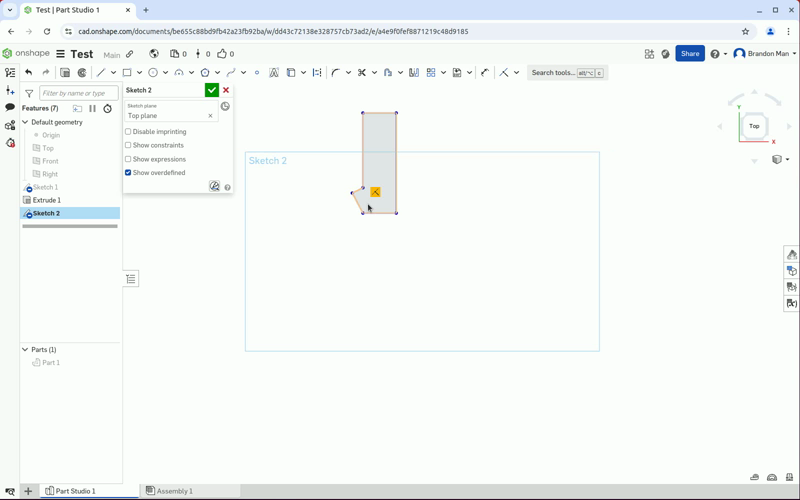
scroll(-6)
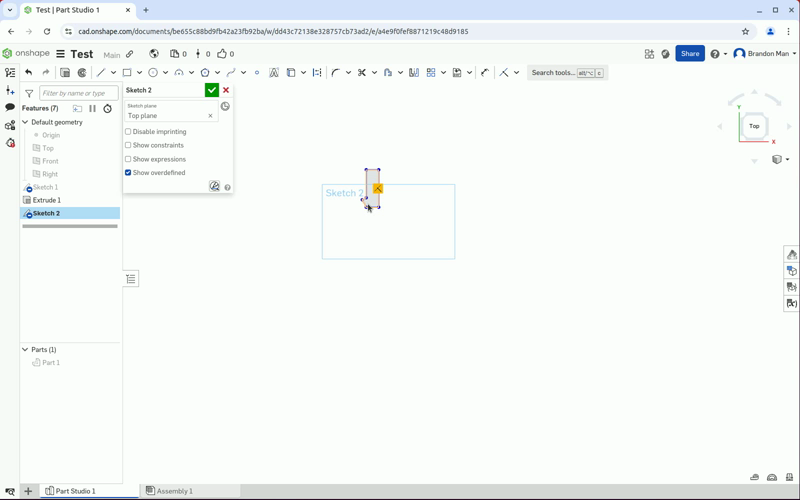
mouse_move(73, 352)
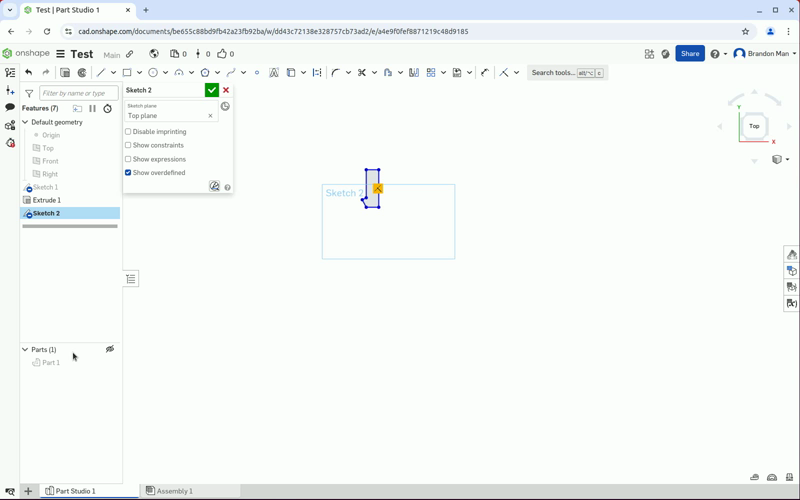
key(shift+y)
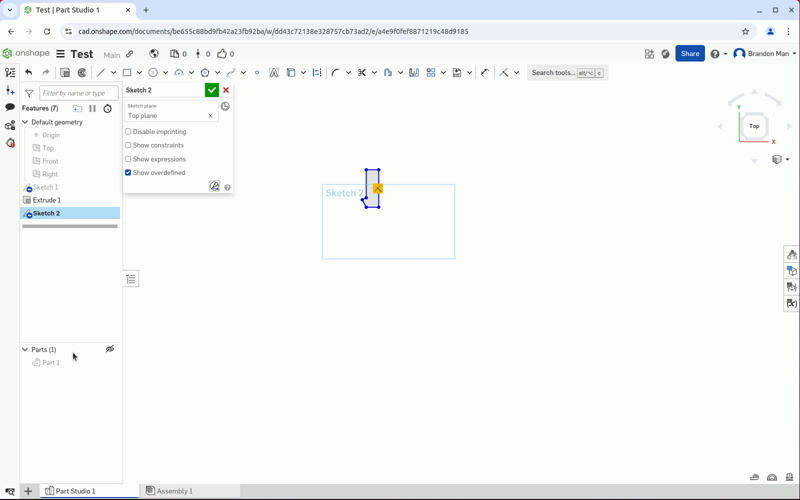
key(shift+e)
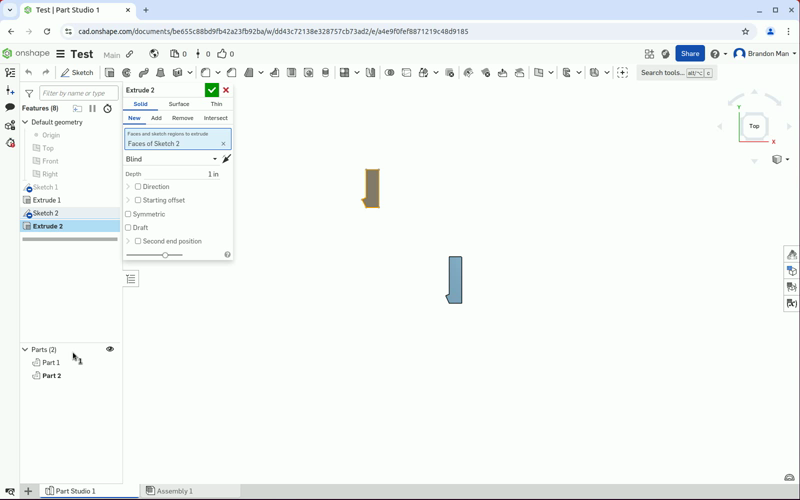
mouse_move(143, 106)
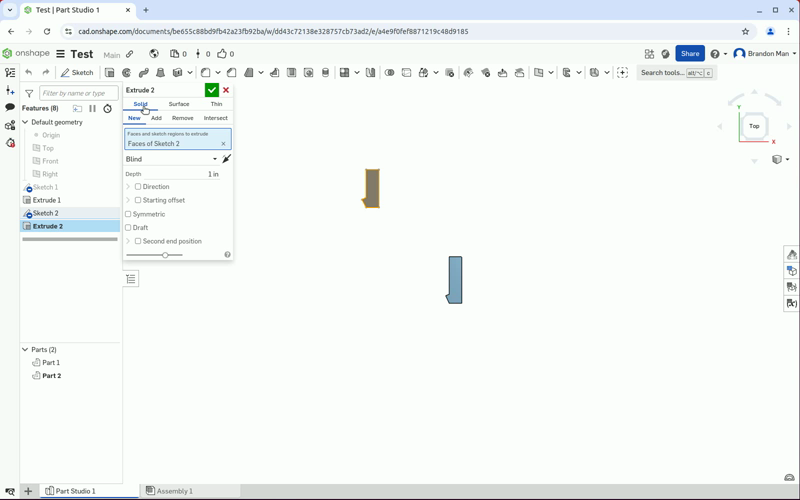
click(143, 106)
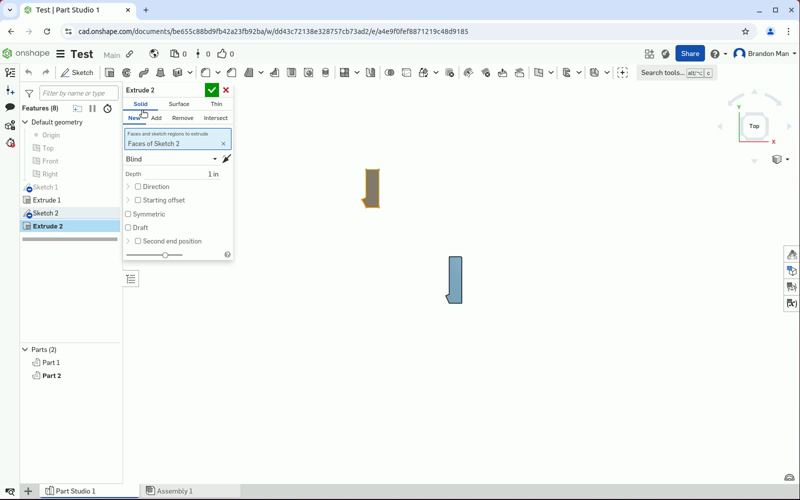
mouse_move(137, 120)
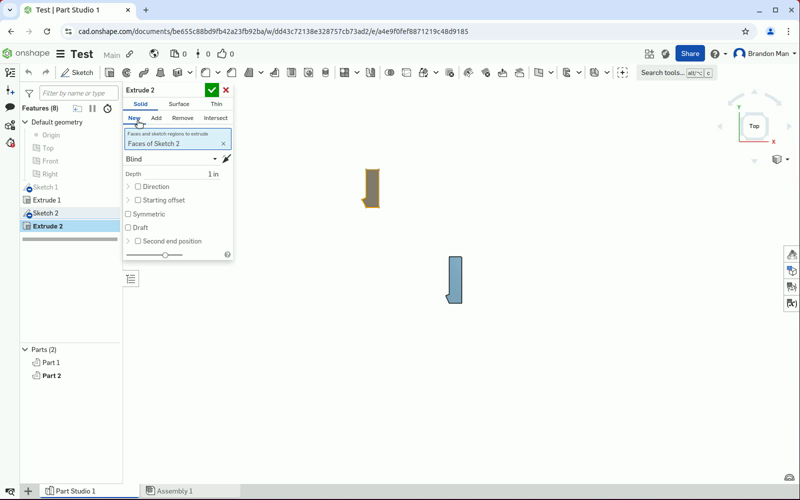
click(137, 120)
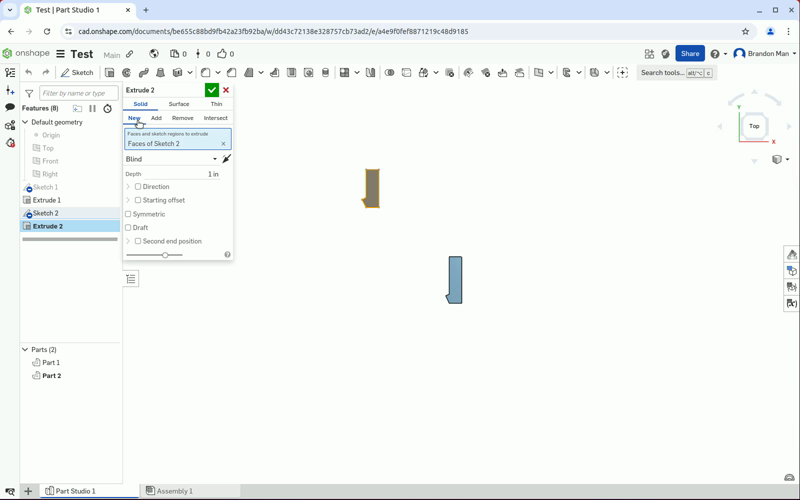
key(tab, 4)
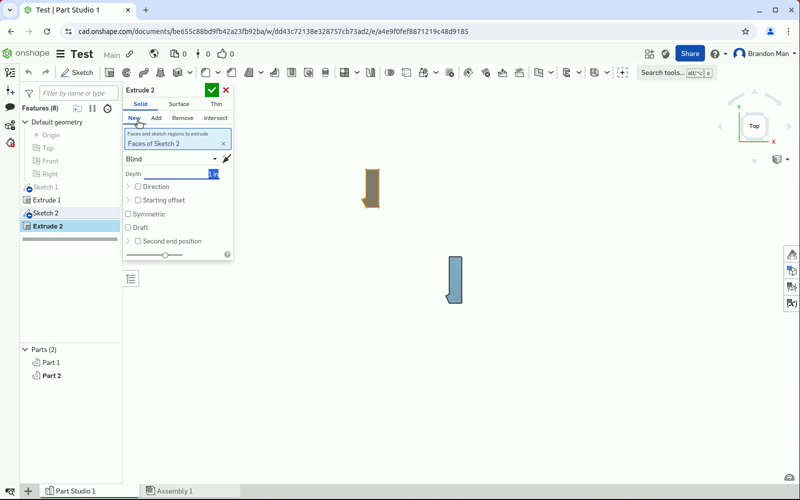
text(3.851)
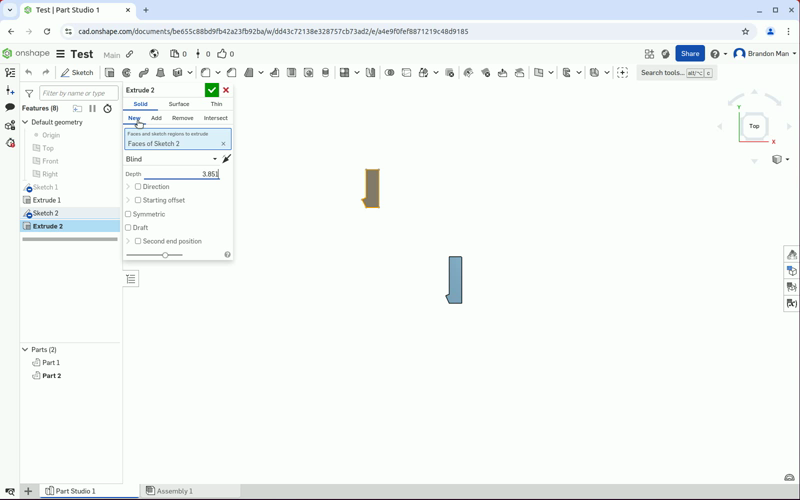
key(enter)
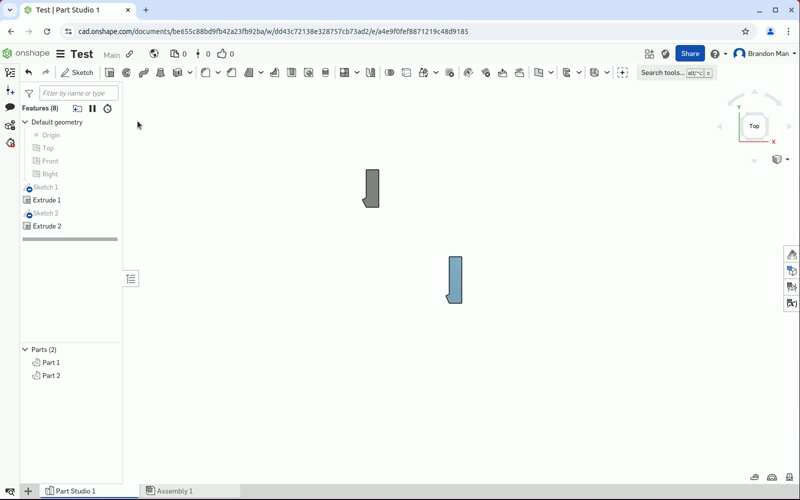
key(shift+h)
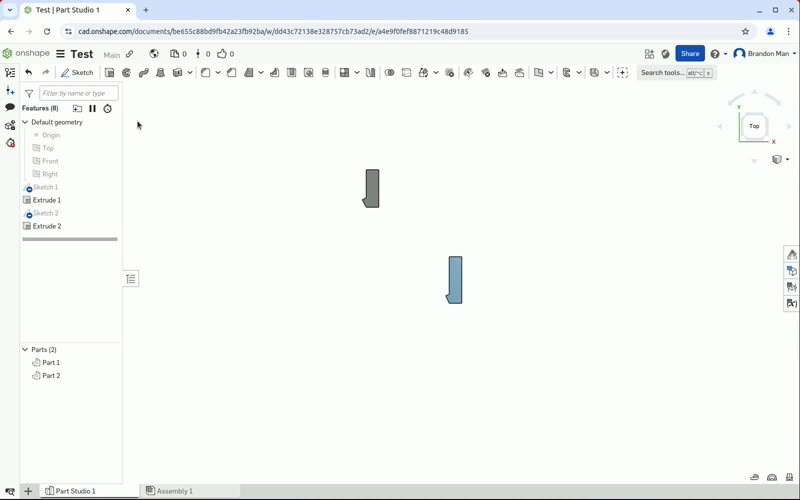
key(shift+h)
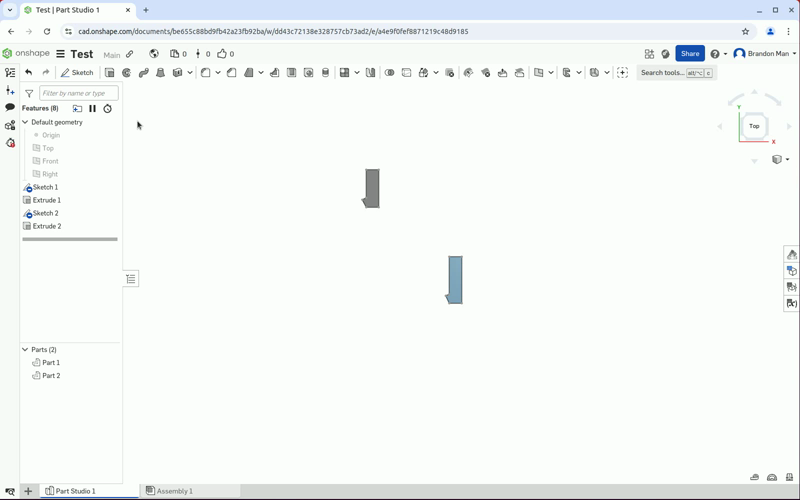
key(shift+7)
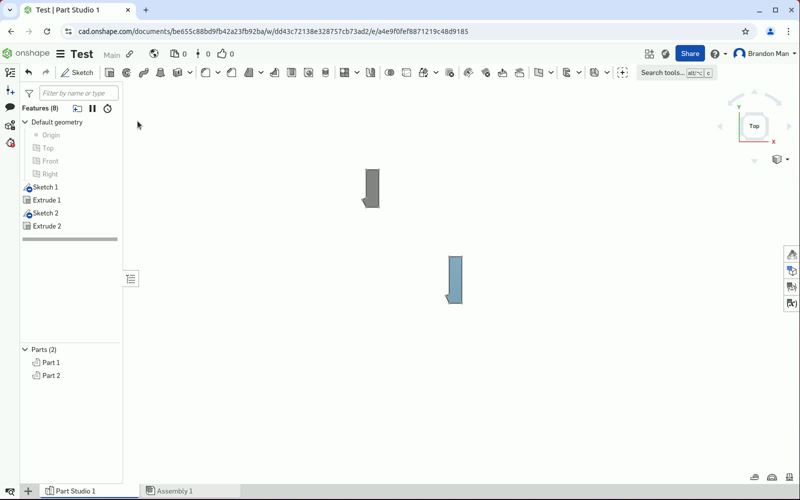
key(up, 3)
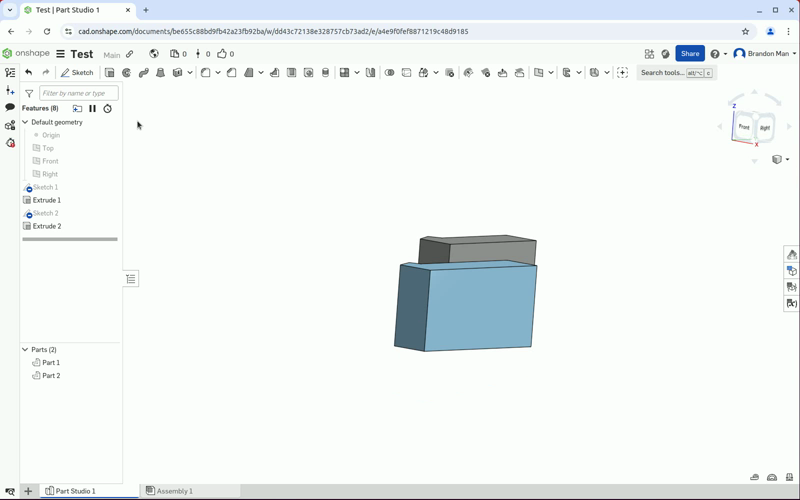
key(left, 3)
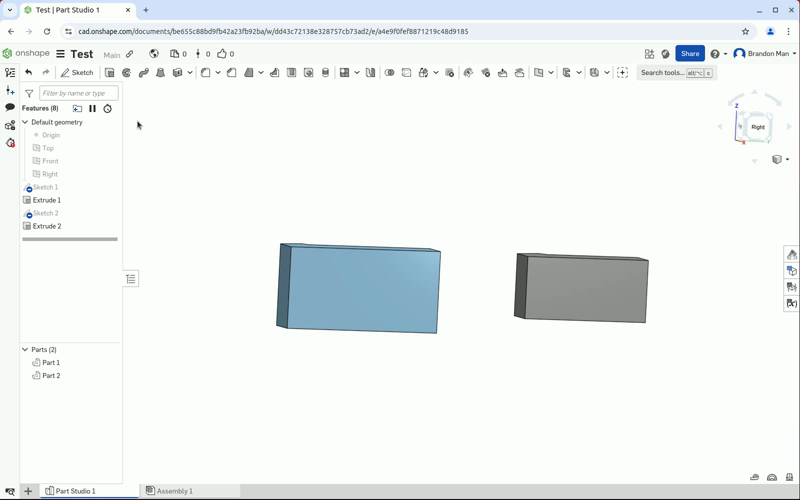
key(right, 3)
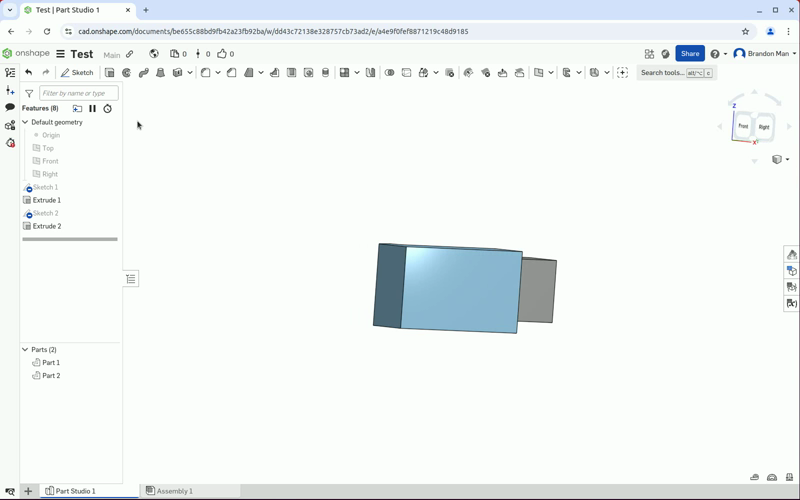
key(down, 3)
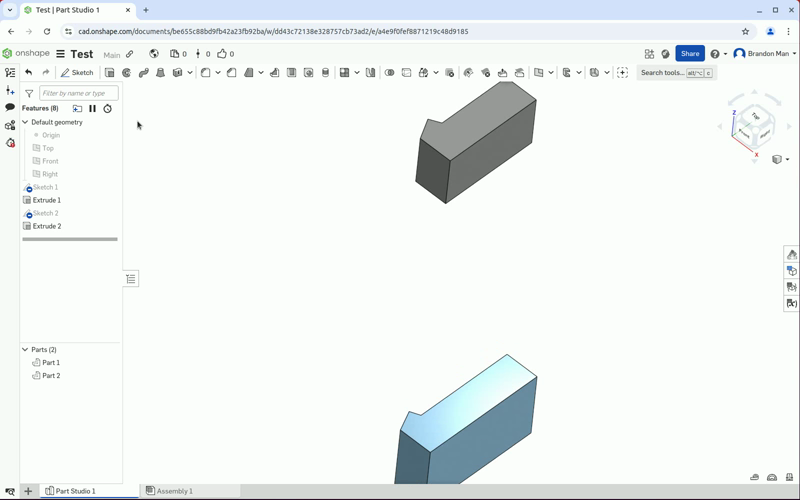
mouse_move(73, 189)
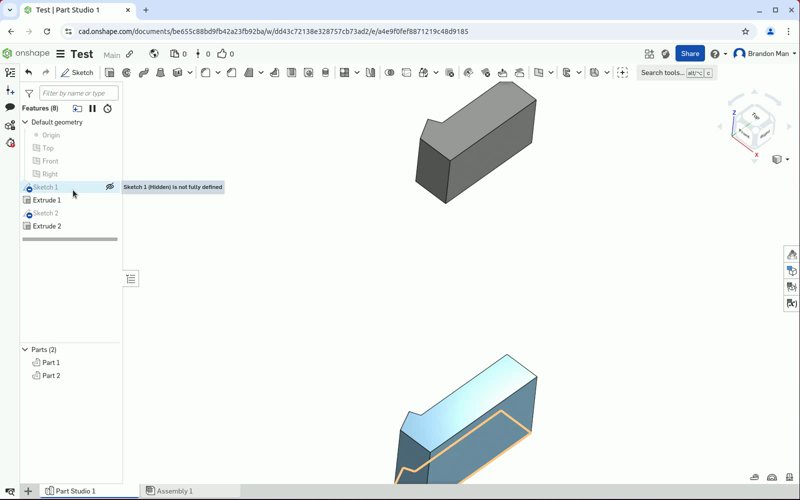
click(73, 189)